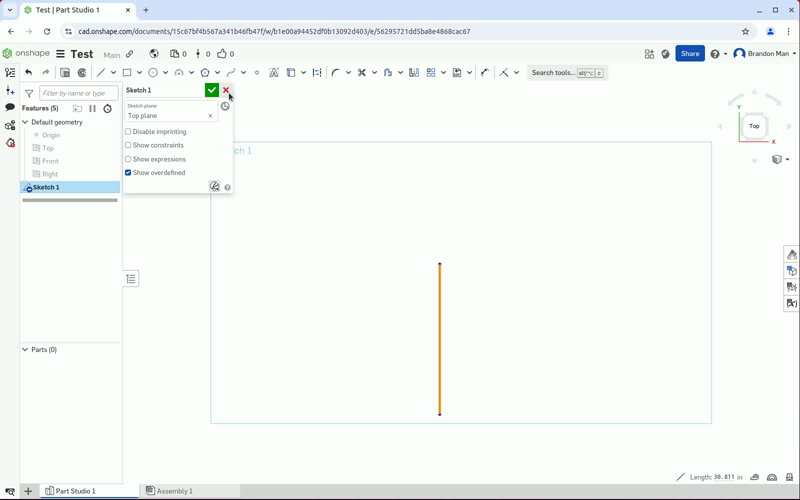
key(shift+h)
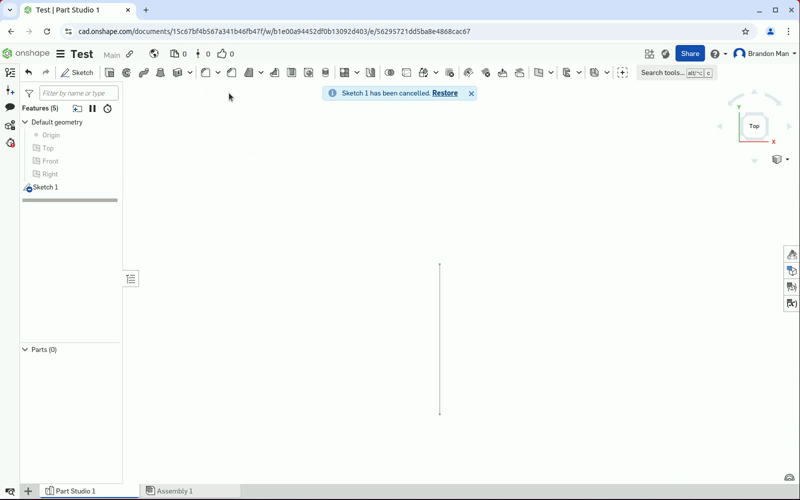
key(shift+s)
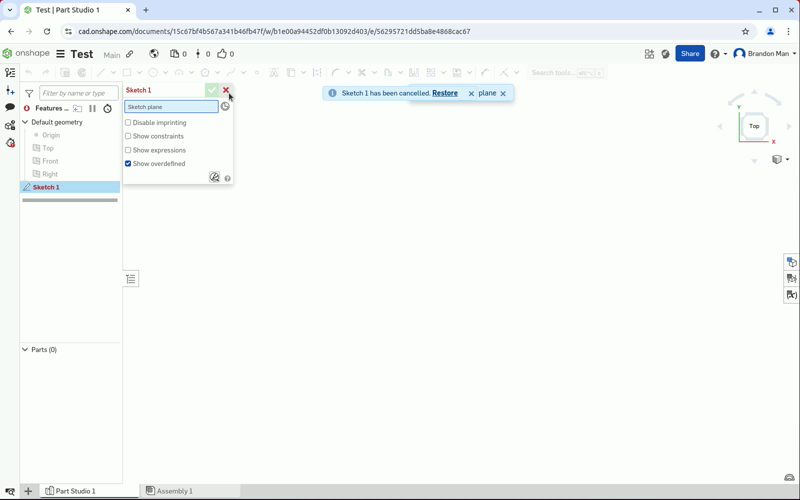
mouse_move(73, 150)
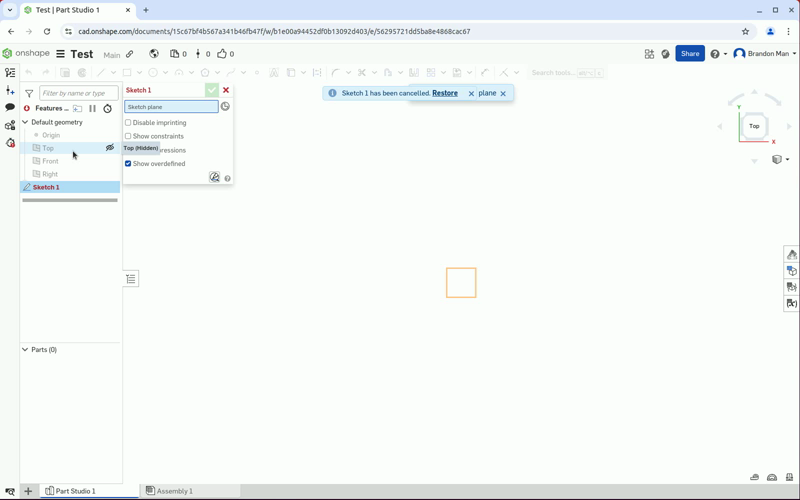
click(73, 150)
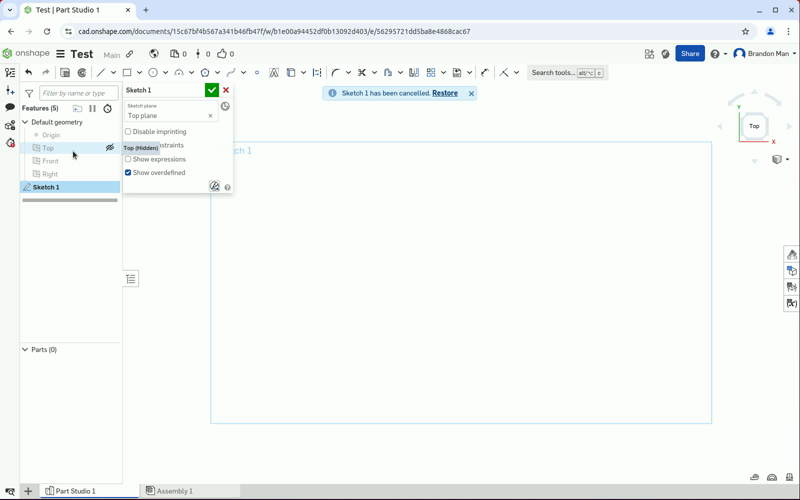
mouse_move(73, 352)
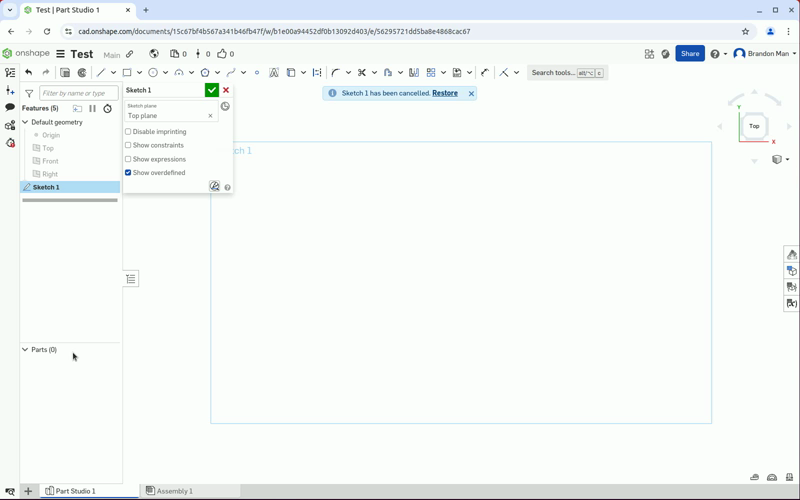
key(y)
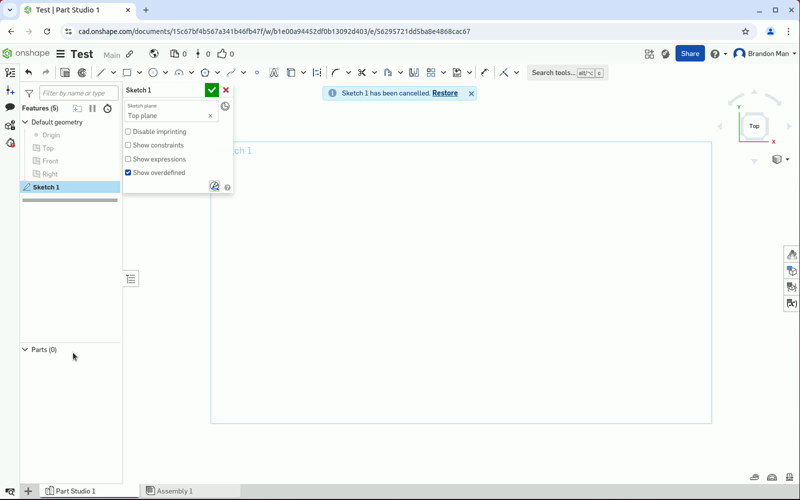
key(l)
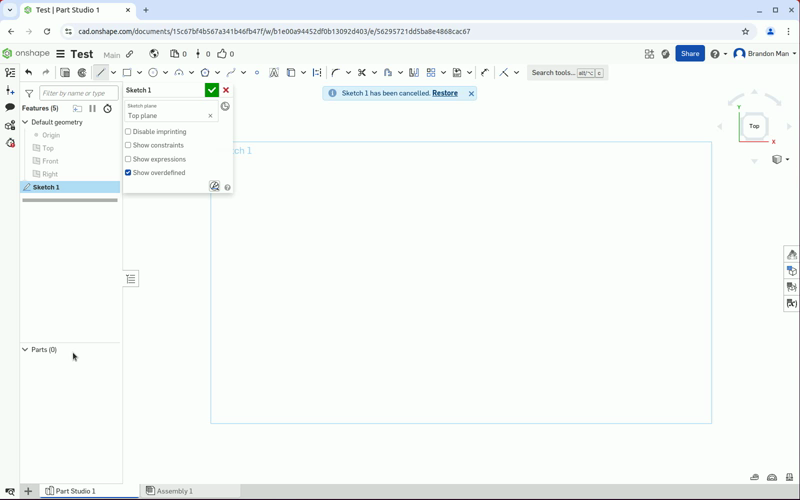
key_down(shift)
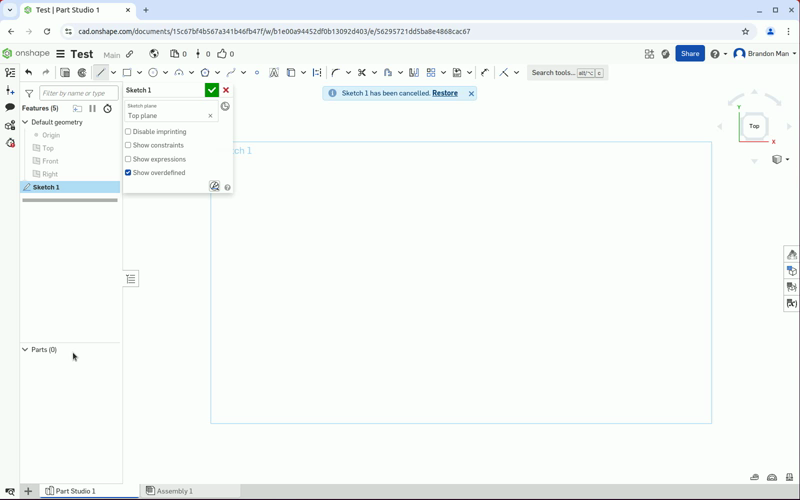
mouse_move(432, 316)
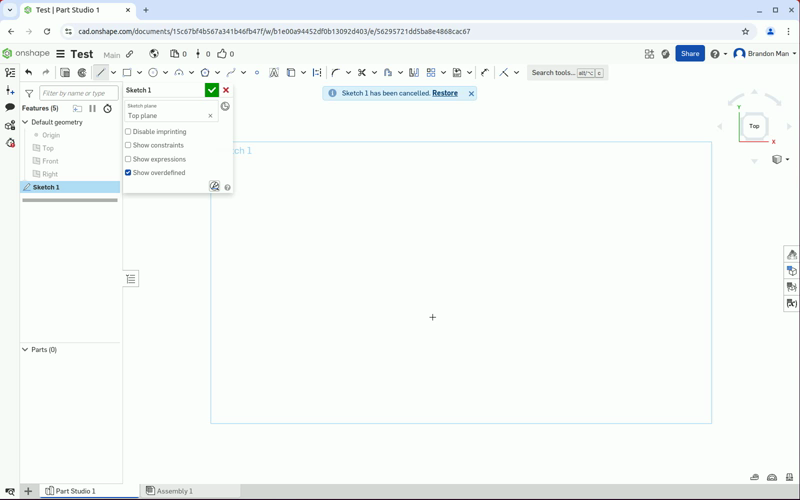
click(432, 316)
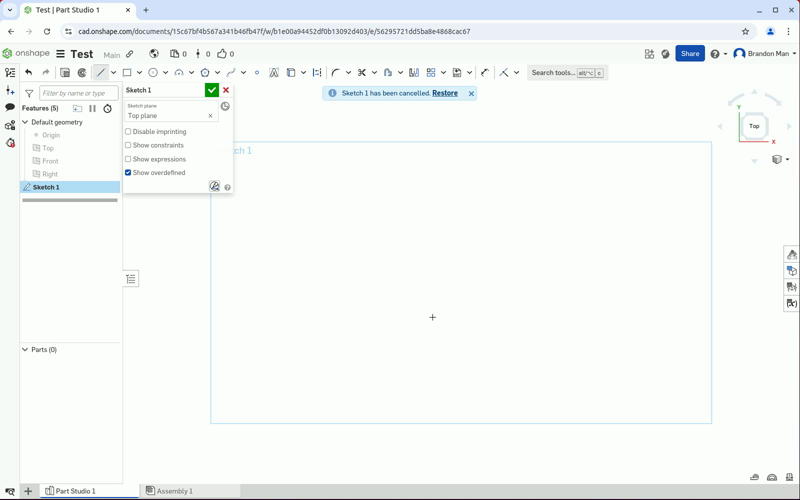
key_up(shift)
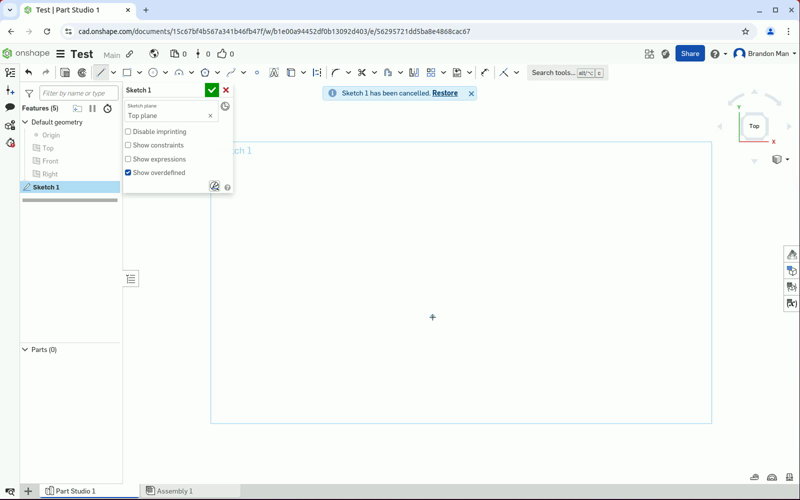
key_down(shift)
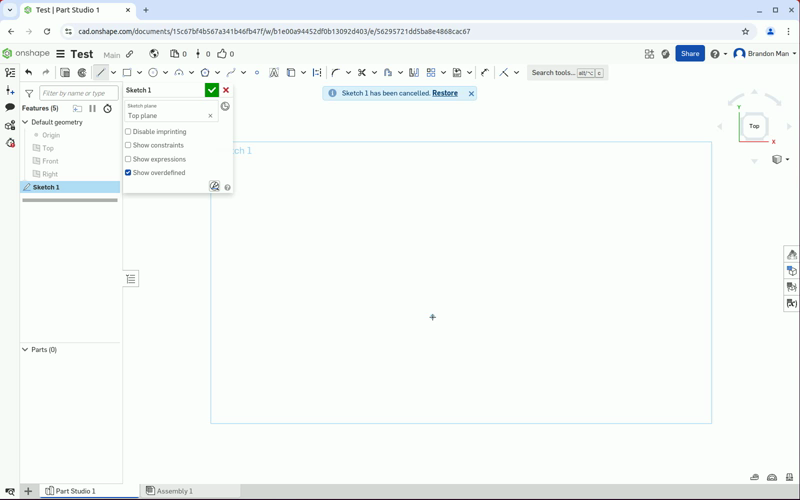
mouse_move(462, 316)
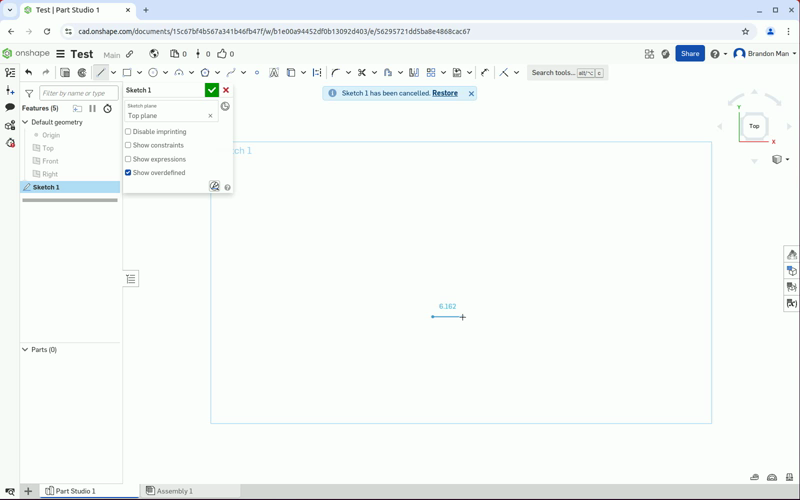
mouse_move(489, 316)
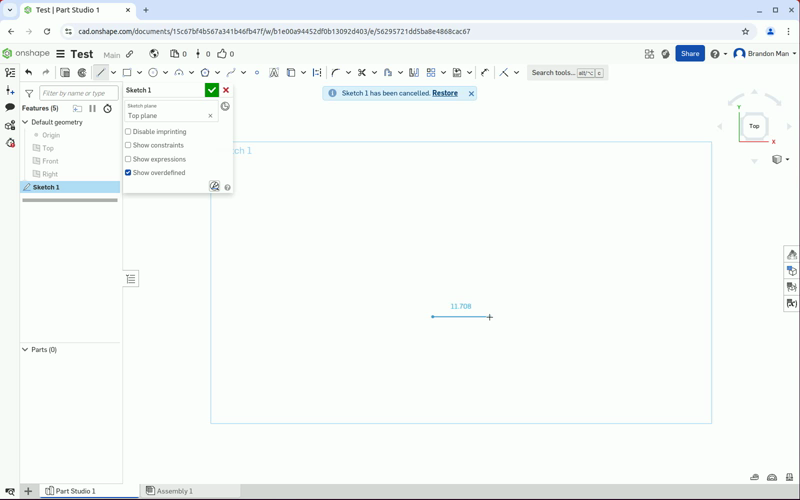
click(489, 316)
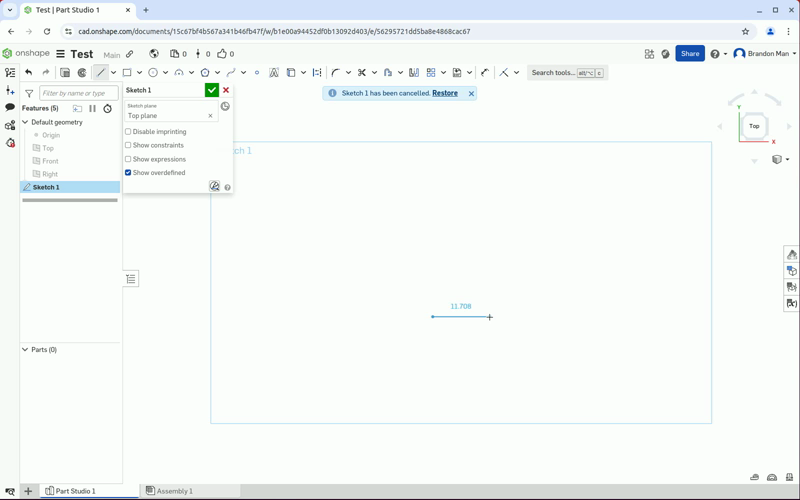
key_up(shift)
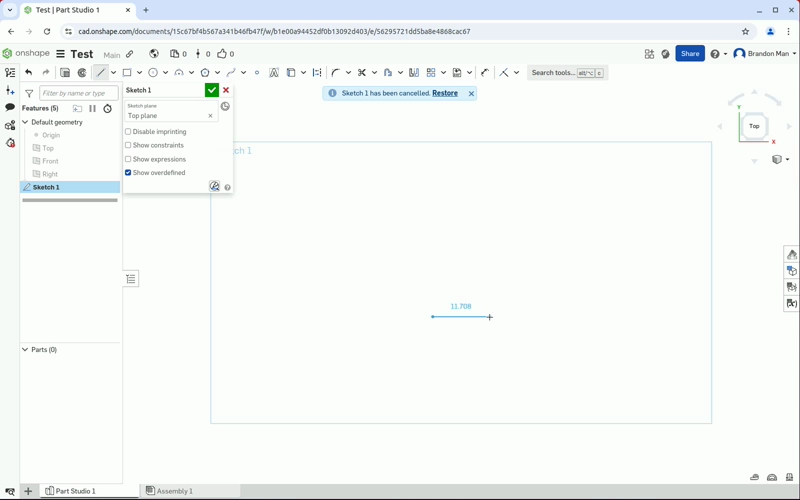
key_down(shift)
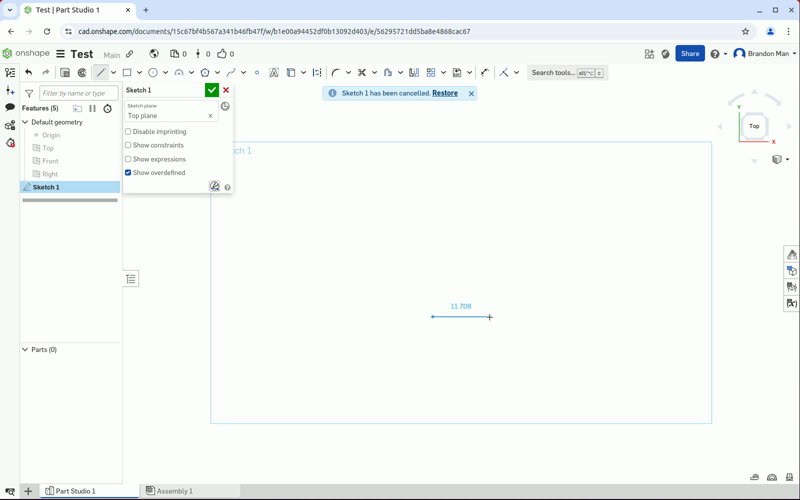
mouse_move(489, 248)
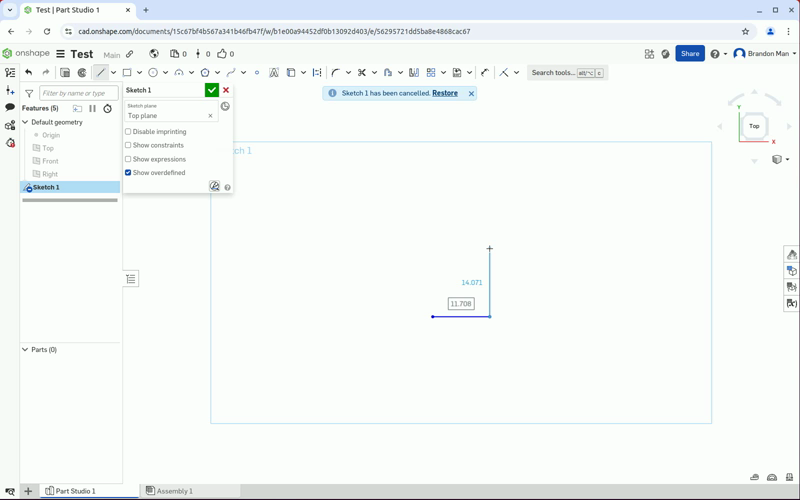
click(489, 248)
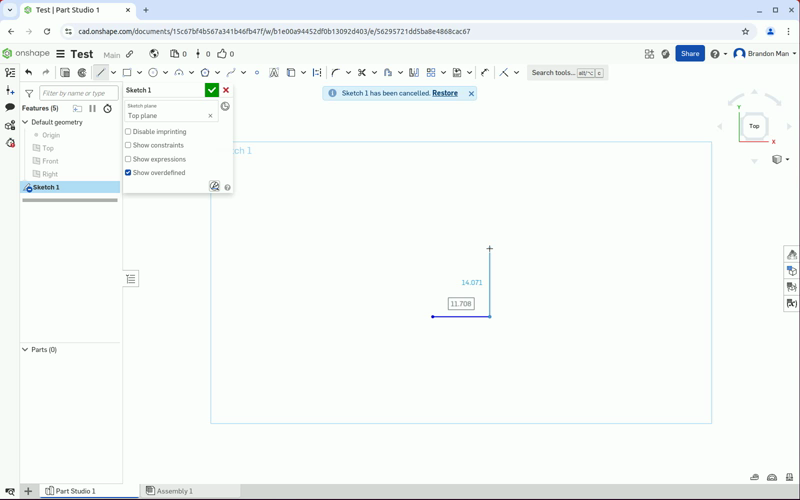
key_up(shift)
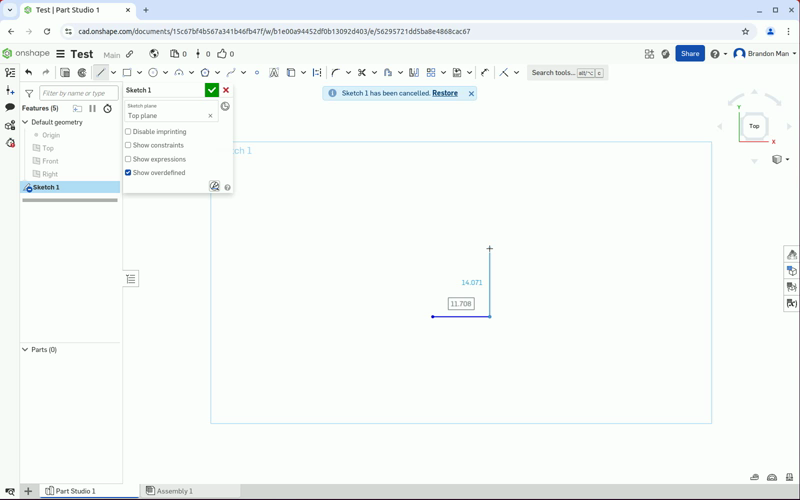
key_down(shift)
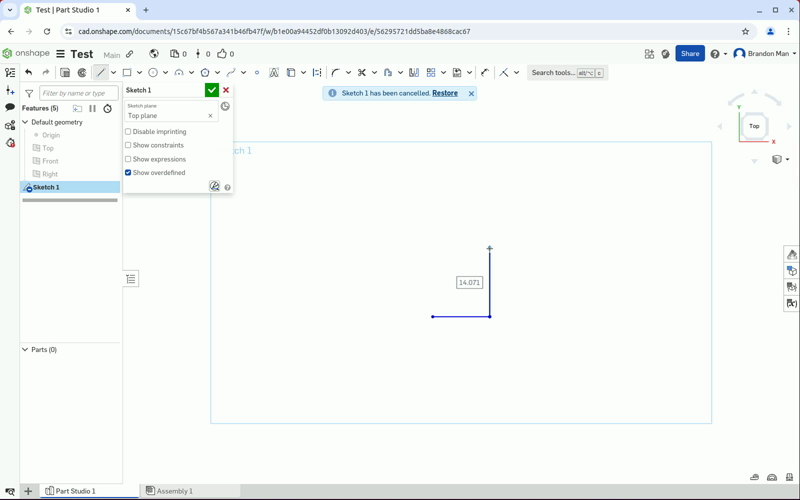
mouse_move(519, 248)
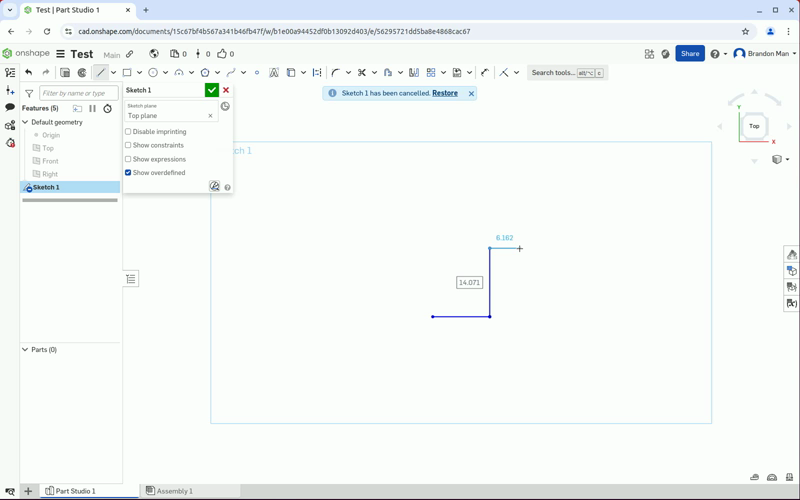
mouse_move(432, 248)
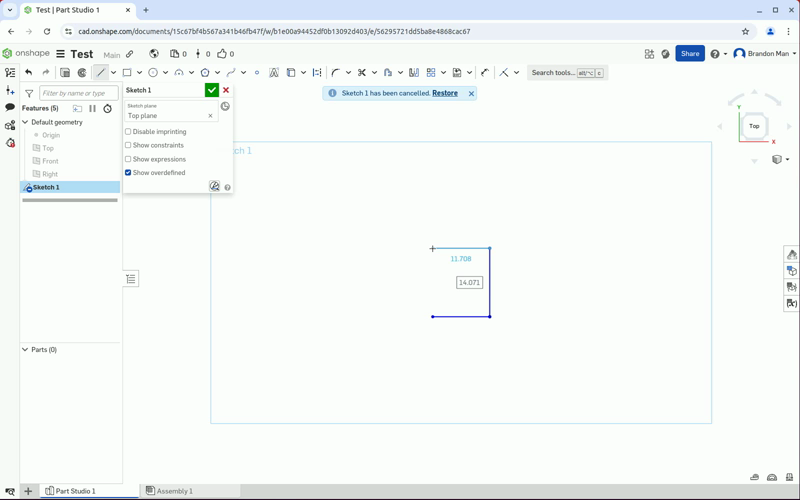
click(432, 248)
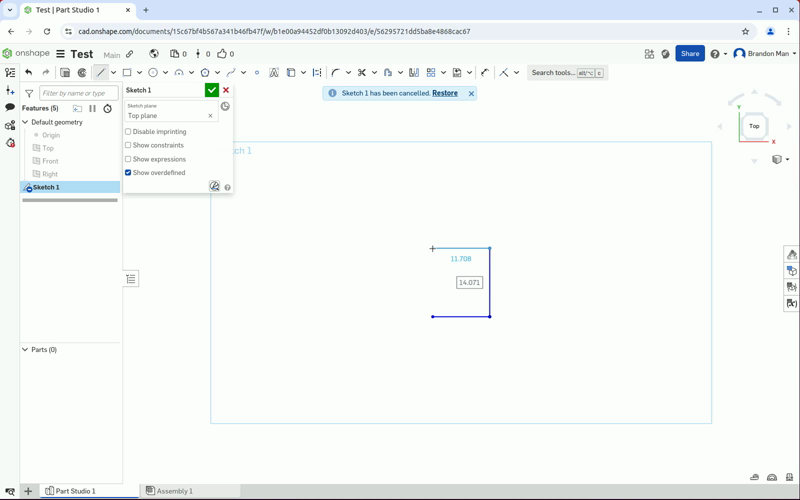
key_up(shift)
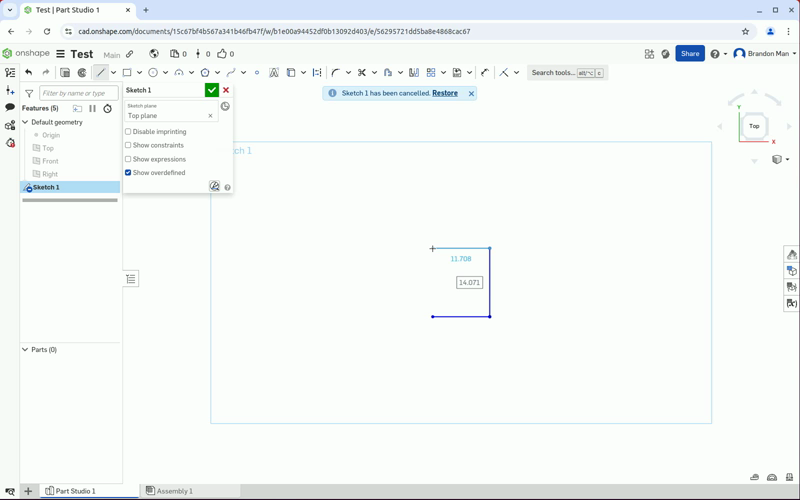
key_down(shift)
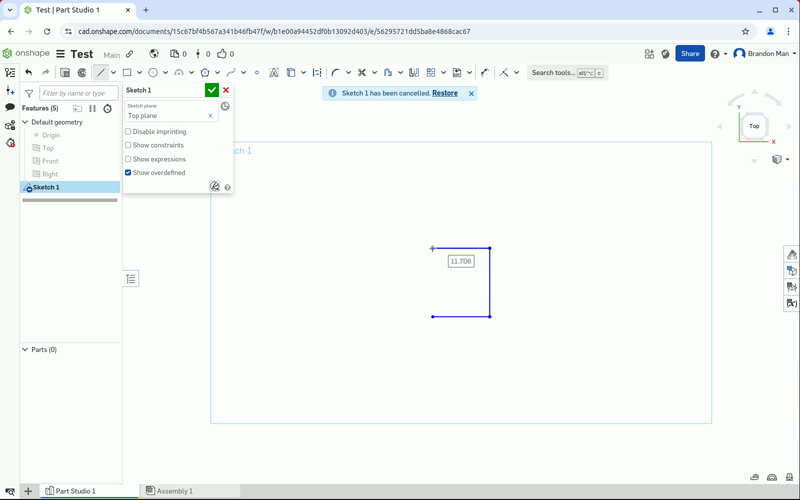
mouse_move(432, 316)
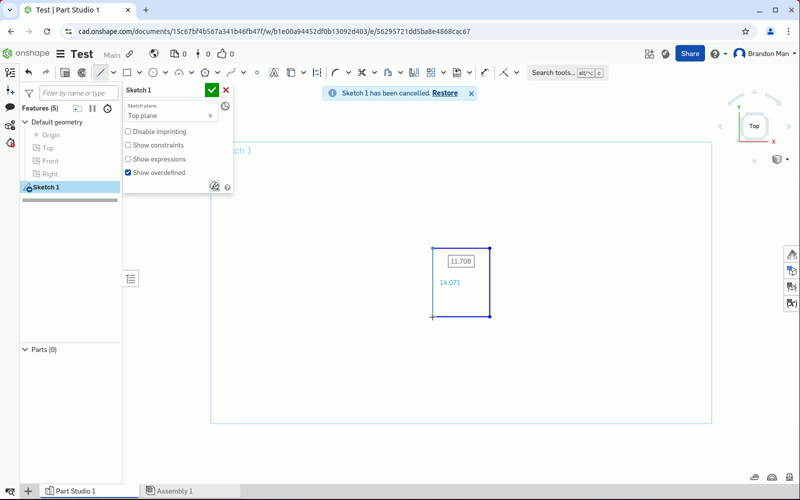
key_up(shift)
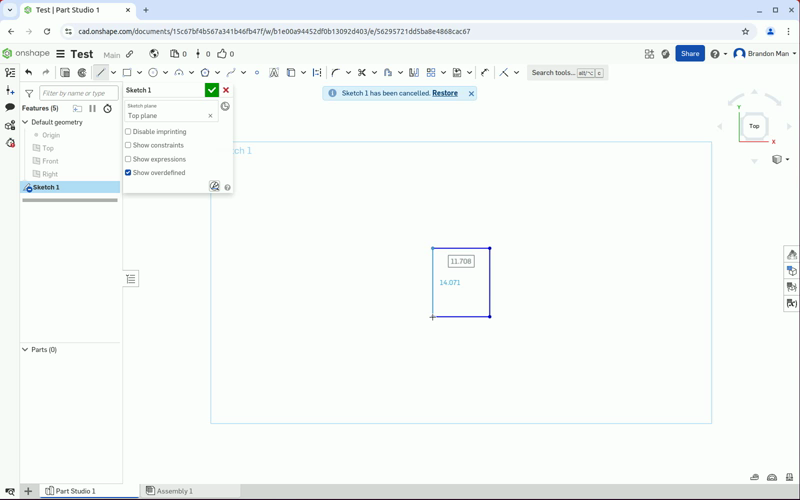
click(432, 316)
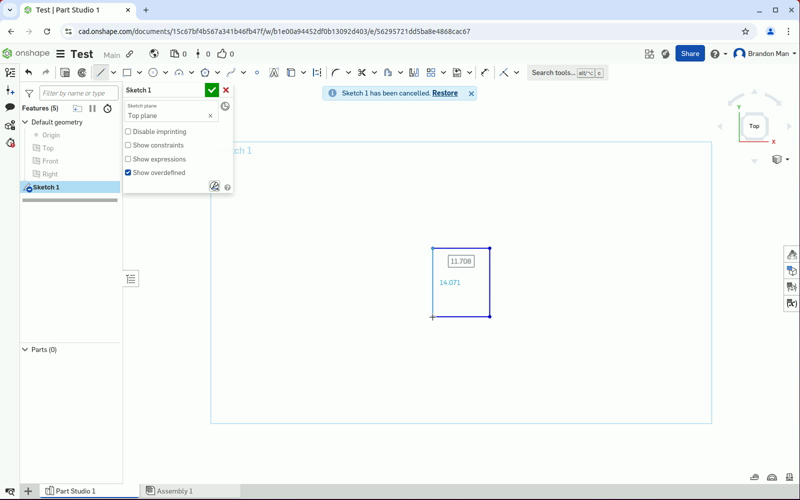
key(esc)
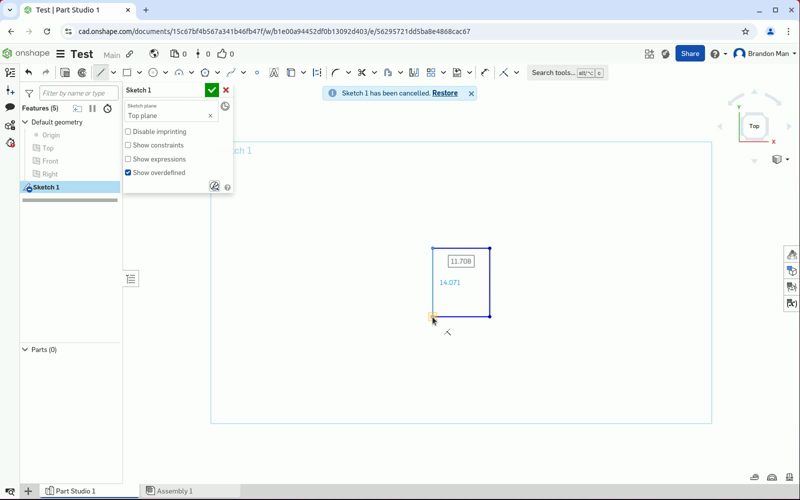
mouse_move(454, 289)
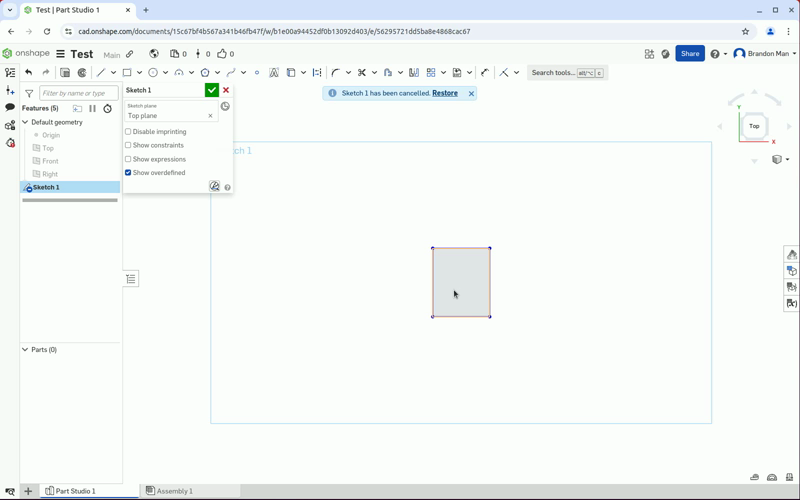
click(454, 289)
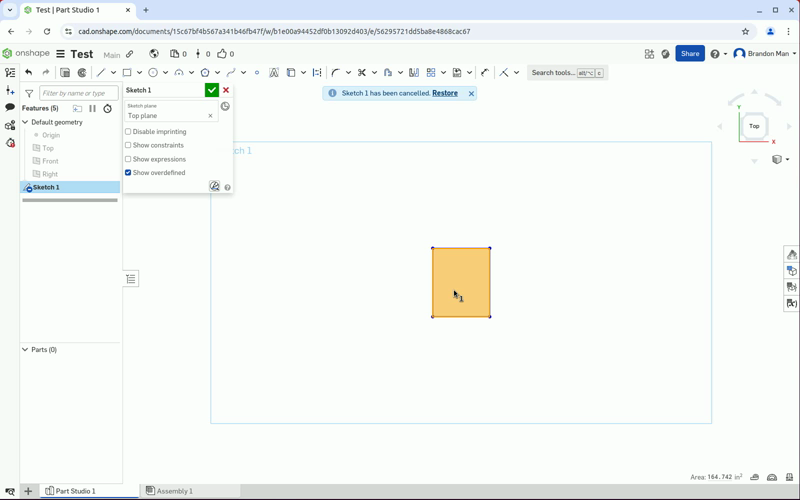
mouse_move(73, 352)
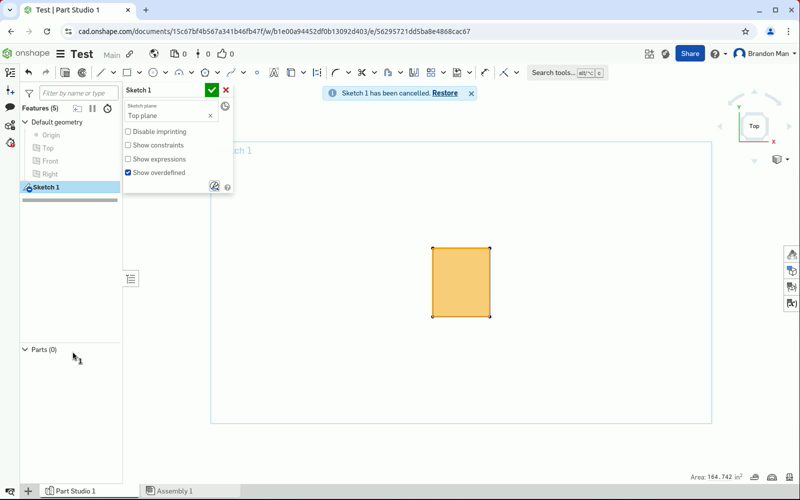
key(shift+y)
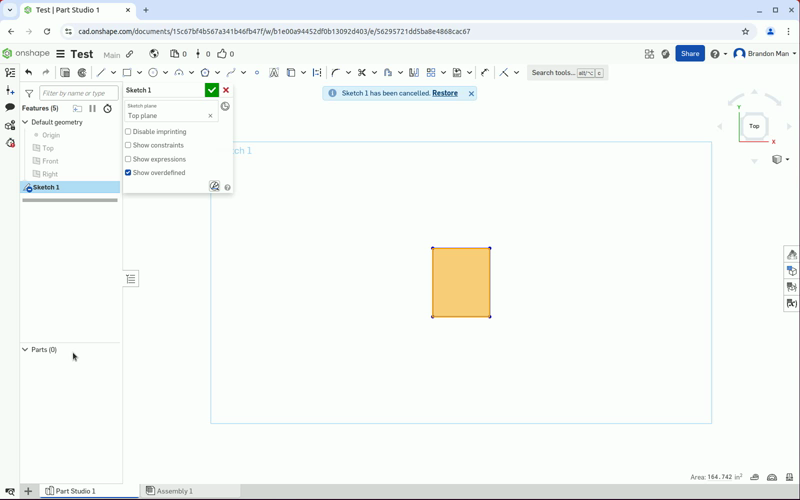
key(shift+e)
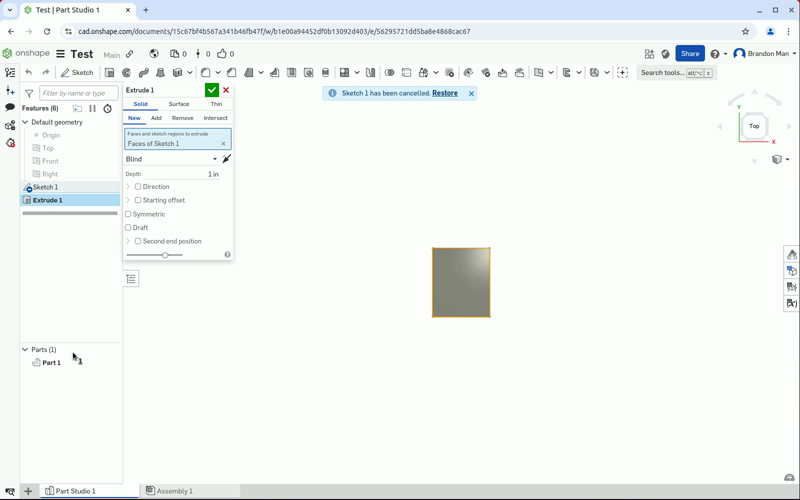
mouse_move(143, 106)
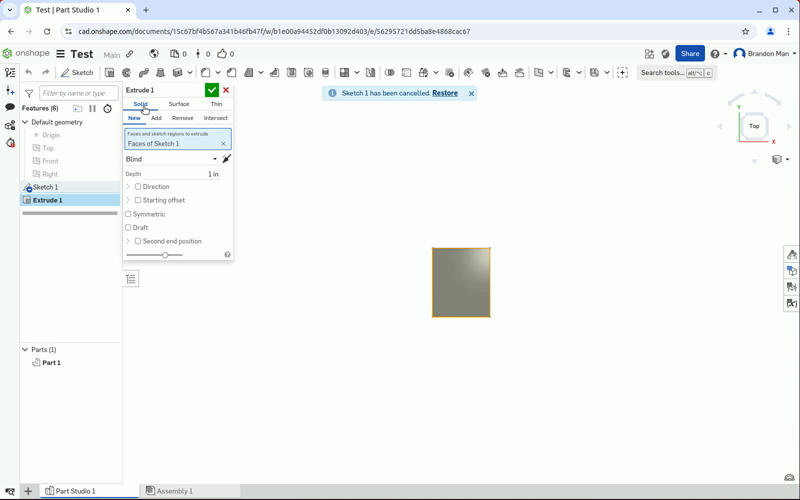
click(143, 106)
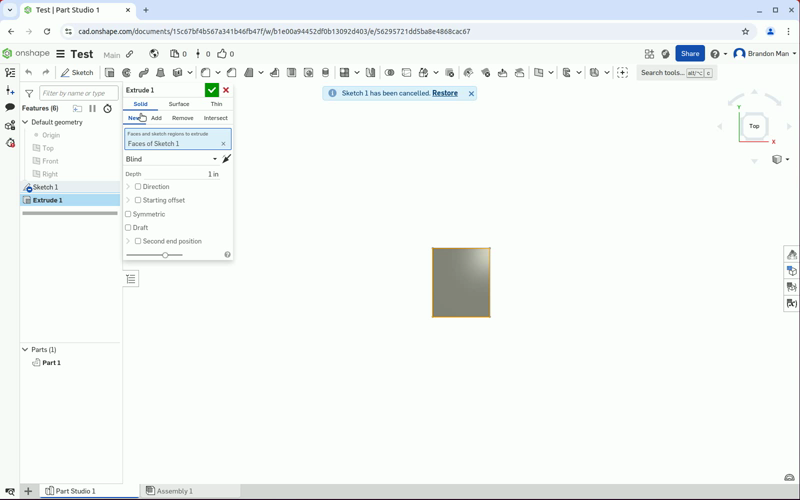
mouse_move(137, 120)
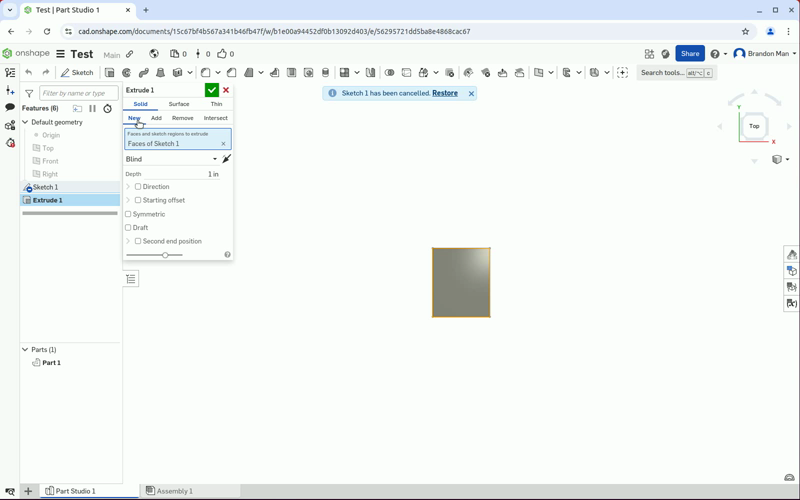
click(137, 120)
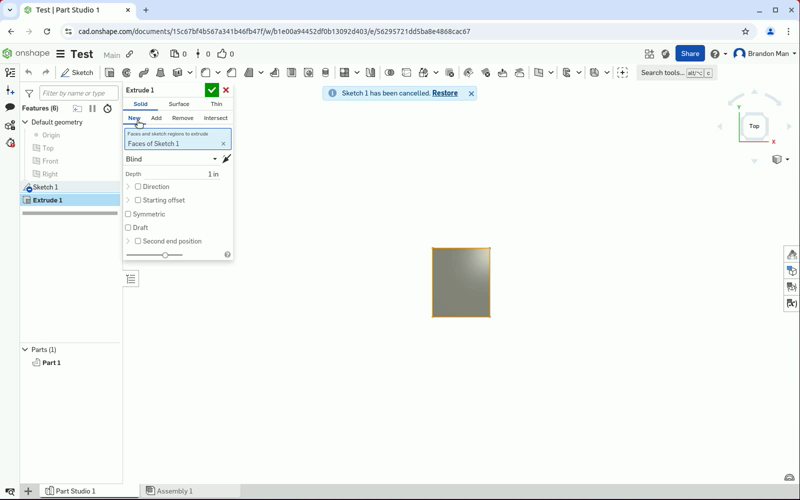
key(tab, 4)
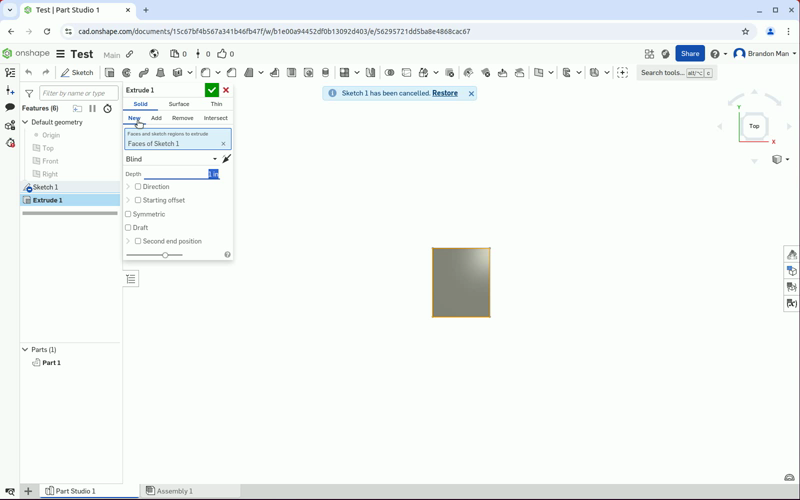
text(23.108)
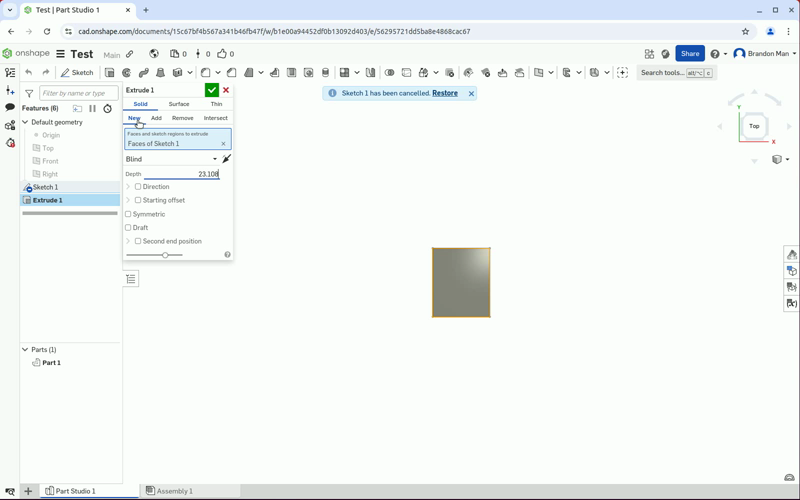
key(enter)
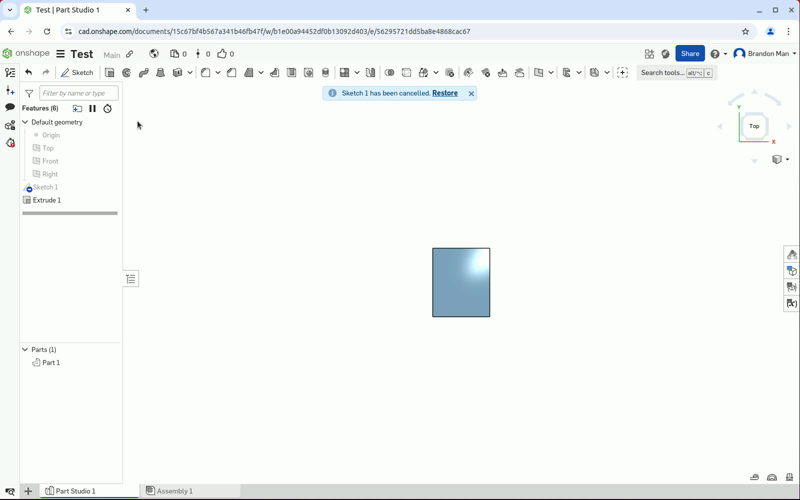
key(shift+h)
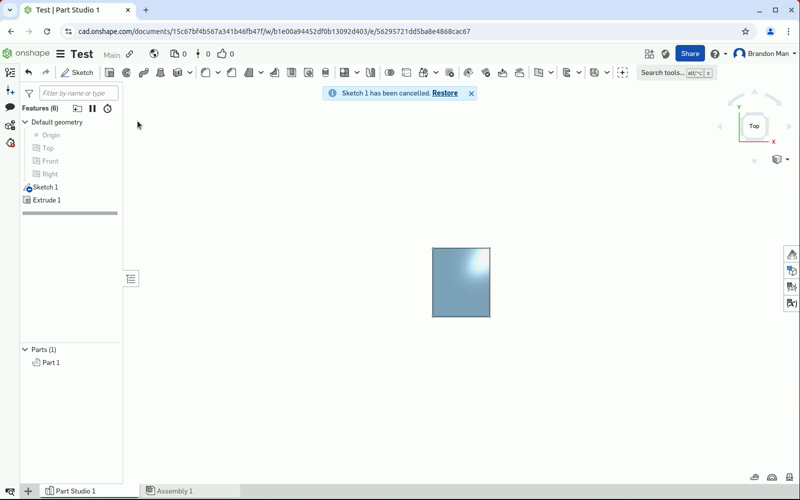
key(shift+h)
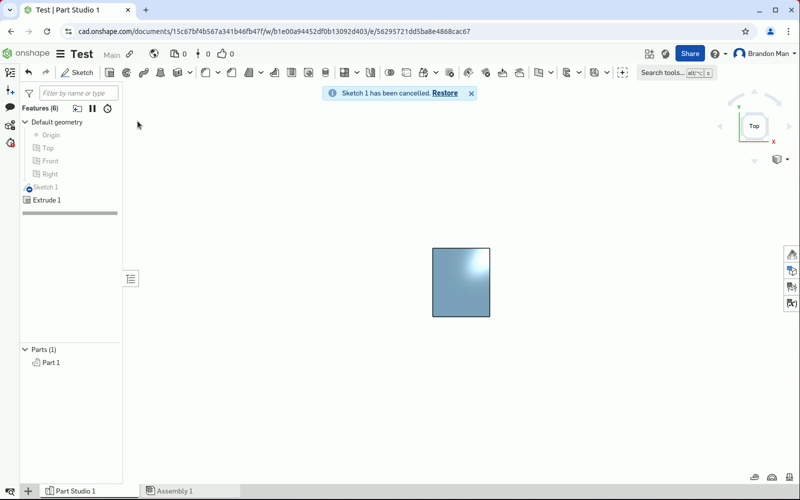
mouse_move(73, 189)
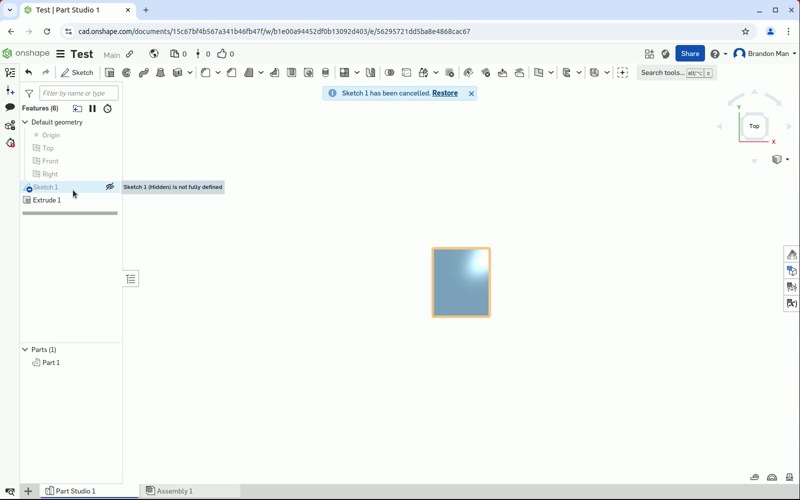
click(73, 189)
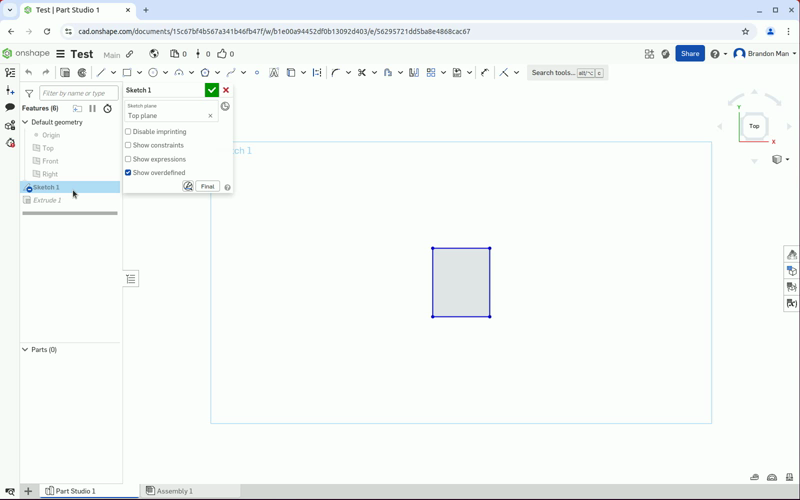
mouse_move(229, 92)
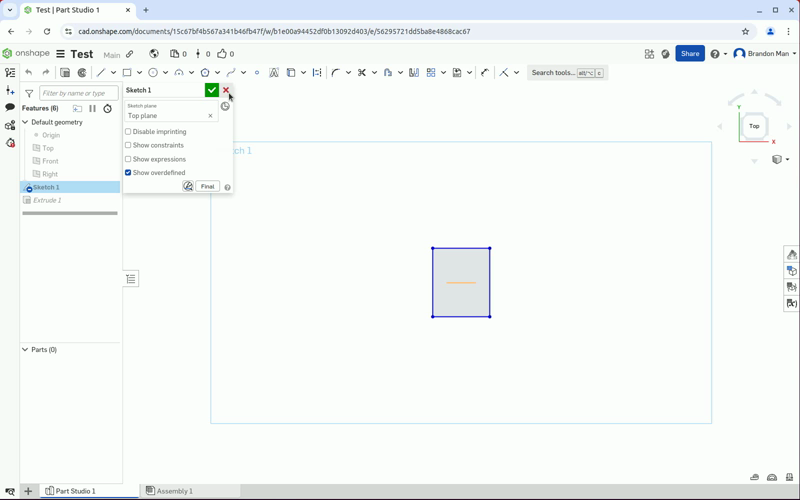
click(229, 92)
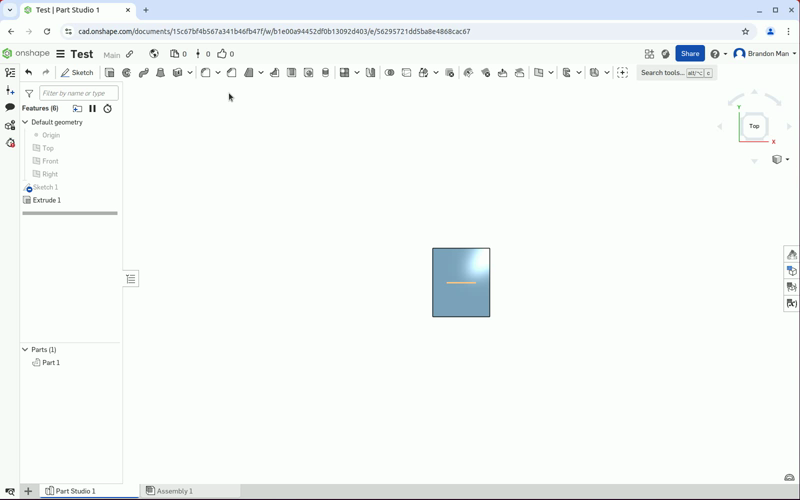
mouse_move(541, 75)
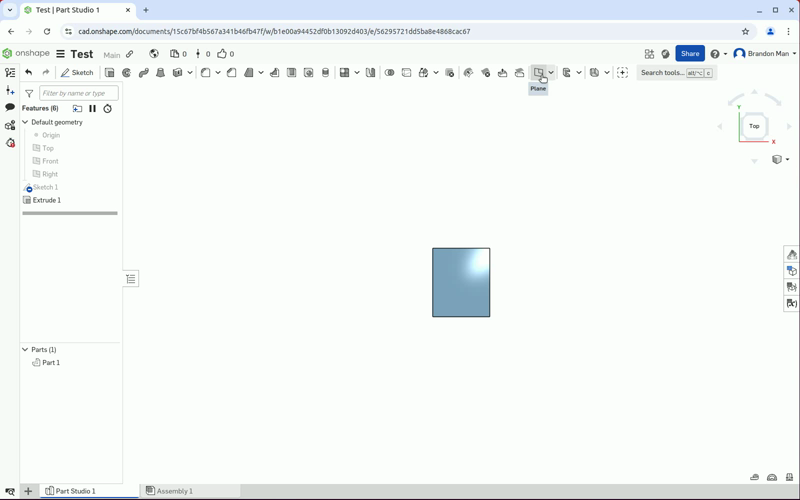
click(541, 75)
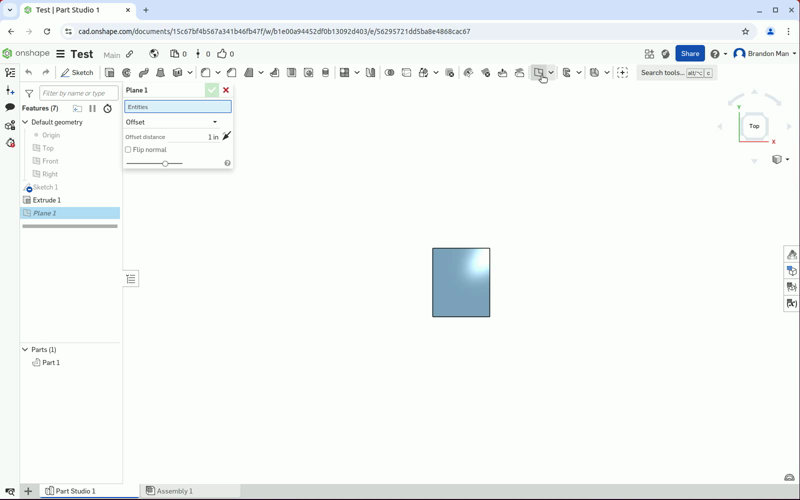
mouse_move(73, 150)
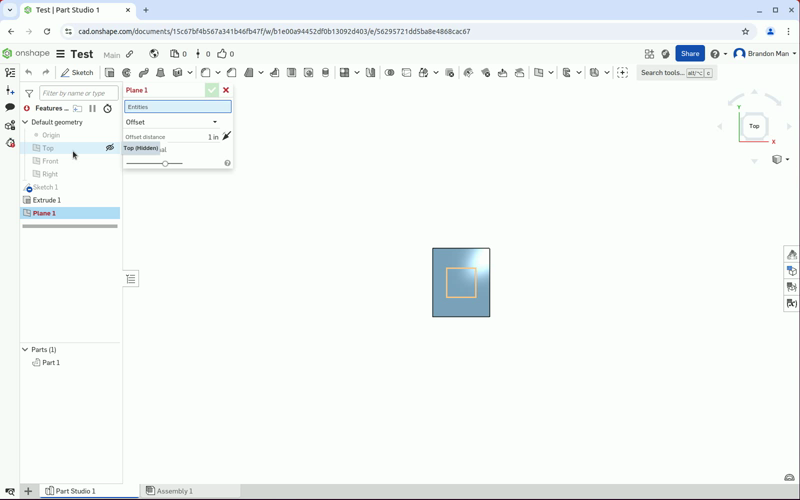
click(73, 150)
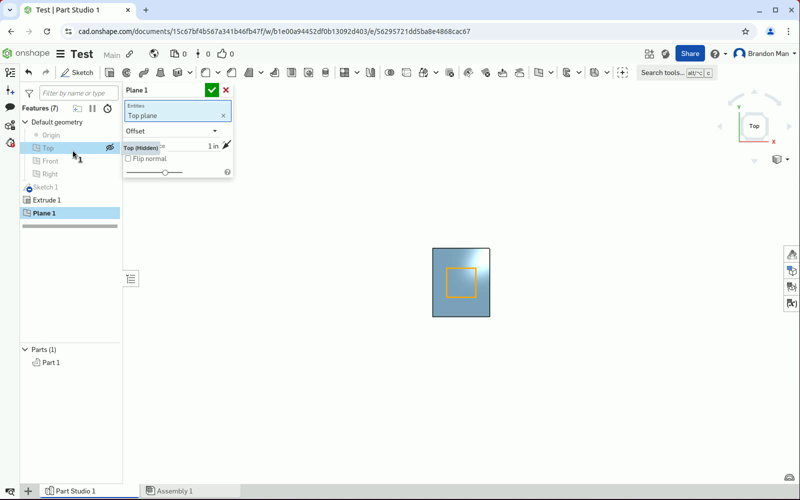
key(tab, 2)
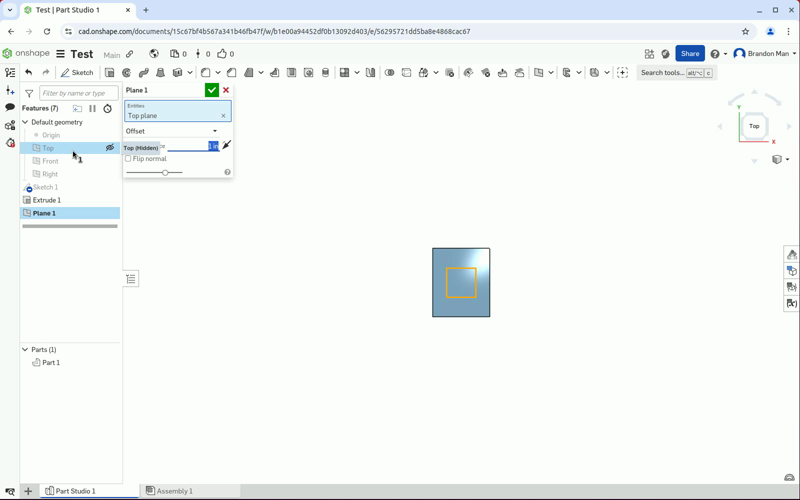
text(23.108)
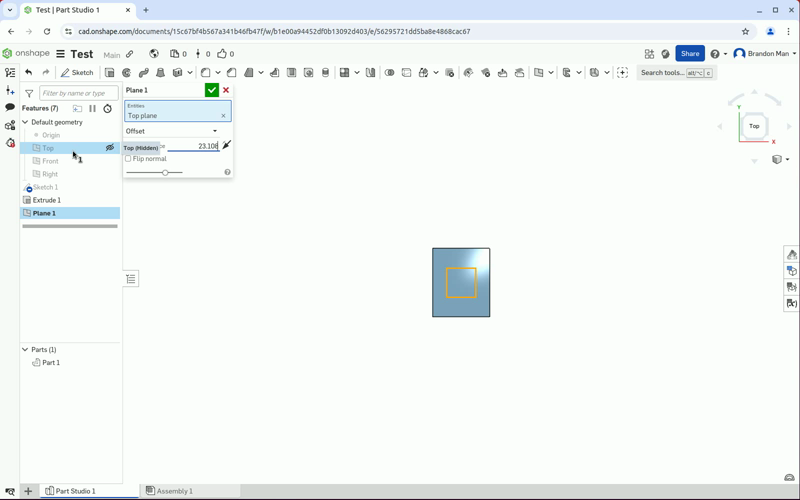
key(enter, 2)
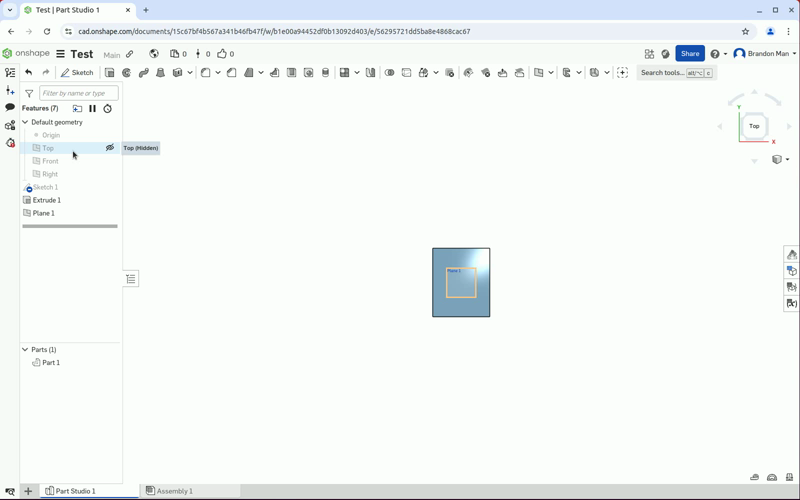
key(shift+s)
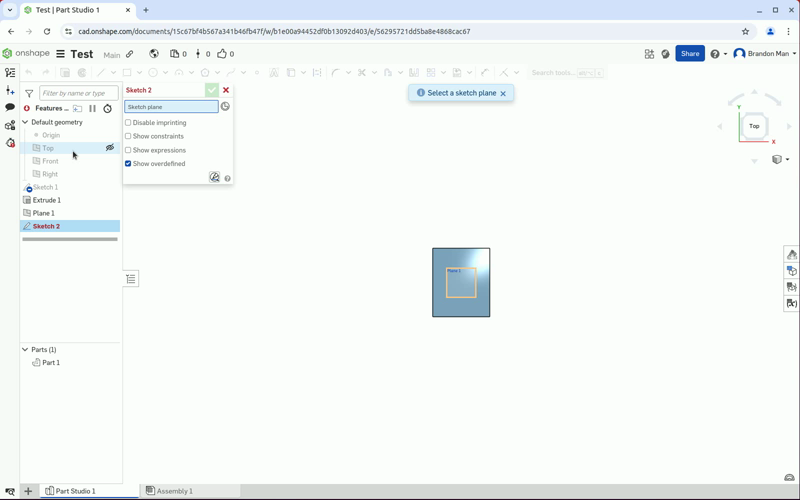
mouse_move(73, 215)
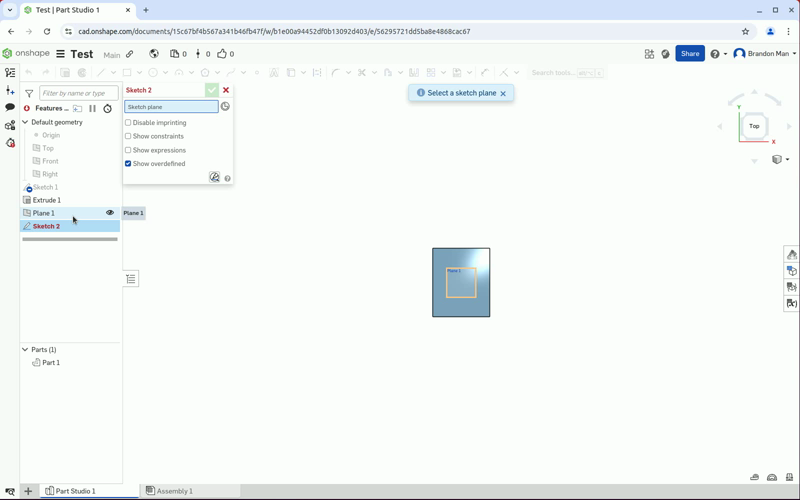
click(73, 215)
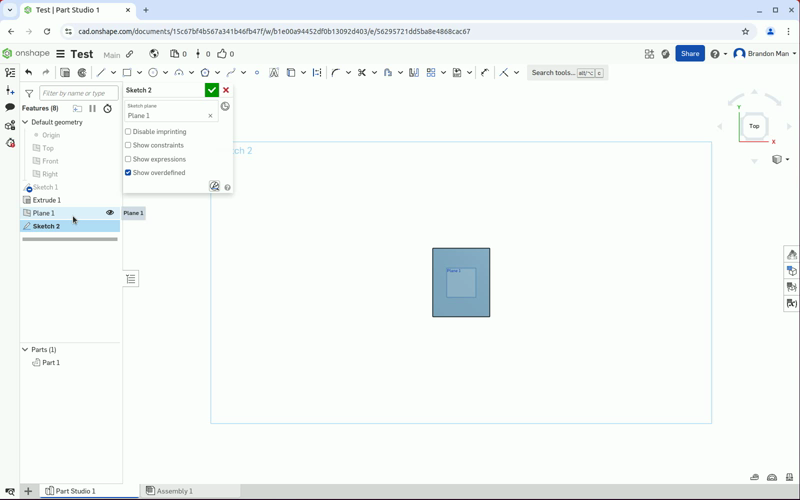
mouse_move(73, 352)
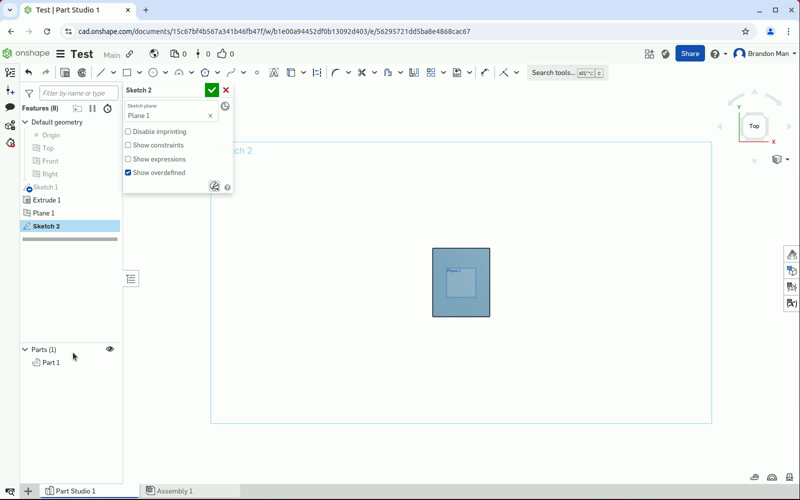
key(y)
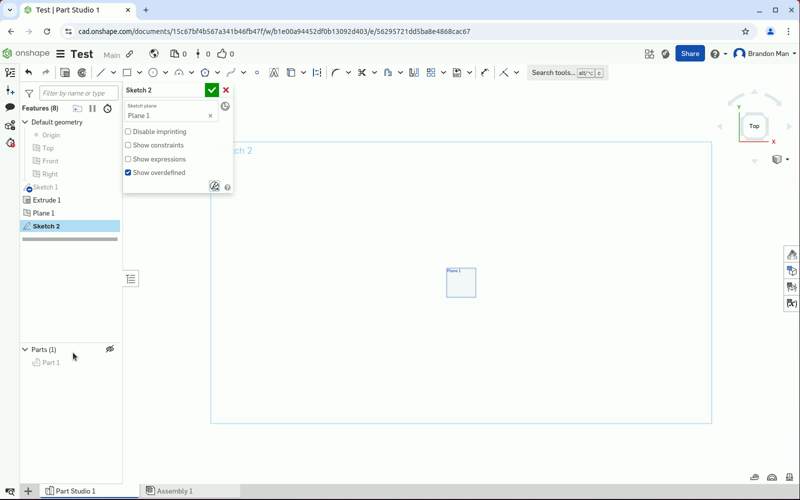
key(l)
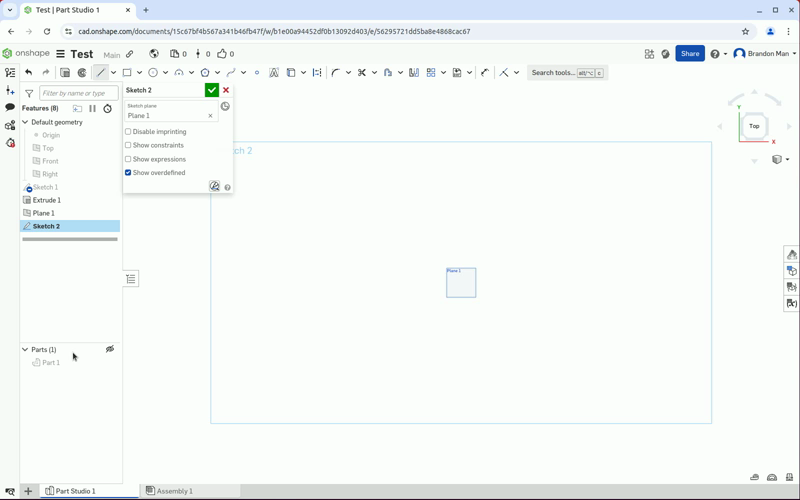
key_down(shift)
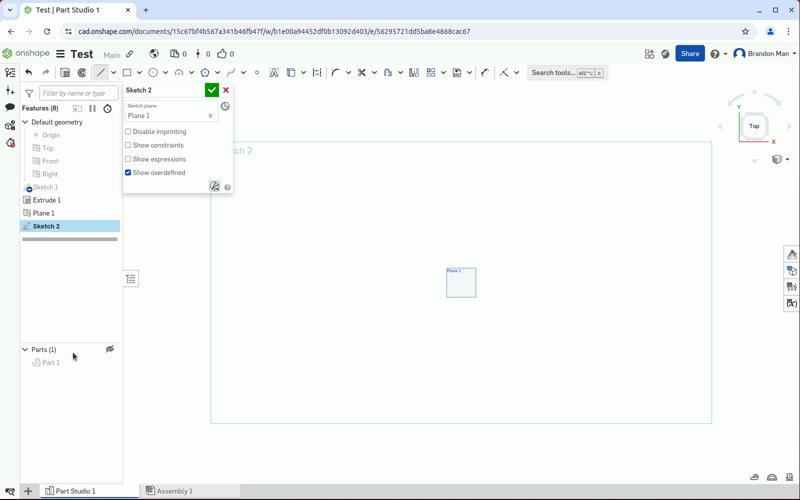
mouse_move(438, 311)
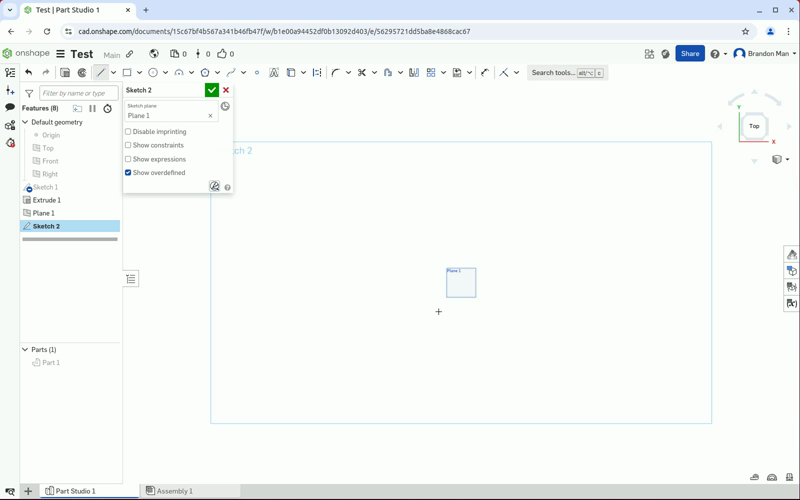
click(438, 311)
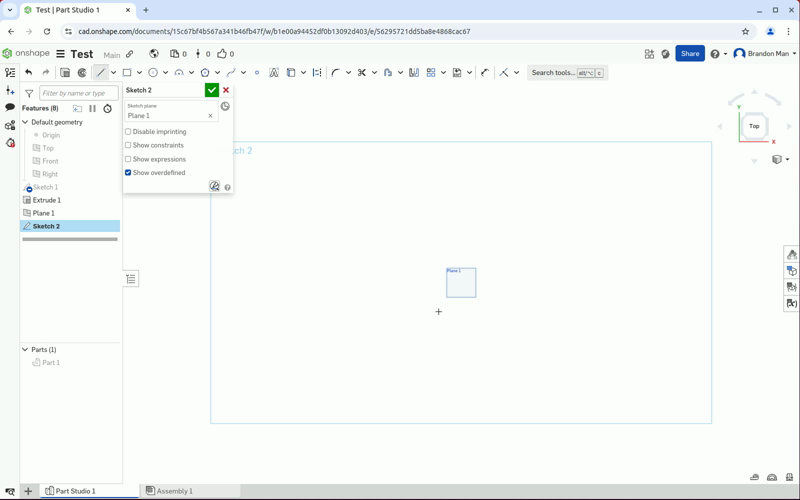
key_up(shift)
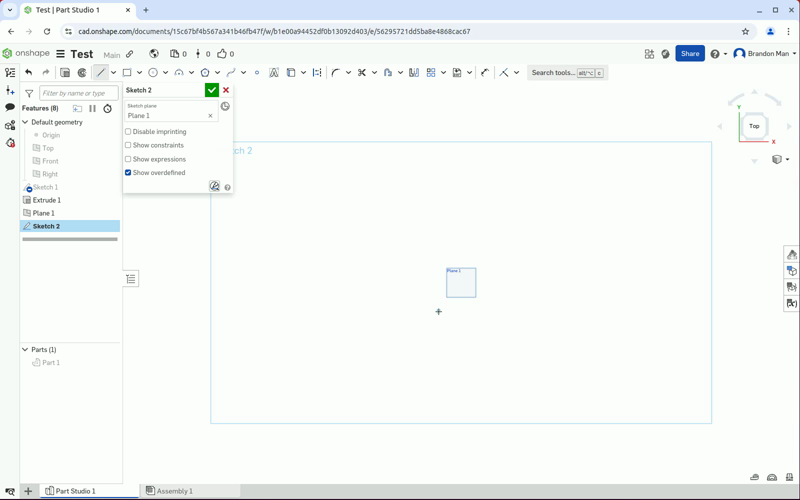
key_down(shift)
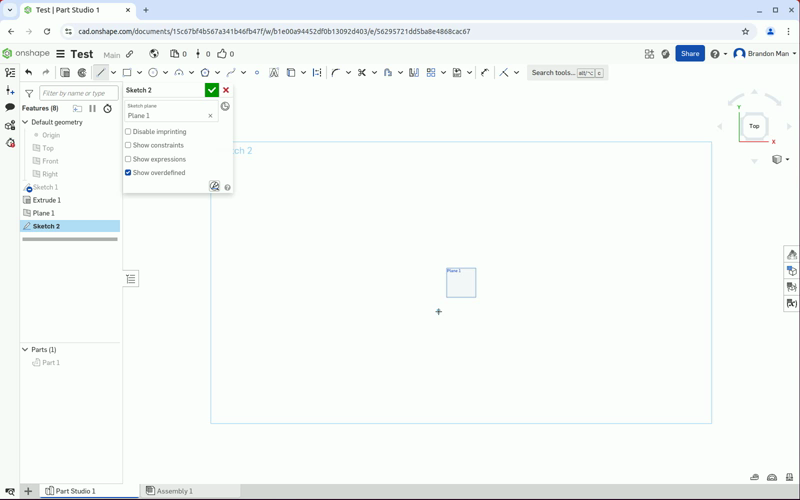
mouse_move(468, 311)
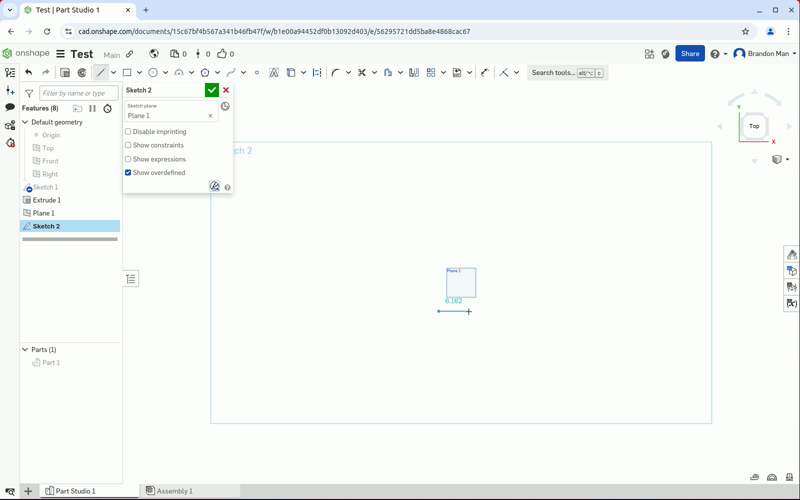
mouse_move(484, 311)
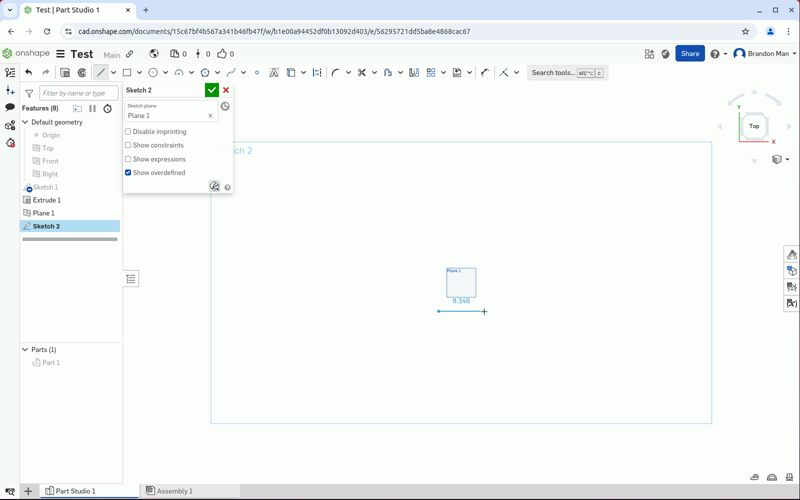
click(484, 311)
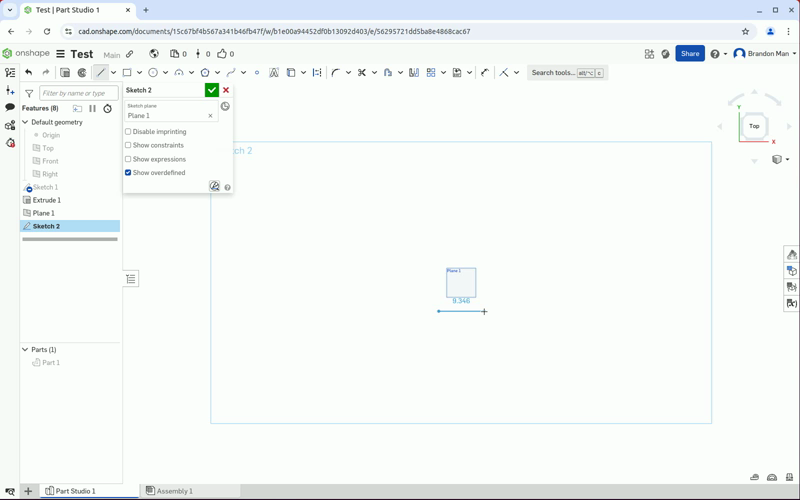
key_up(shift)
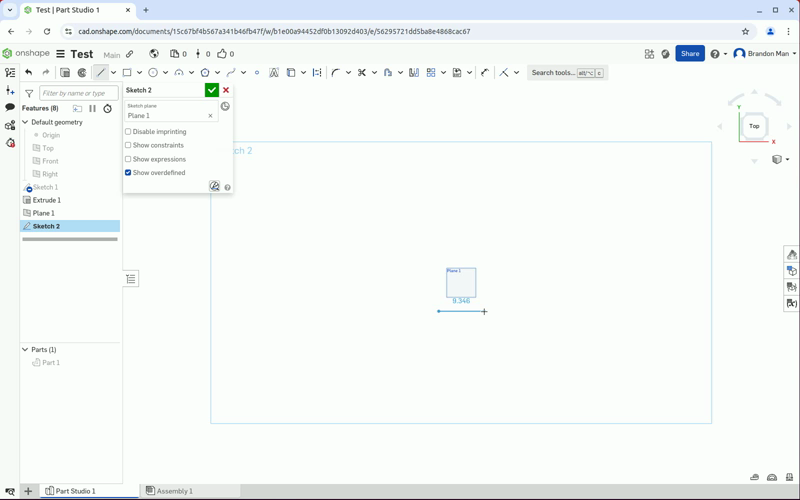
key_down(shift)
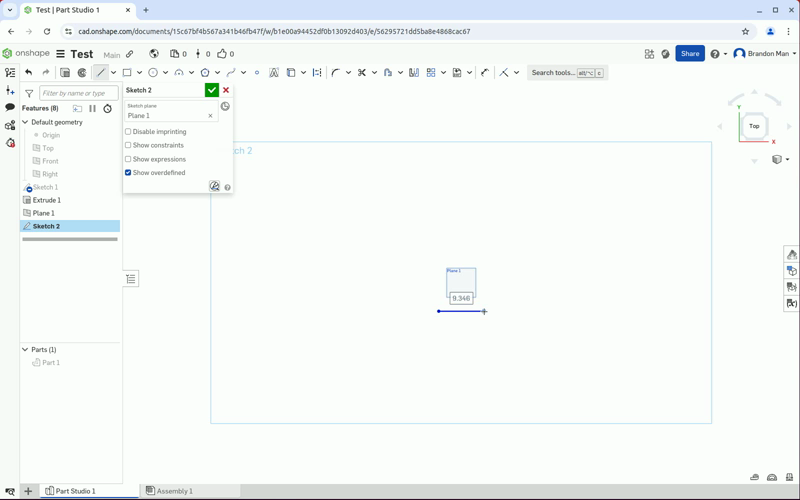
mouse_move(514, 311)
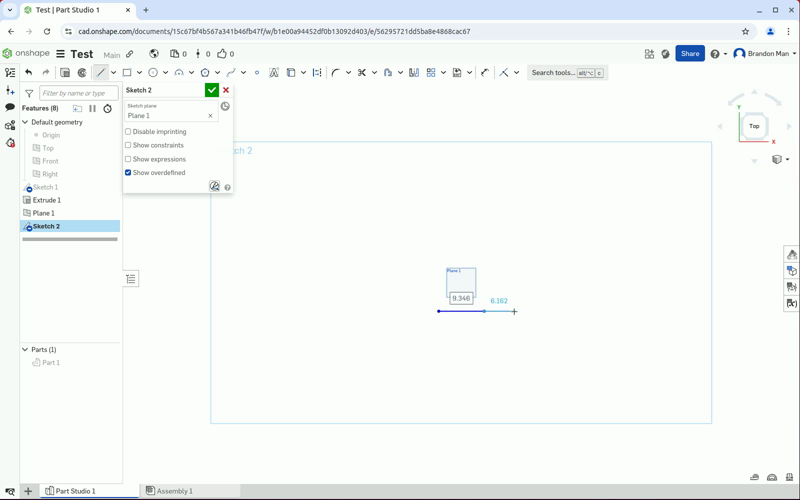
mouse_move(484, 254)
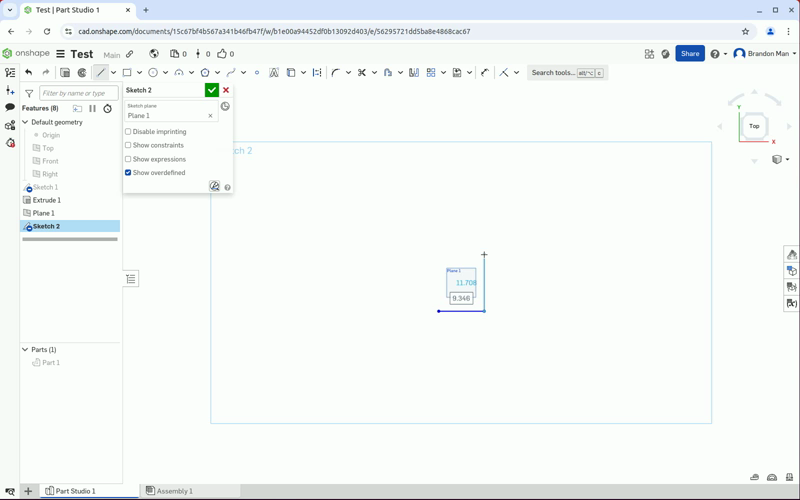
click(484, 254)
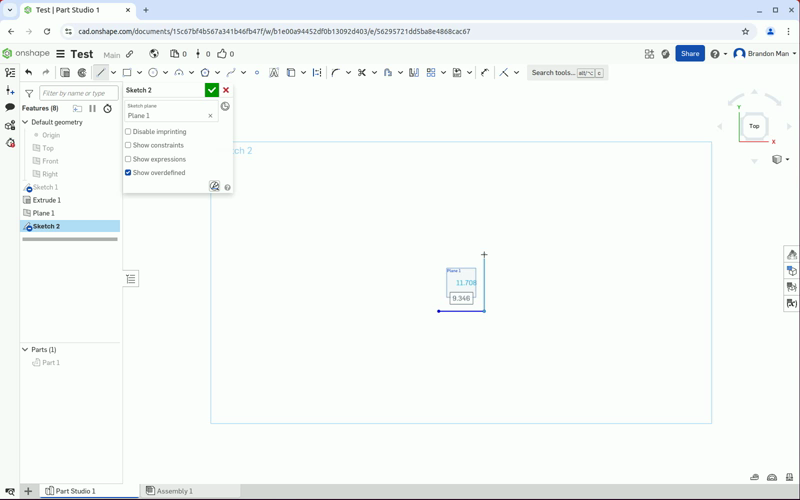
key_up(shift)
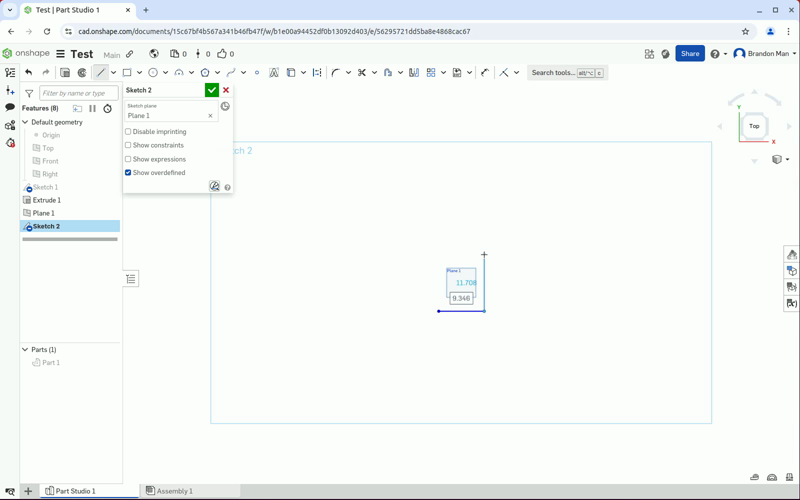
key_down(shift)
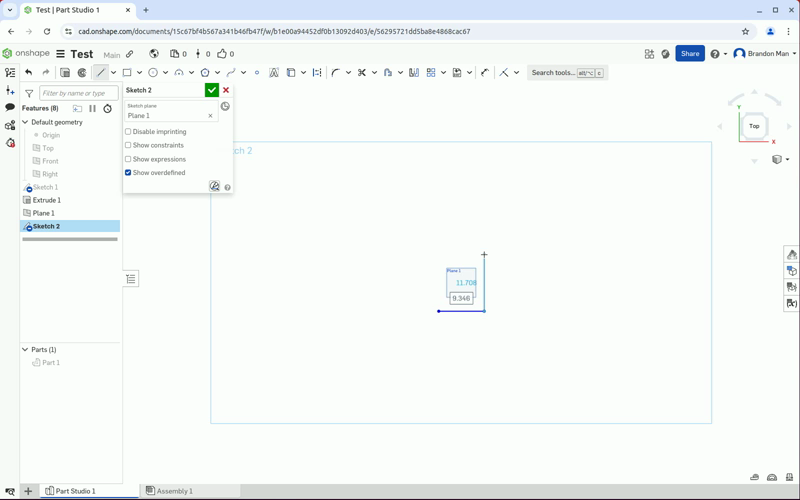
mouse_move(514, 254)
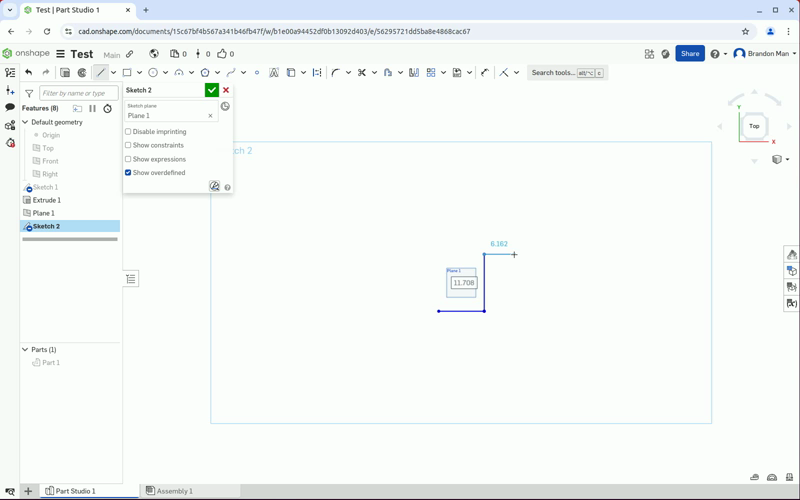
mouse_move(438, 254)
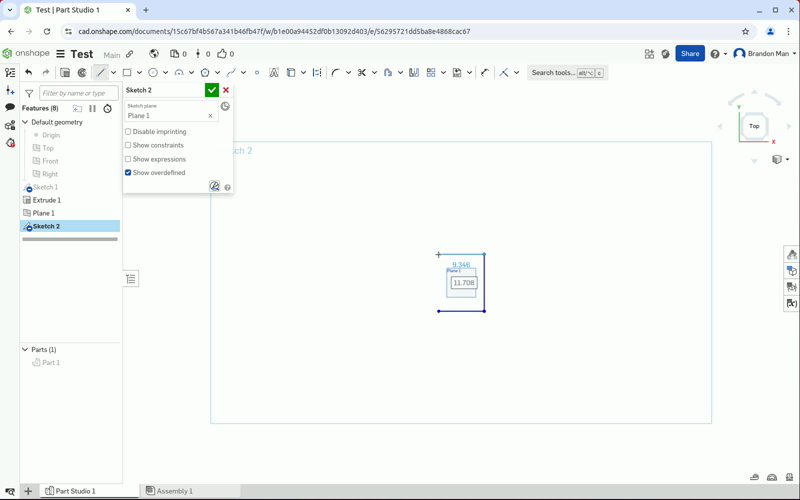
click(438, 254)
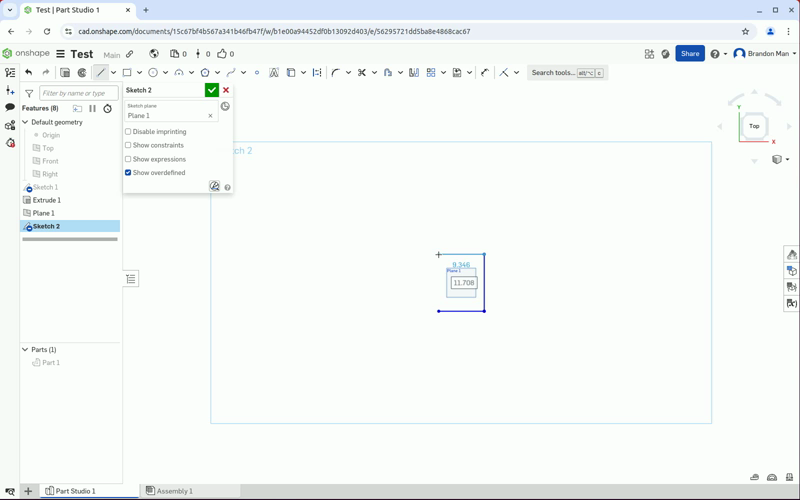
key_up(shift)
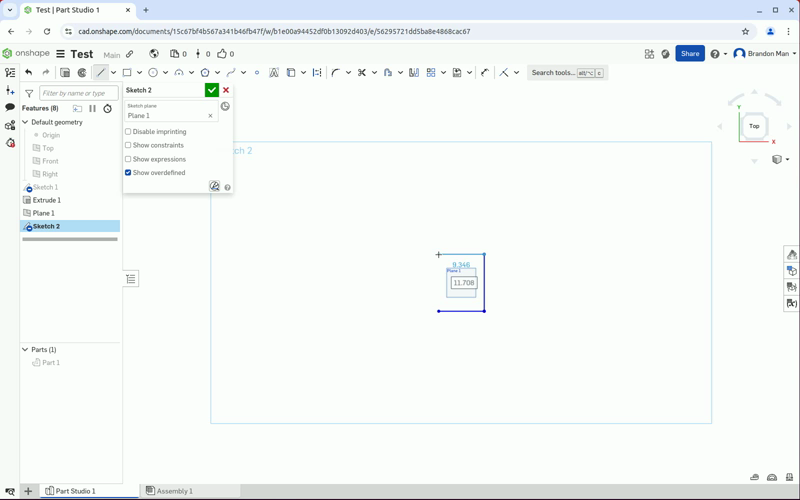
mouse_move(468, 254)
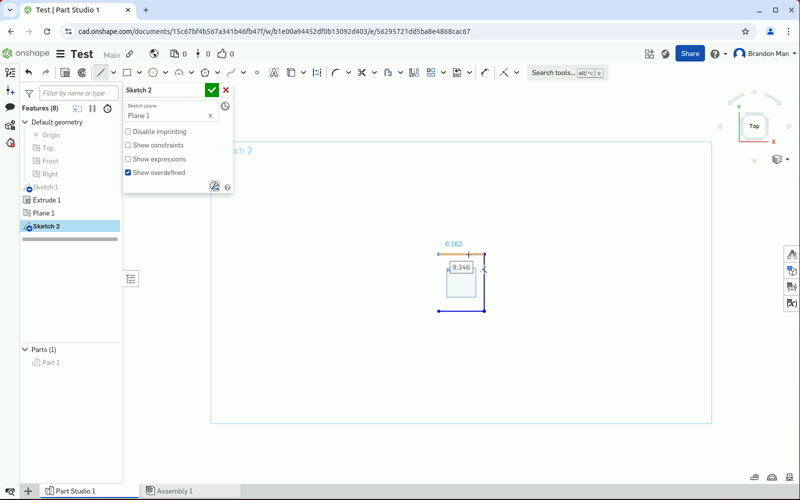
key_down(shift)
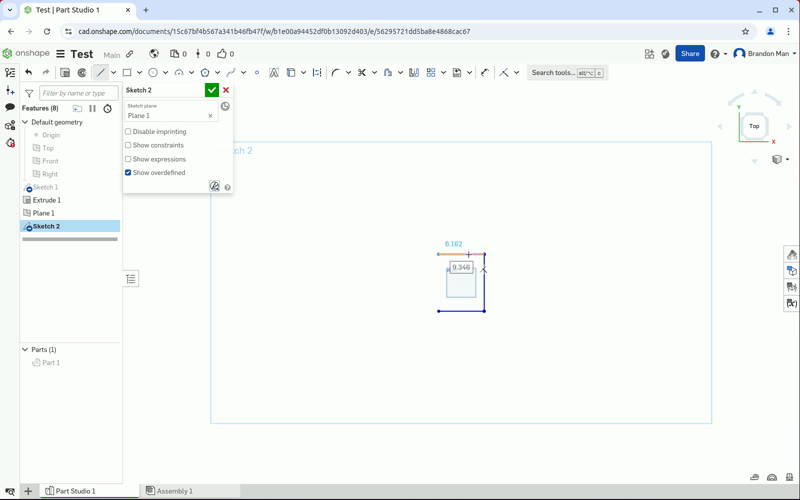
mouse_move(438, 311)
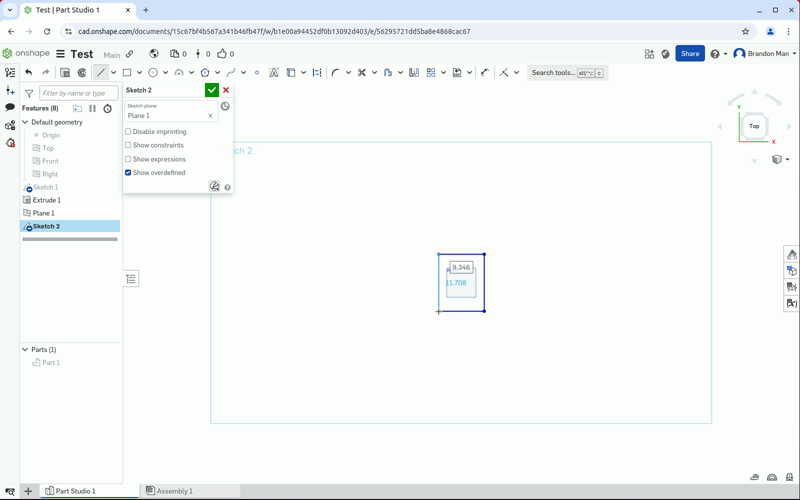
key_up(shift)
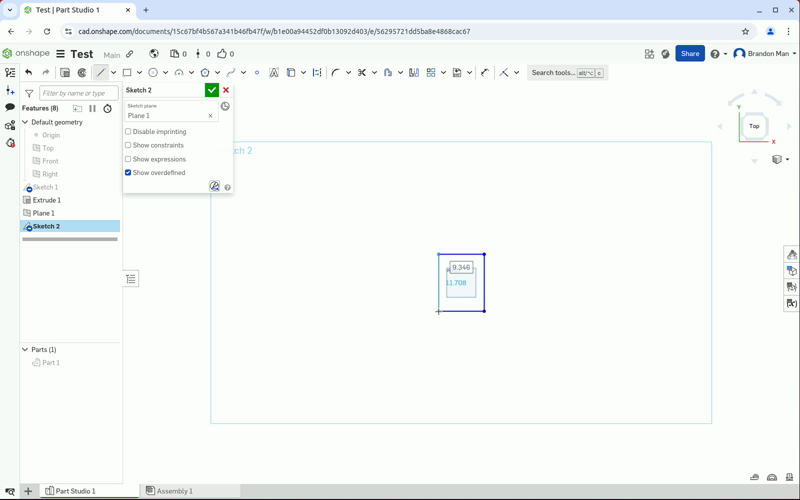
click(438, 311)
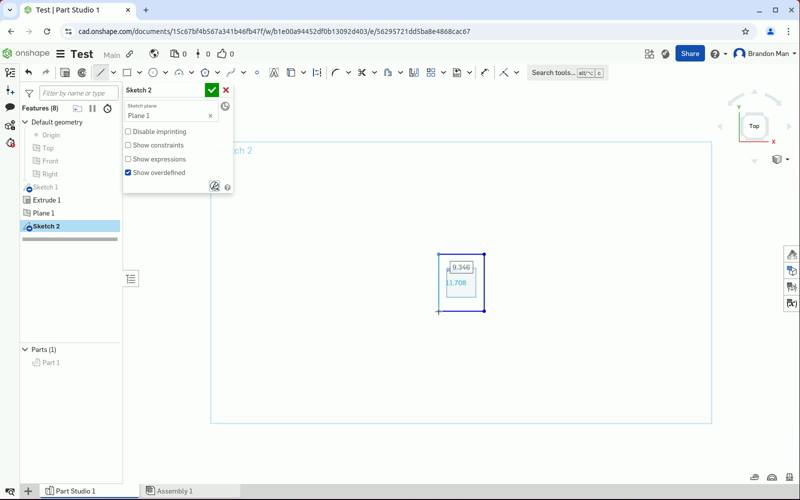
key(esc)
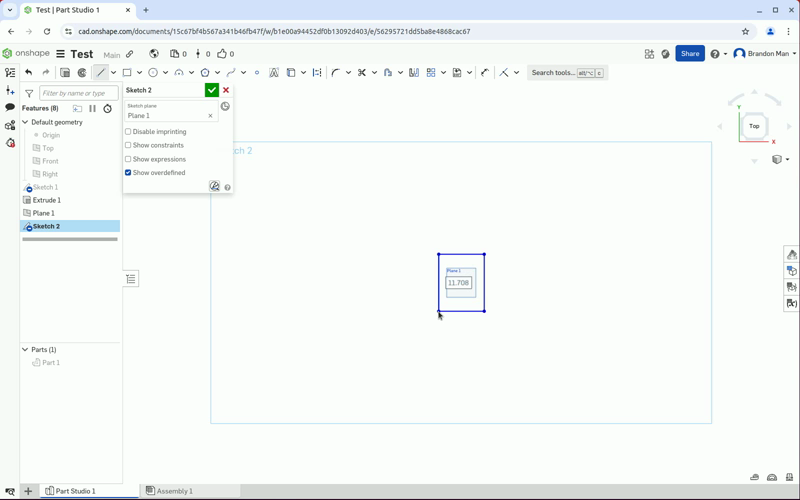
mouse_move(456, 266)
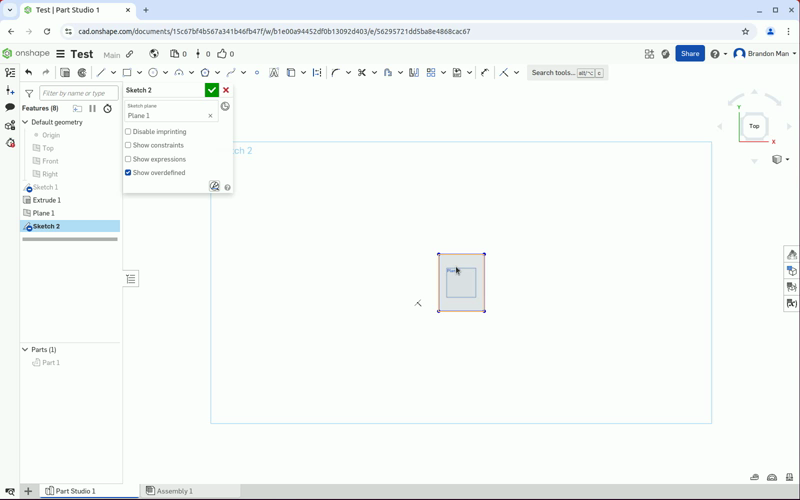
click(456, 266)
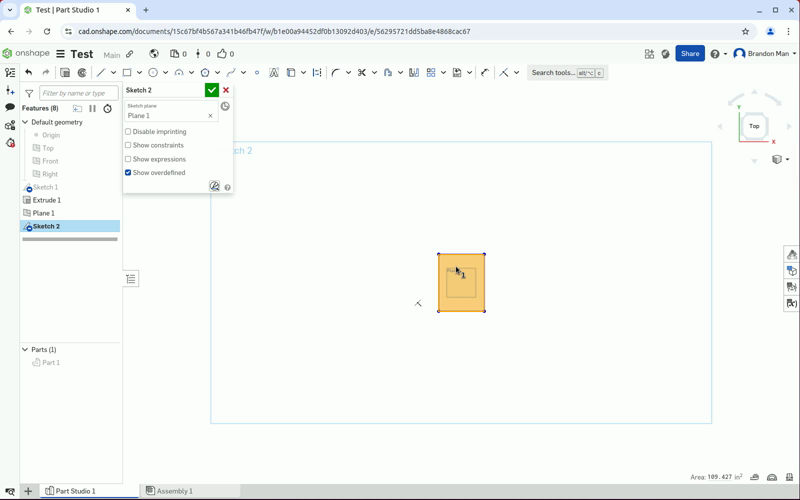
mouse_move(73, 352)
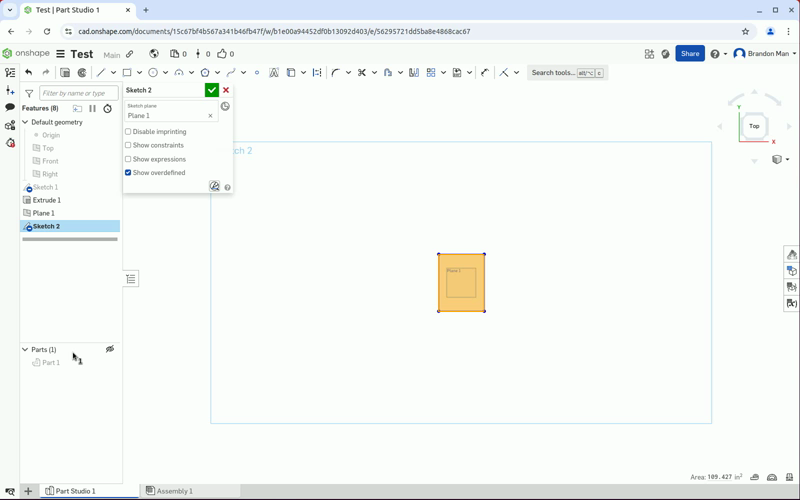
key(shift+y)
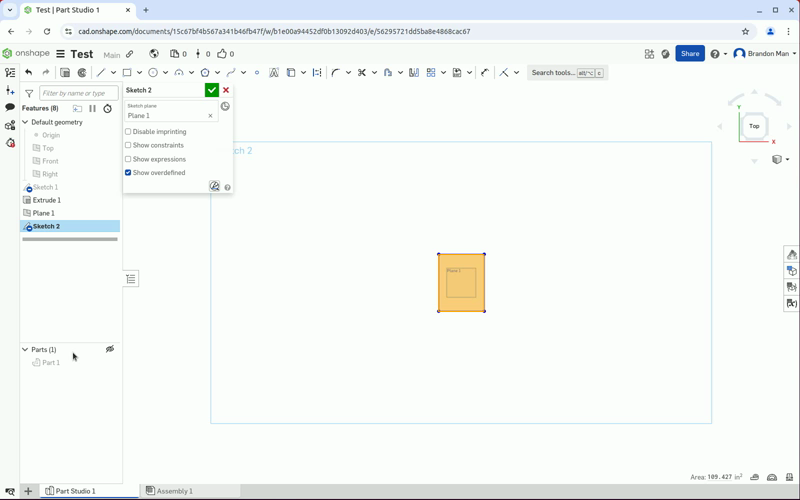
key(shift+e)
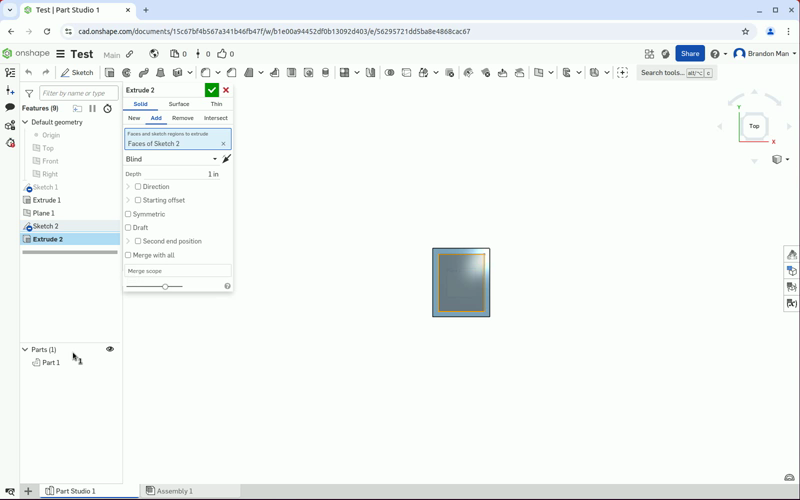
mouse_move(143, 106)
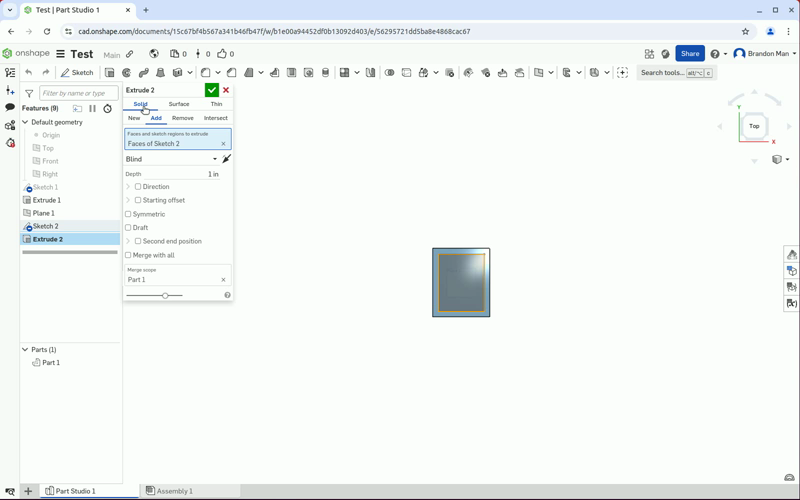
click(143, 106)
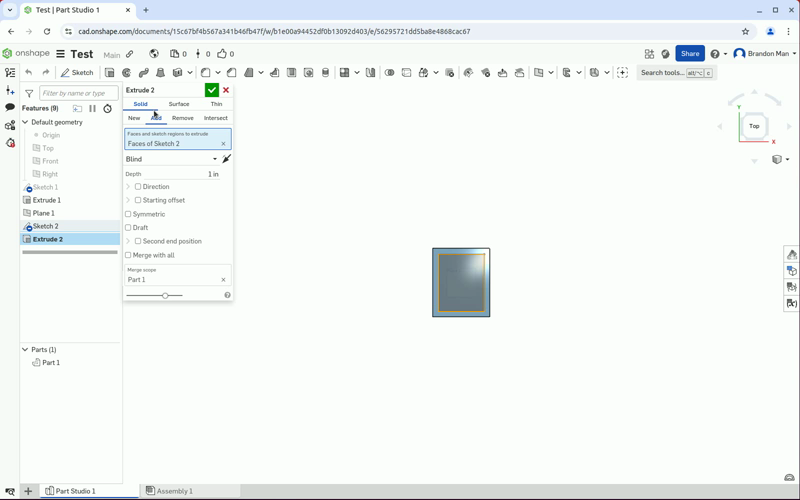
mouse_move(186, 120)
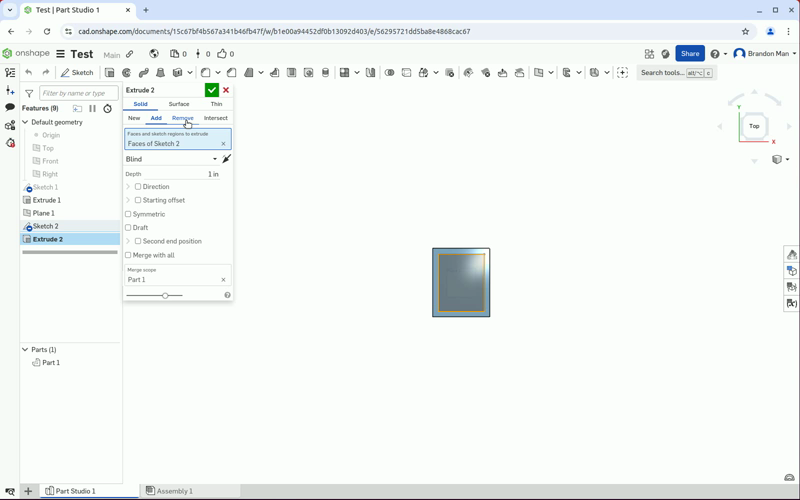
click(186, 120)
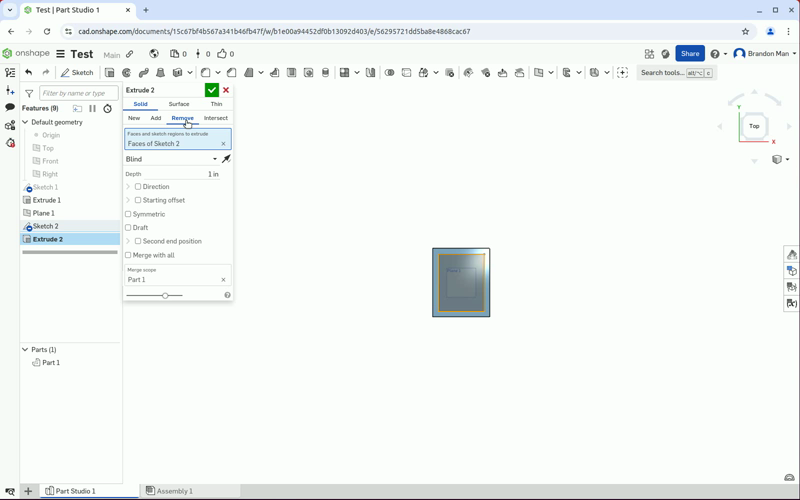
key(tab, 4)
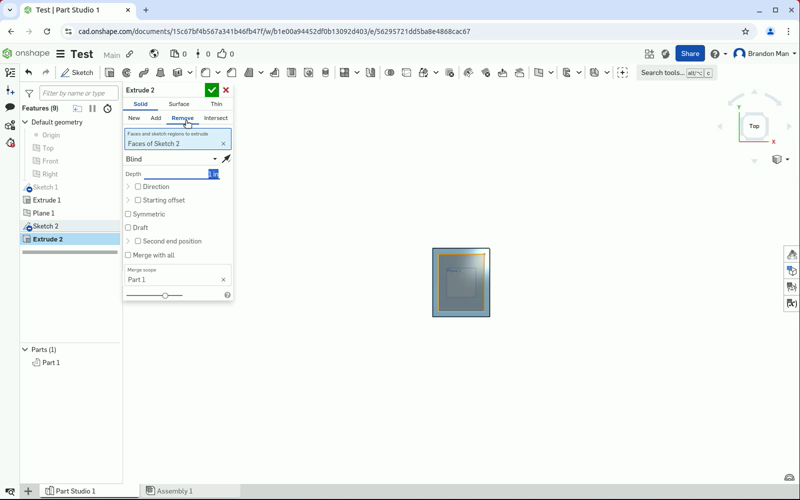
text(23.108)
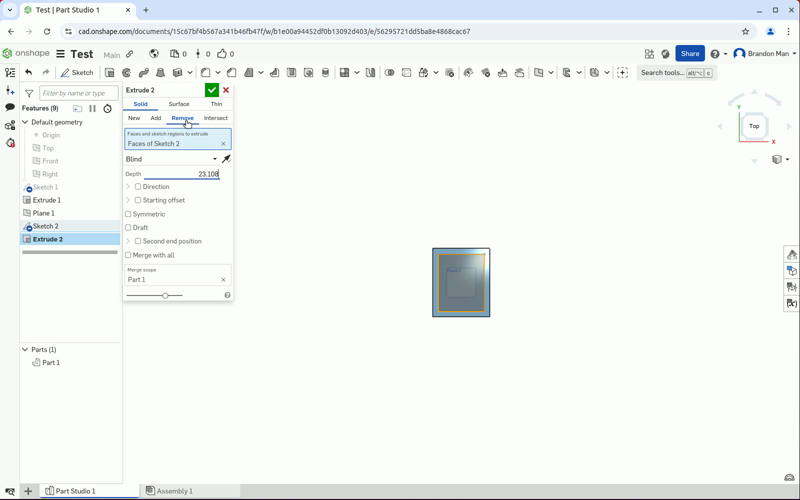
key(tab, 6)
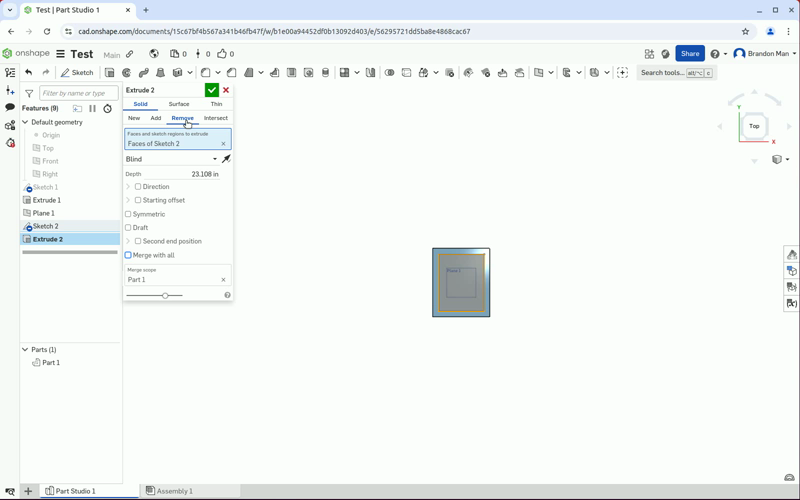
key(space)
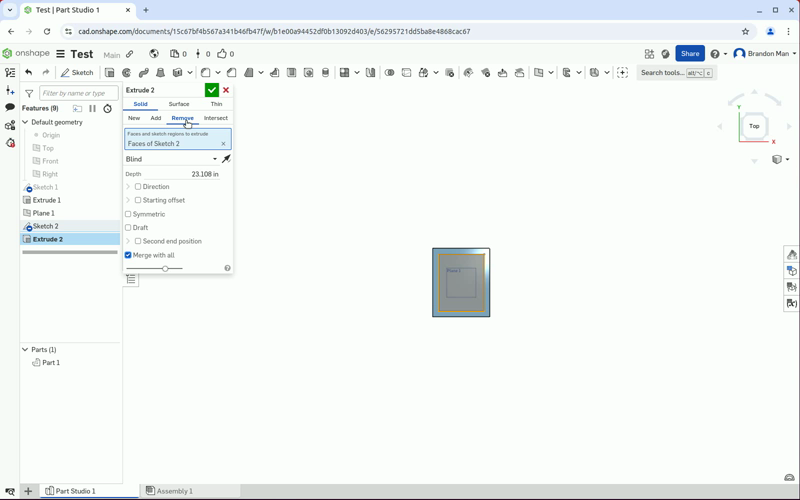
key(enter)
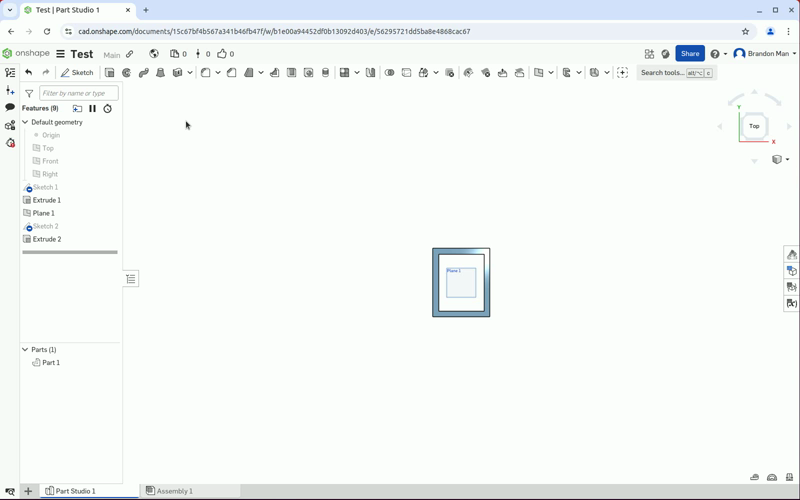
key(shift+h)
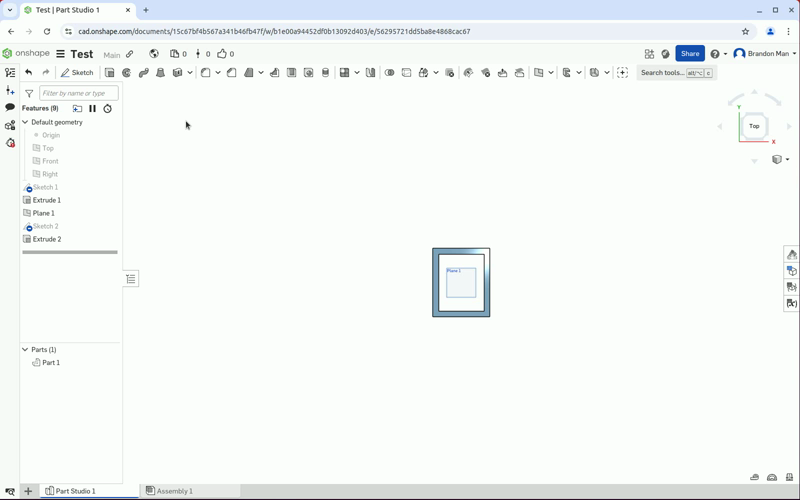
key(shift+h)
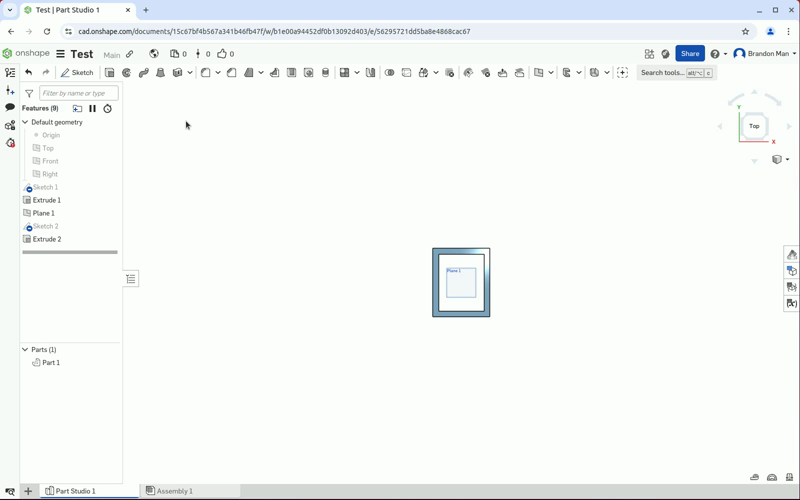
mouse_move(73, 189)
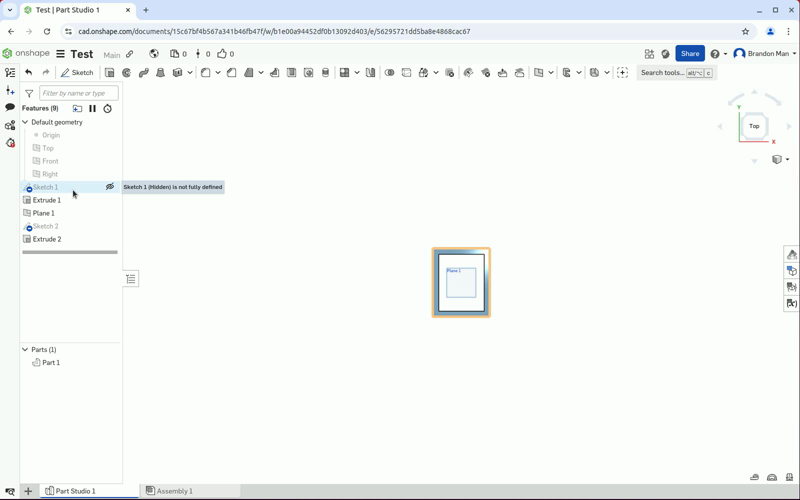
click(73, 189)
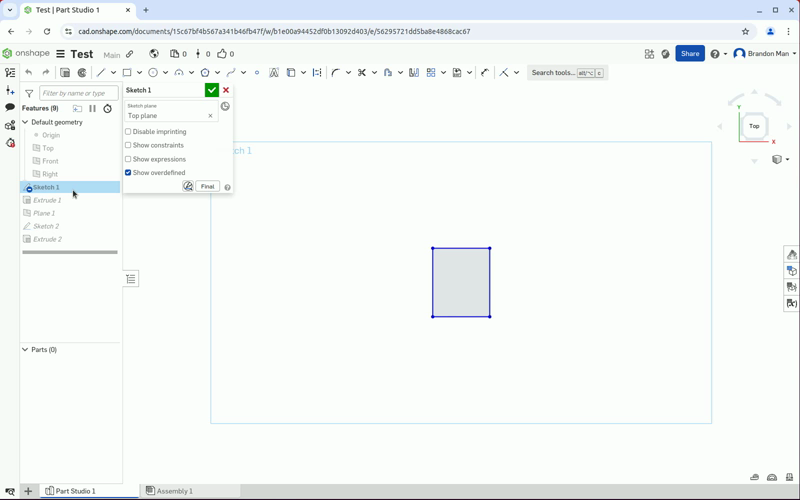
mouse_move(229, 92)
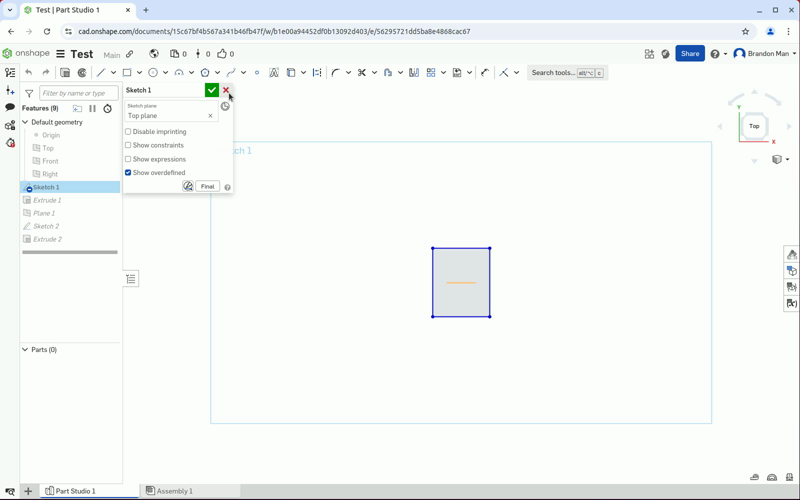
click(229, 92)
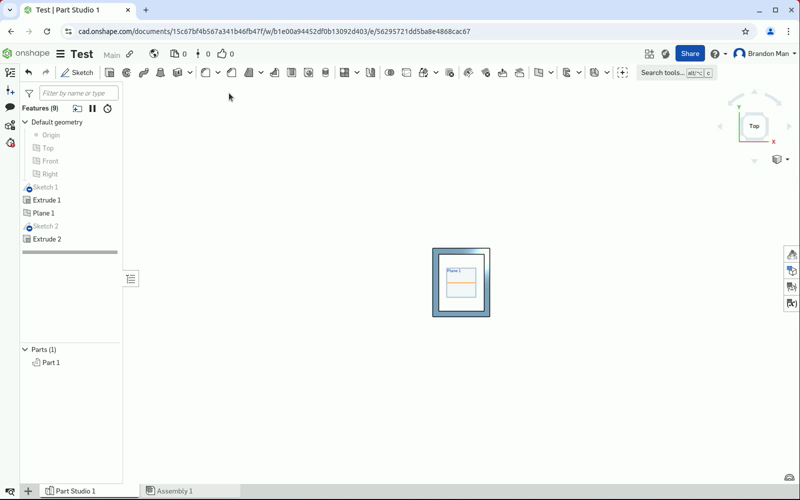
mouse_move(73, 352)
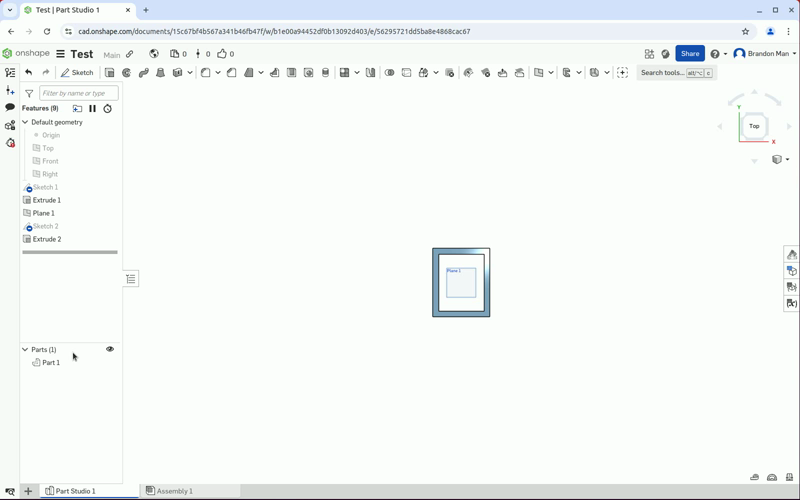
key(y)
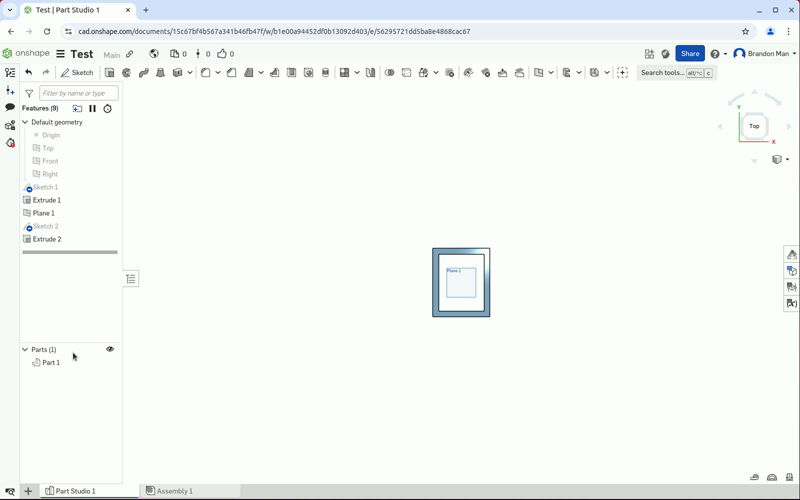
key(shift+p)
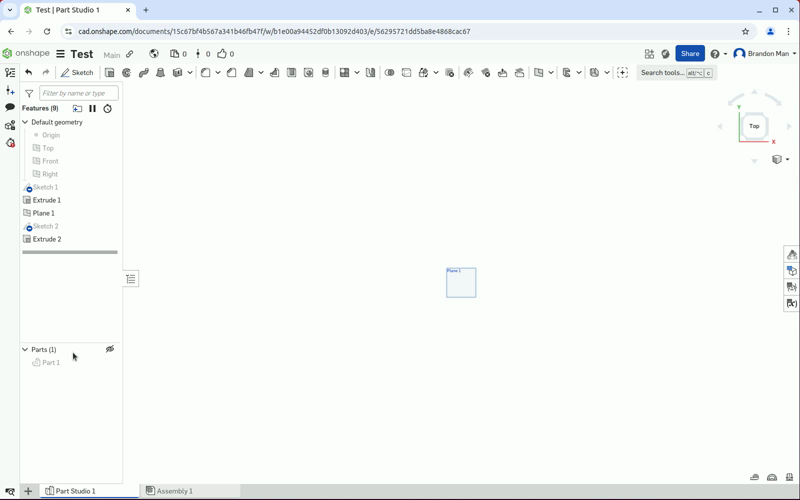
key(space)
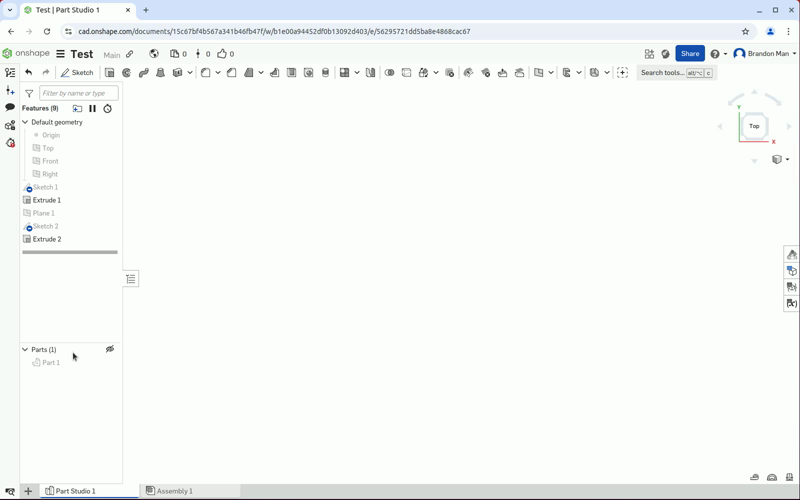
key_down(shift)
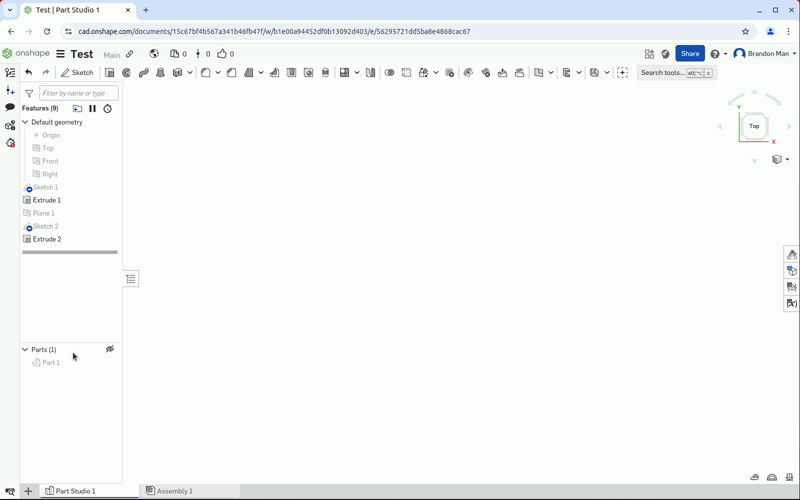
key(up)
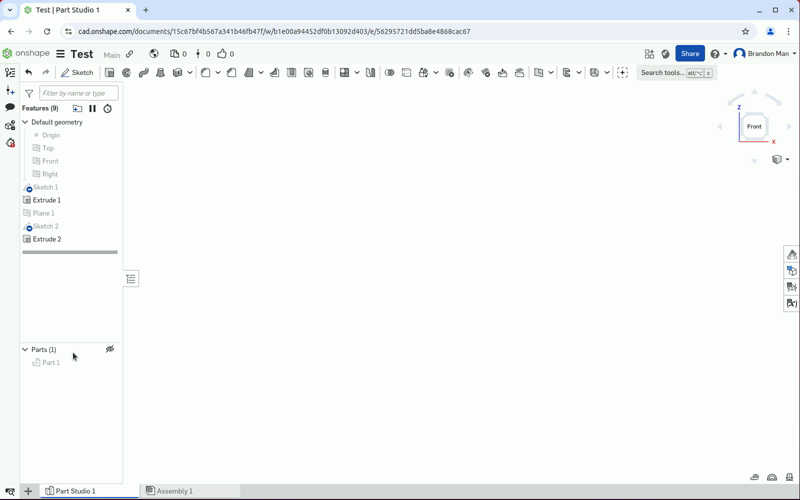
key_up(shift)
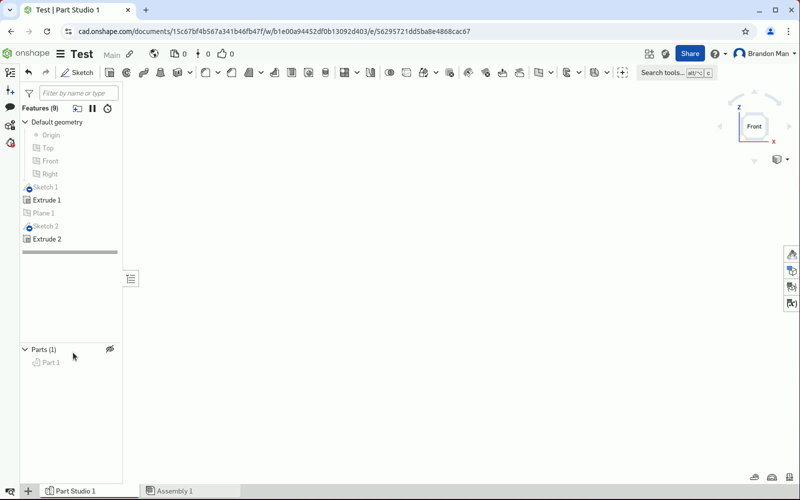
mouse_move(73, 352)
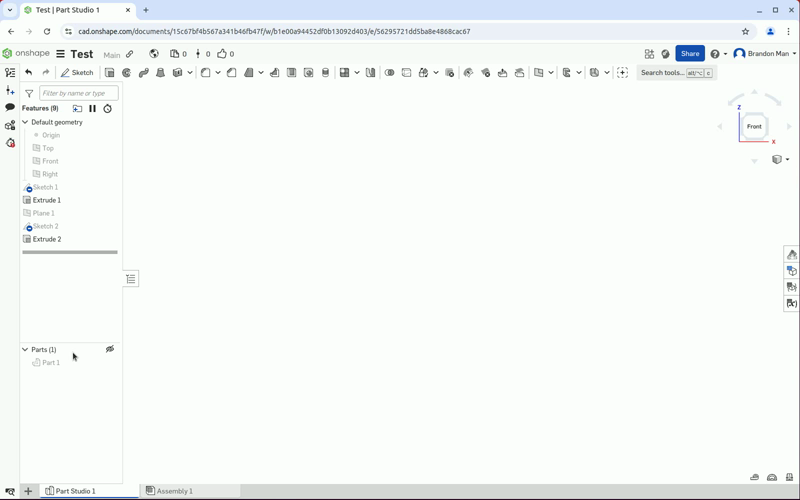
key(shift+y)
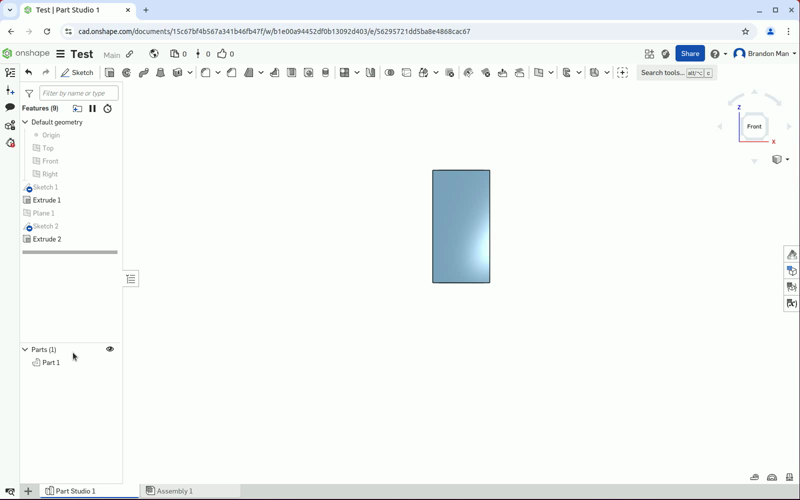
mouse_move(541, 75)
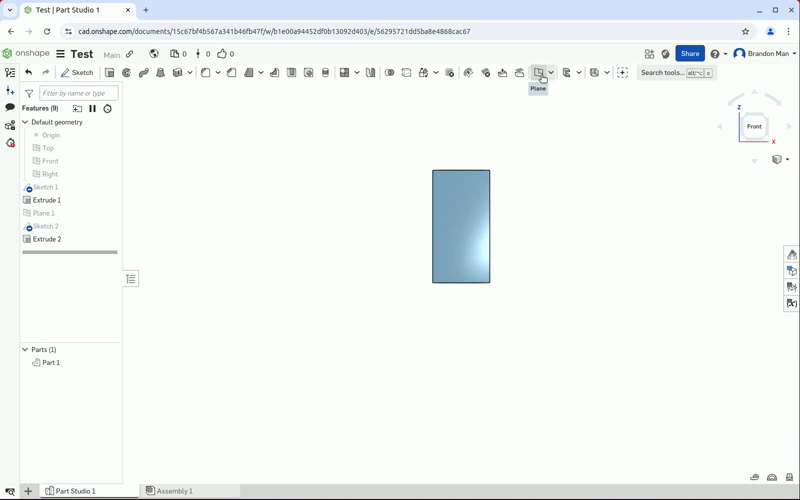
click(541, 75)
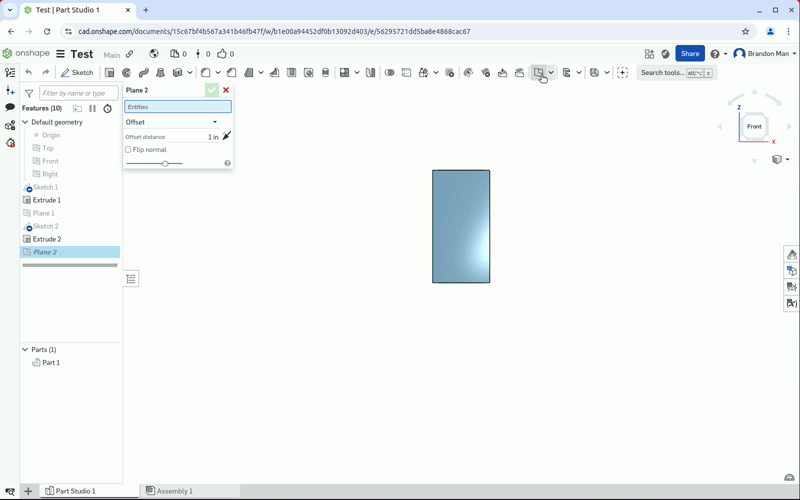
mouse_move(73, 163)
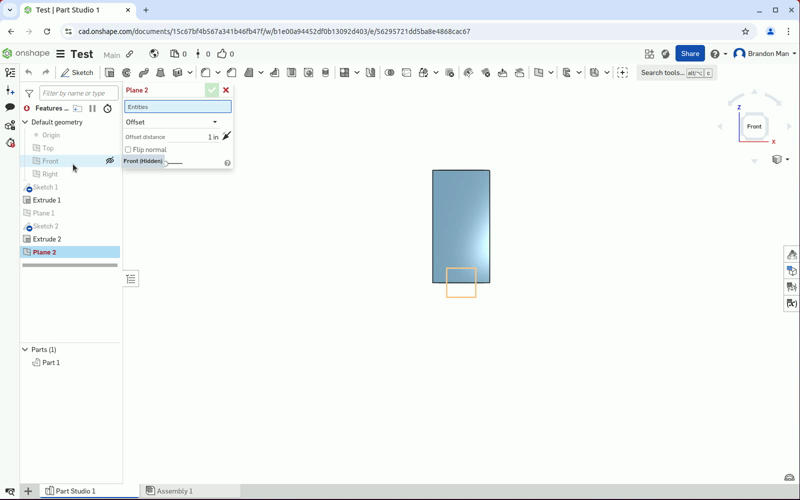
click(73, 163)
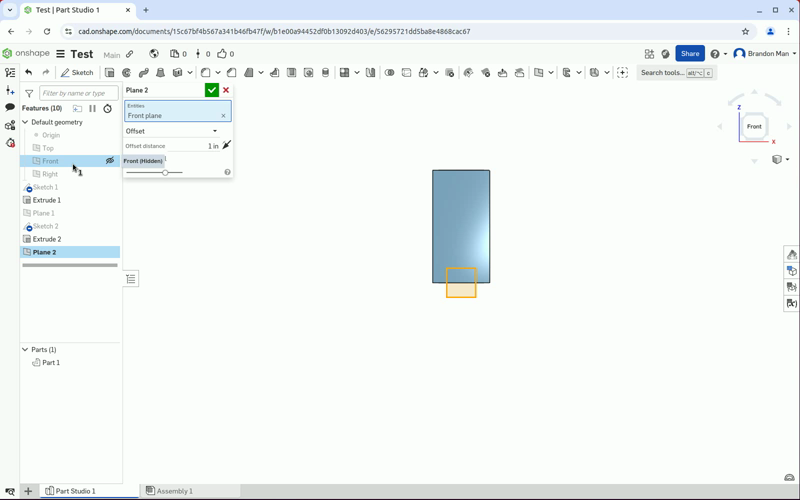
key(tab, 2)
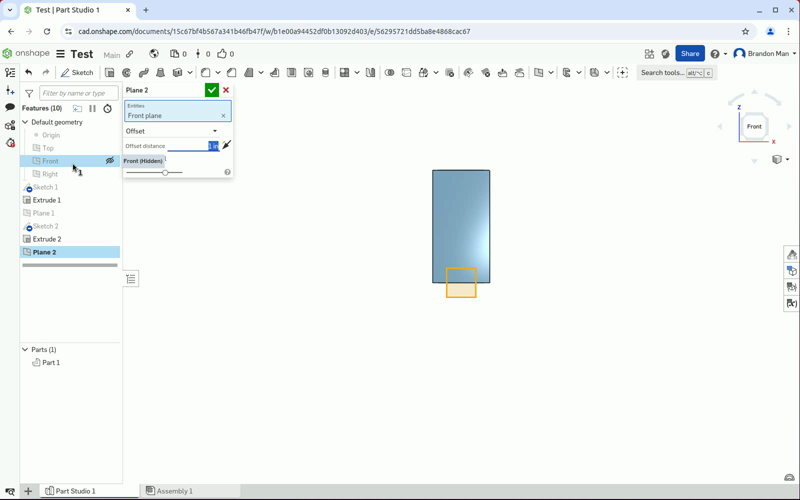
text(6.994)
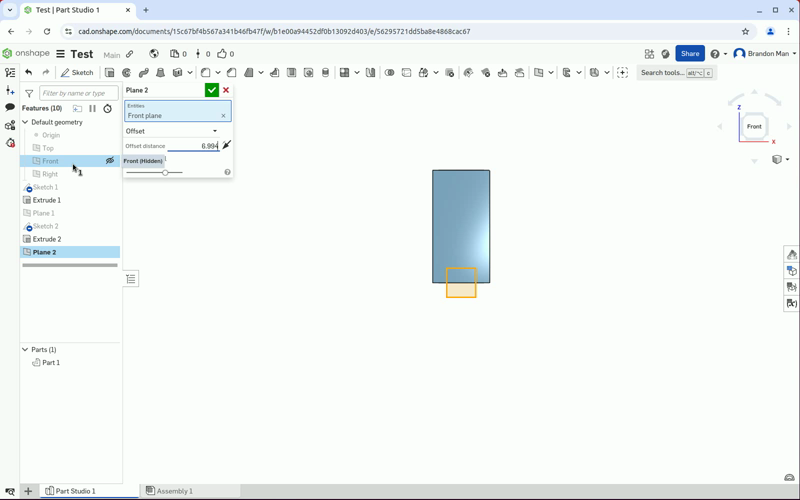
key(enter, 2)
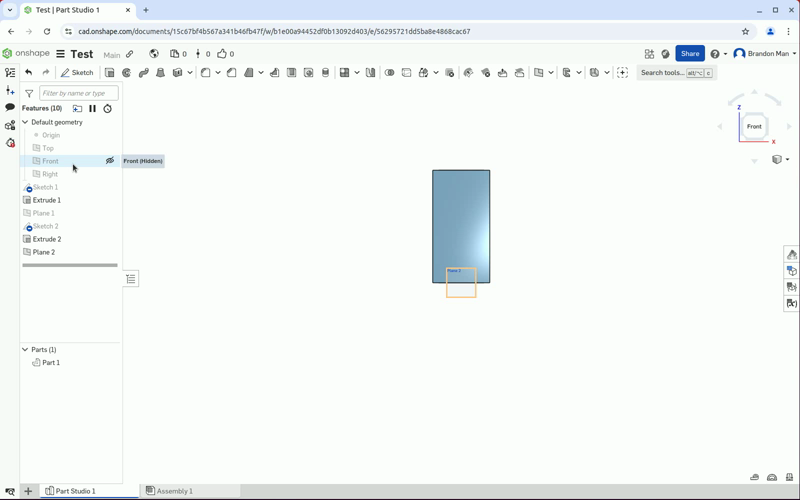
key(shift+s)
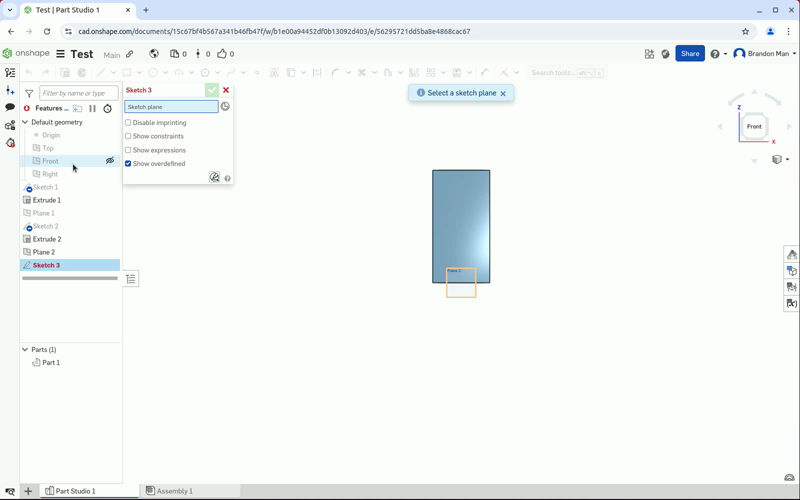
mouse_move(73, 254)
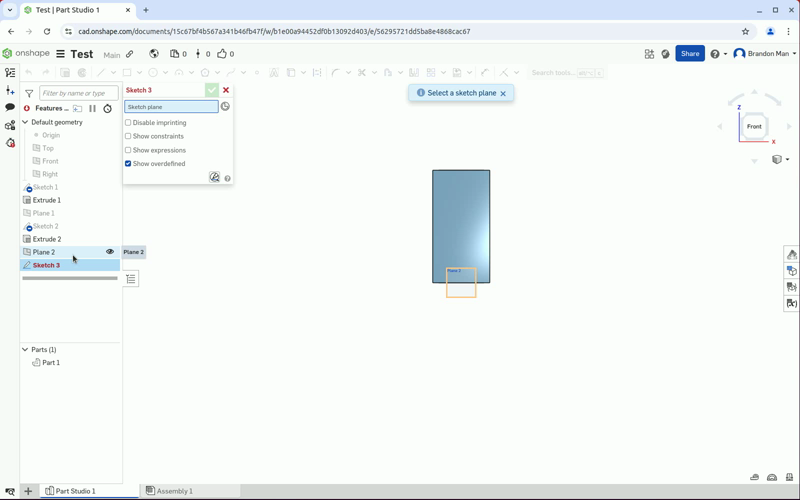
click(73, 254)
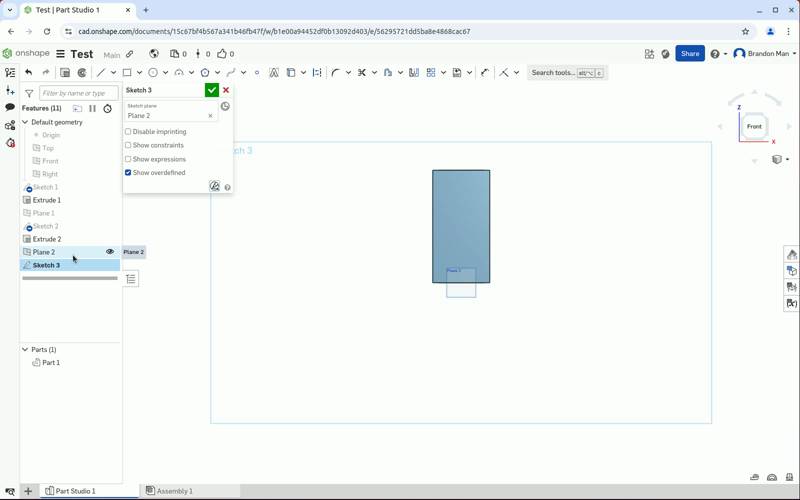
mouse_move(73, 352)
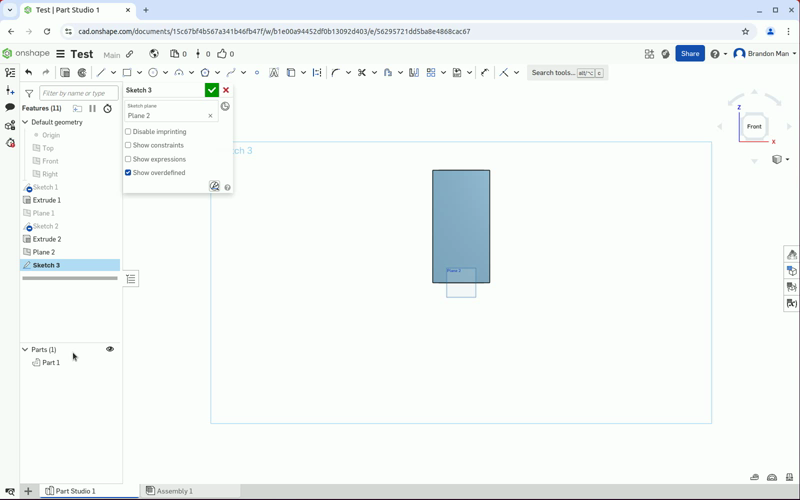
key(y)
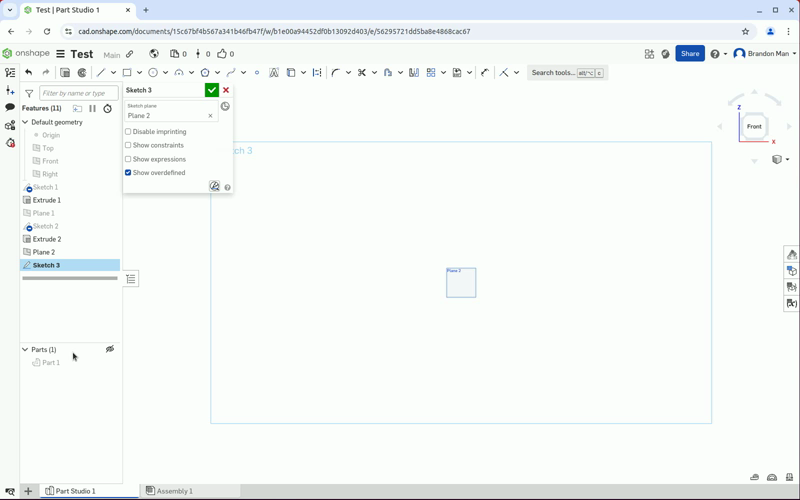
key(l)
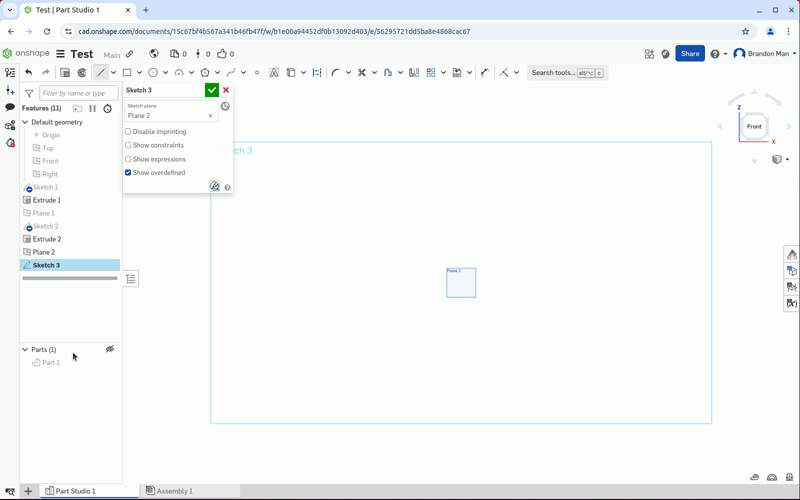
key_down(shift)
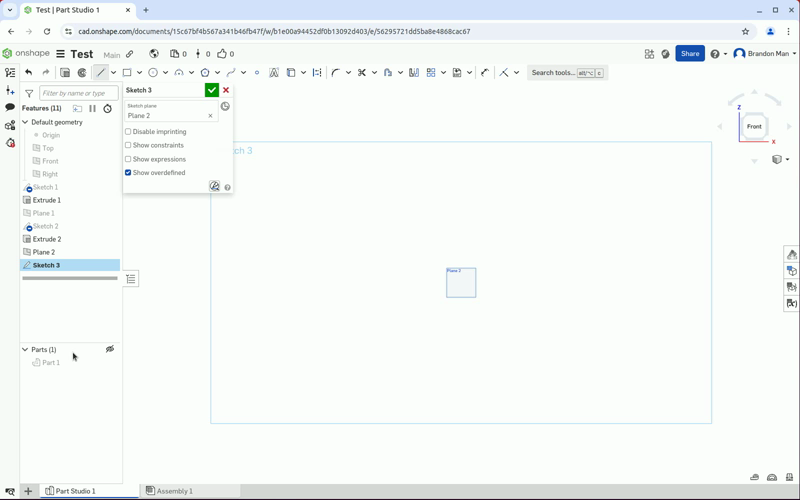
mouse_move(445, 282)
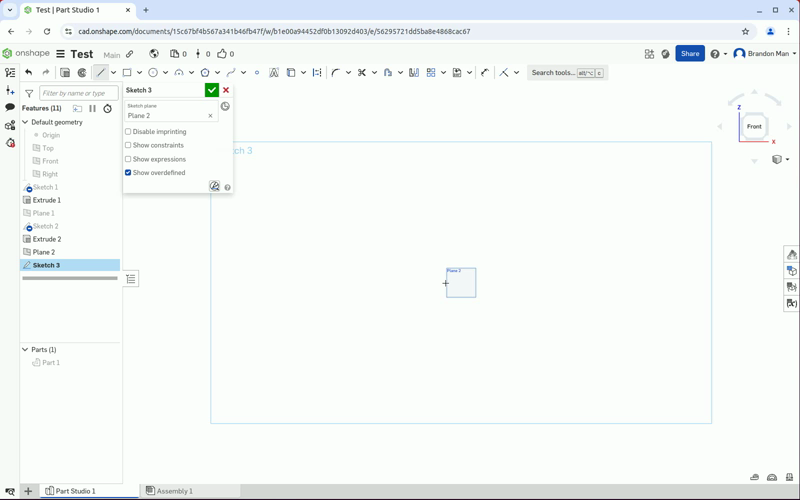
click(445, 282)
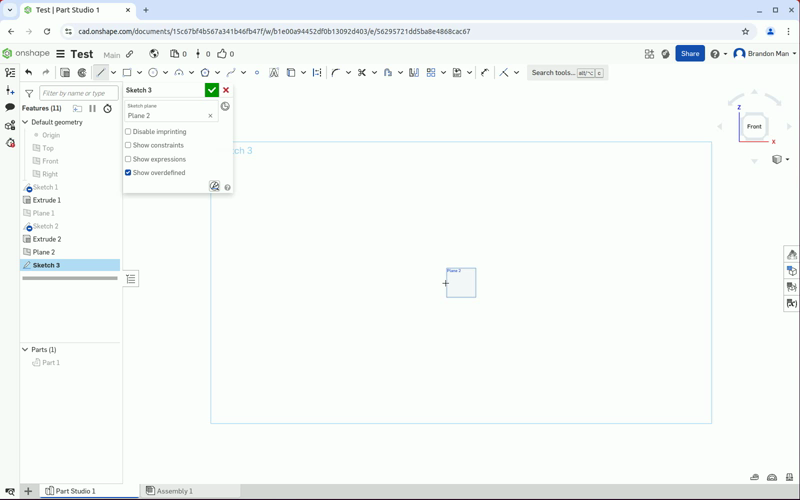
key_up(shift)
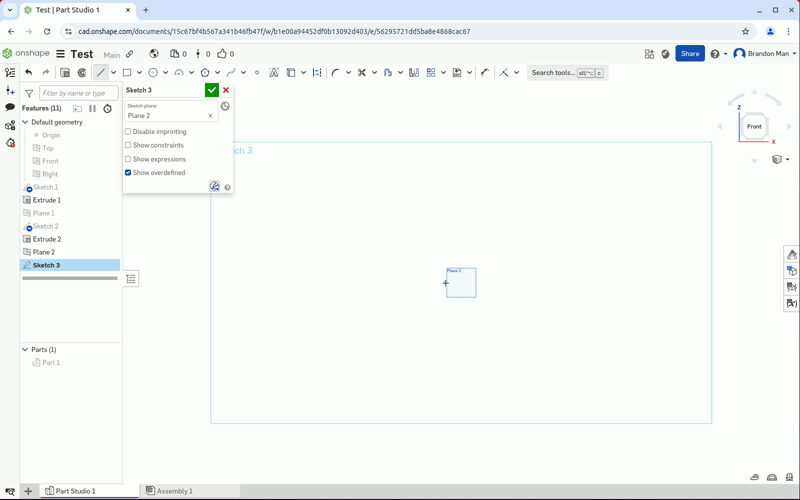
key_down(shift)
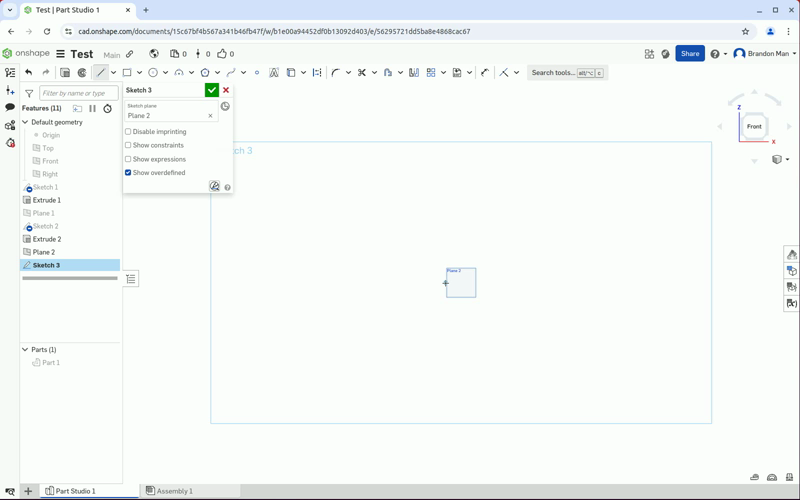
mouse_move(475, 282)
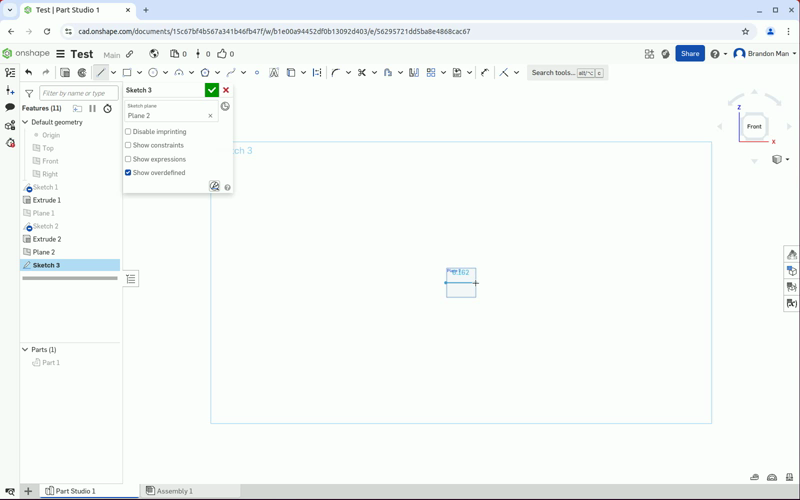
mouse_move(475, 282)
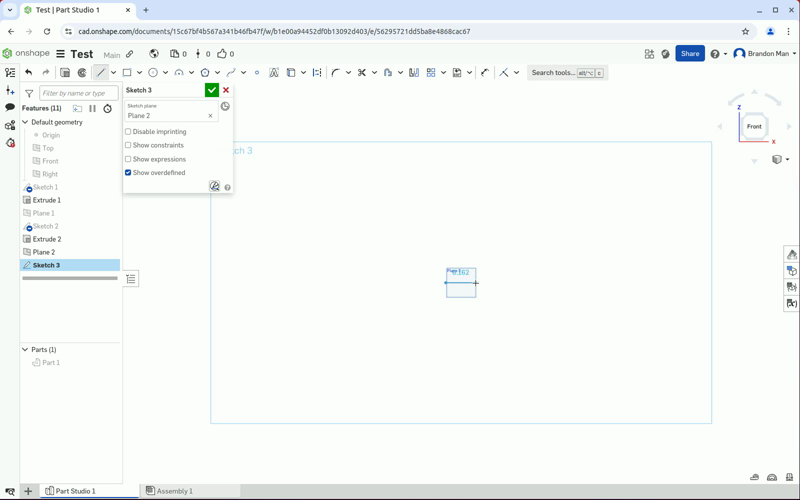
click(475, 282)
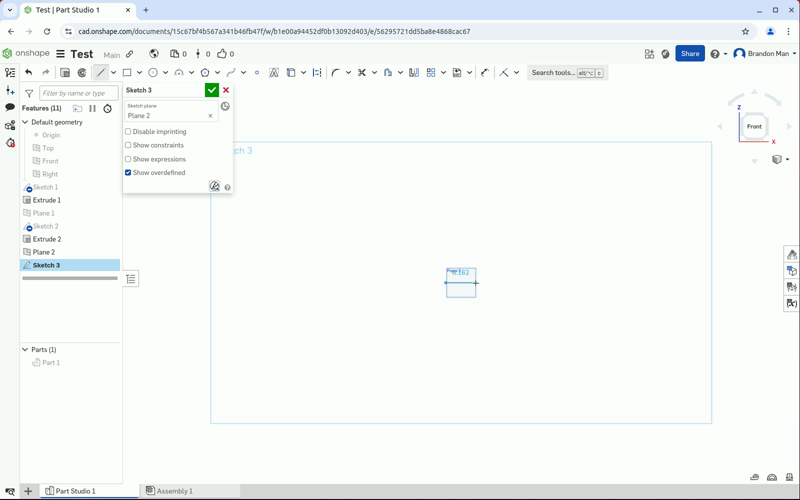
key_up(shift)
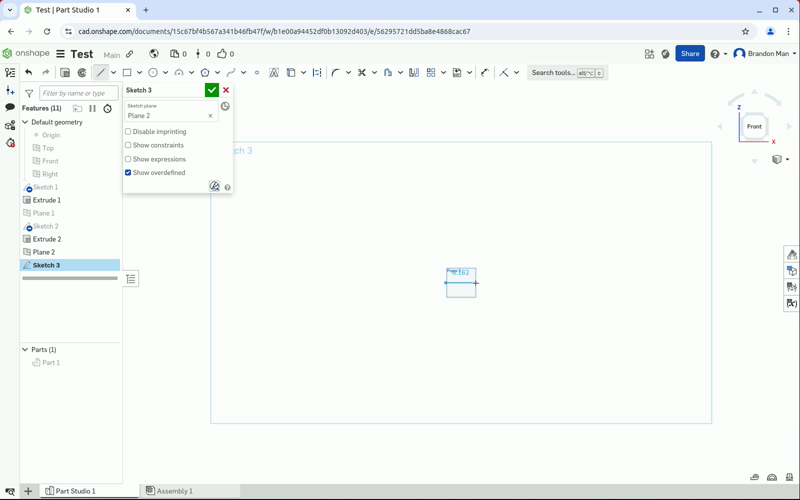
key_down(shift)
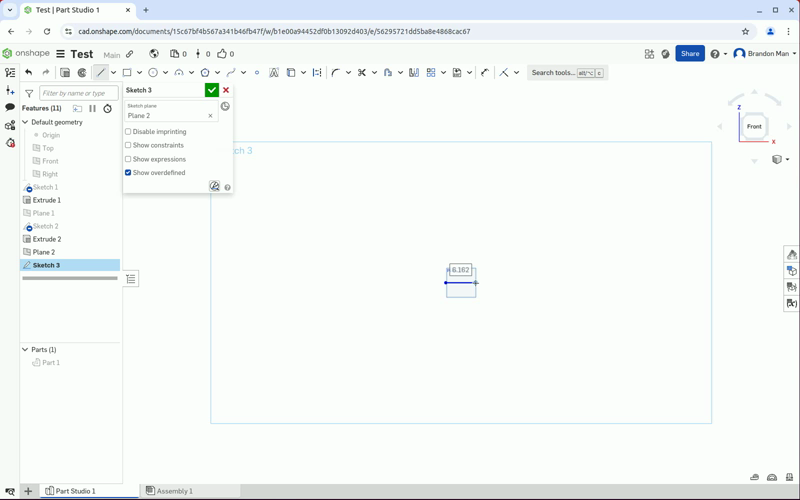
mouse_move(475, 204)
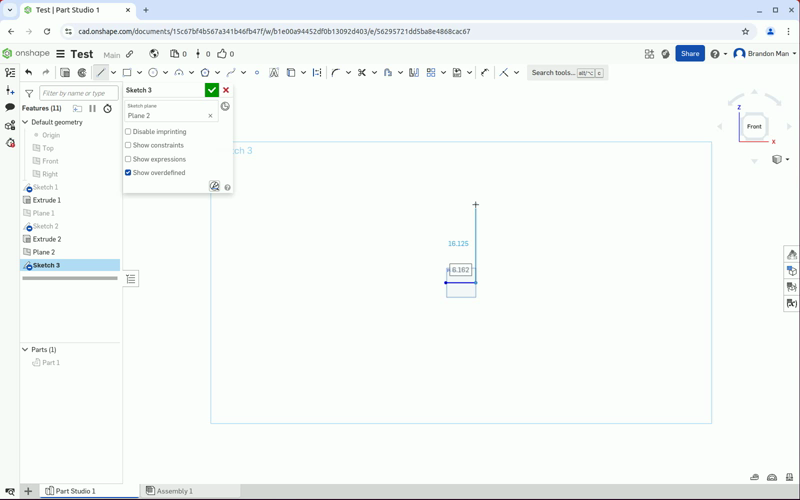
click(475, 204)
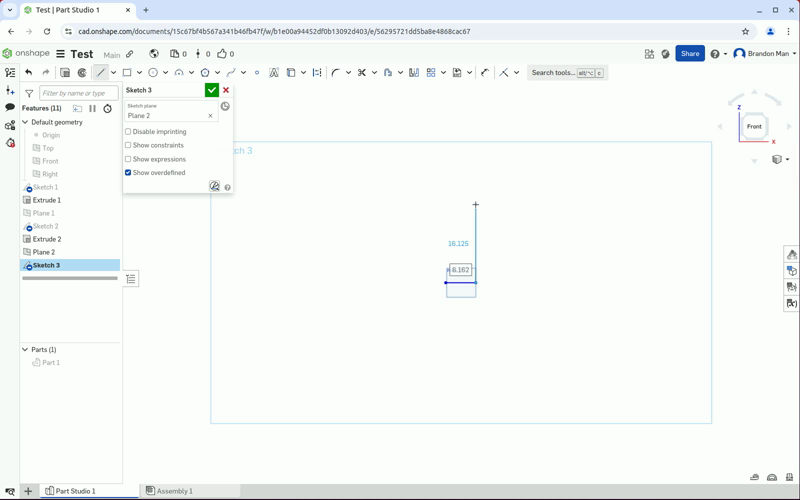
key_up(shift)
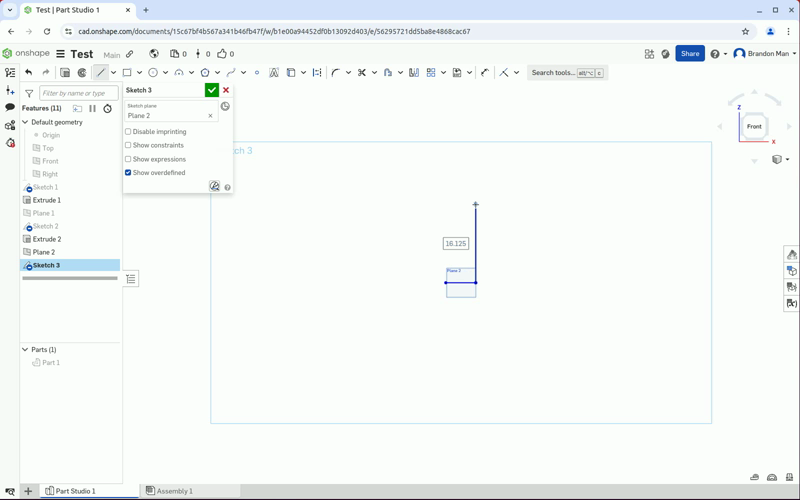
key_down(shift)
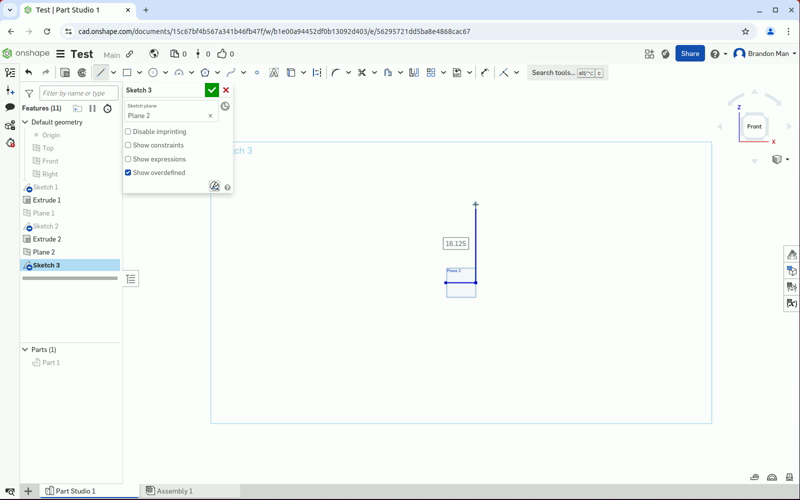
mouse_move(505, 204)
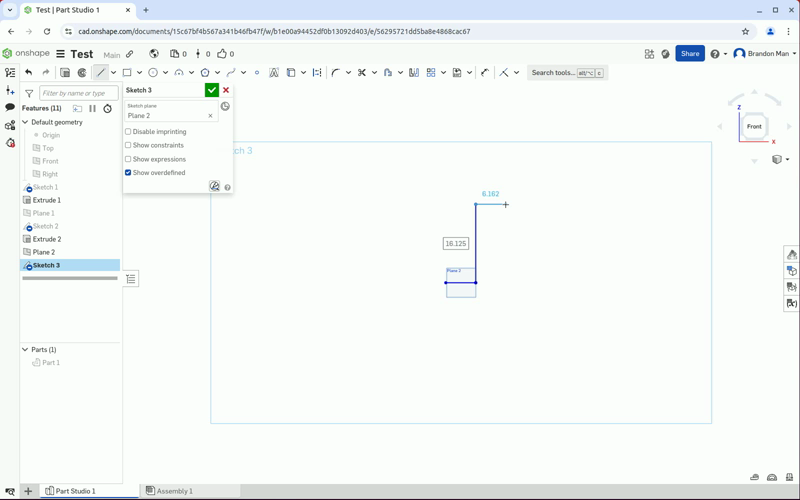
mouse_move(445, 204)
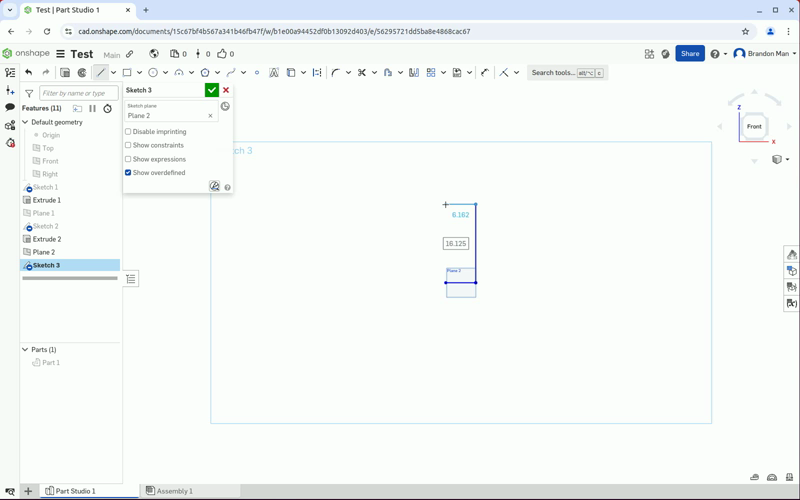
click(445, 204)
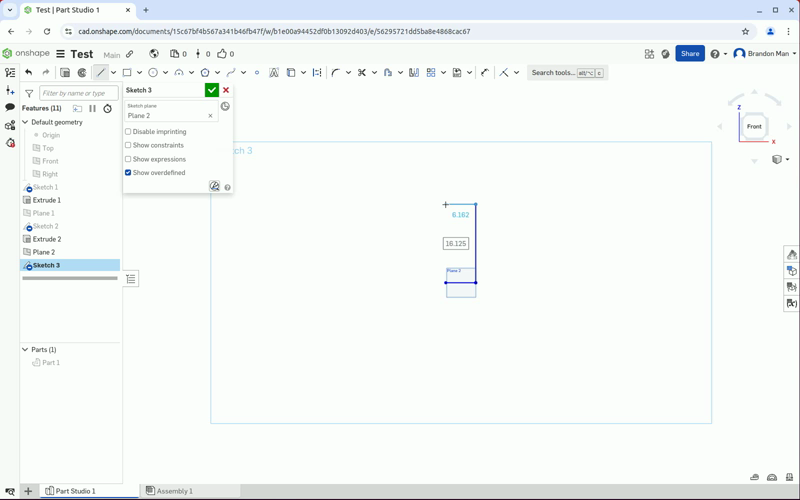
key_up(shift)
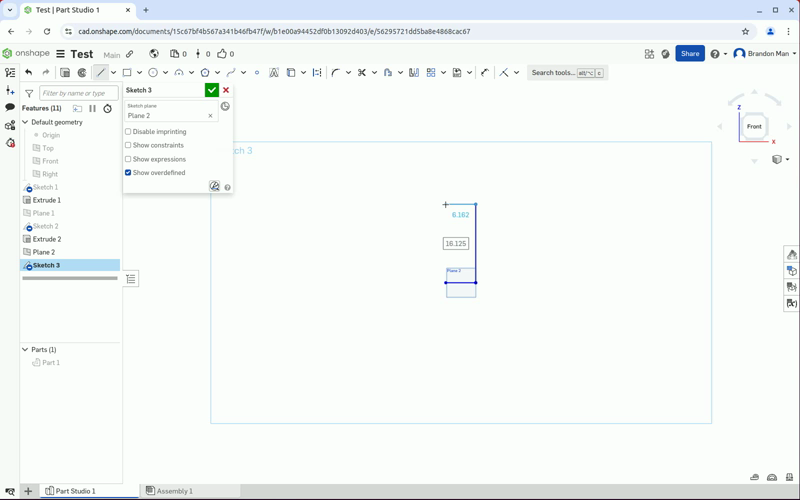
key_down(shift)
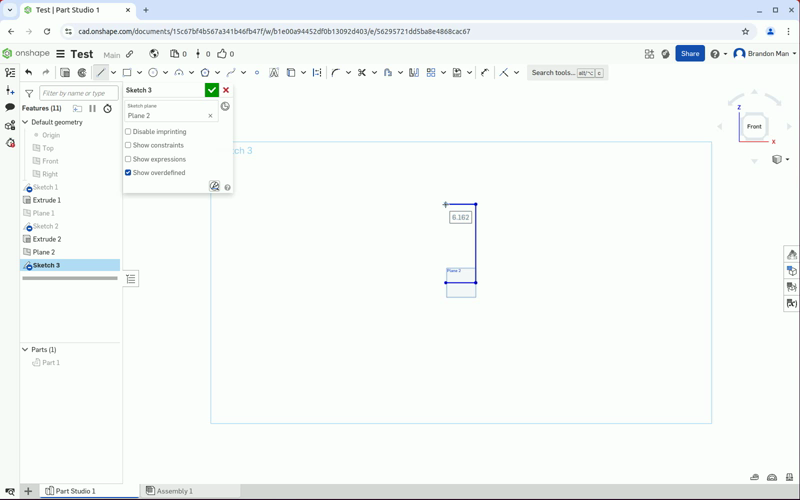
mouse_move(445, 282)
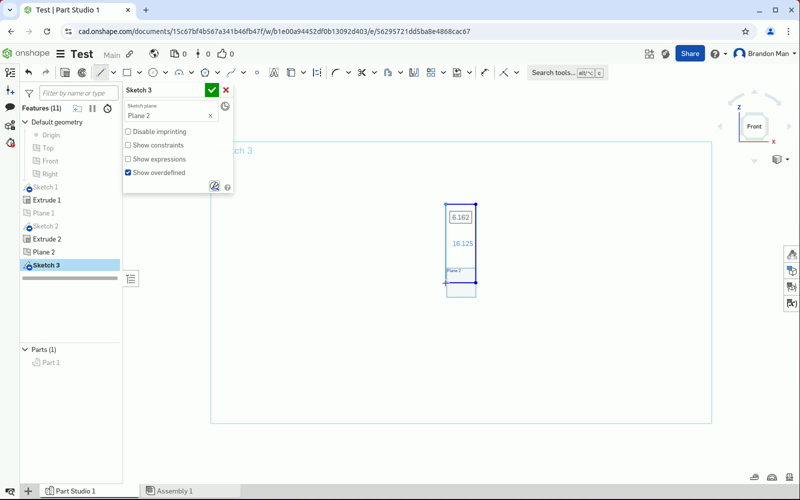
key_up(shift)
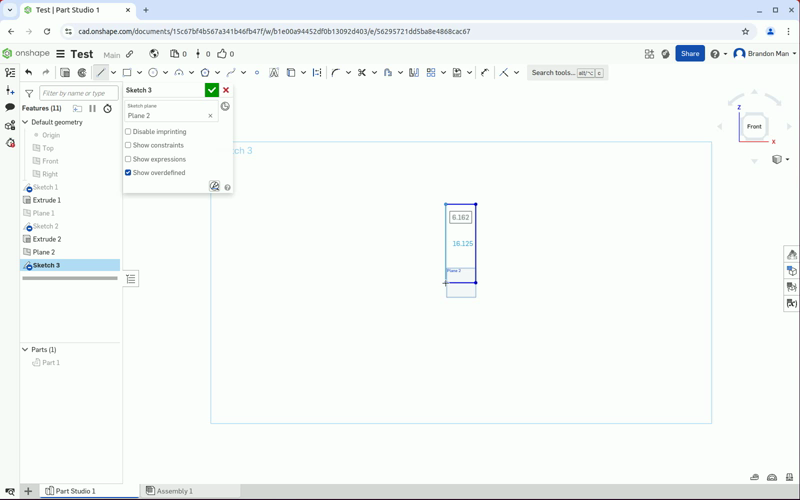
click(445, 282)
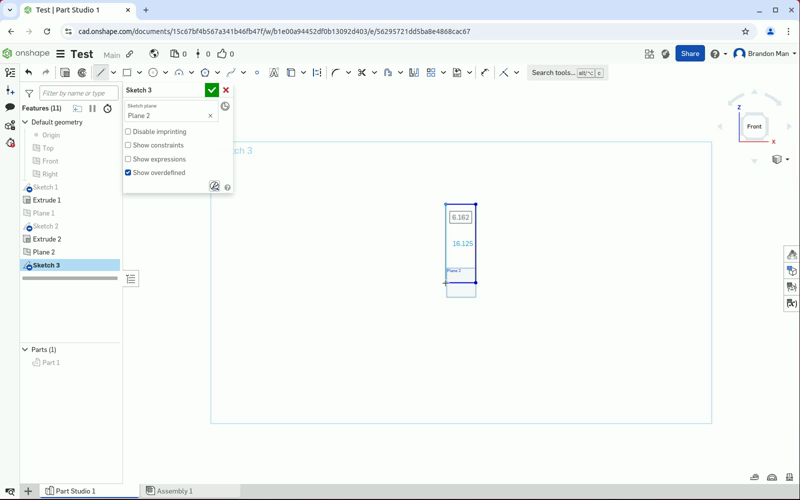
key(esc)
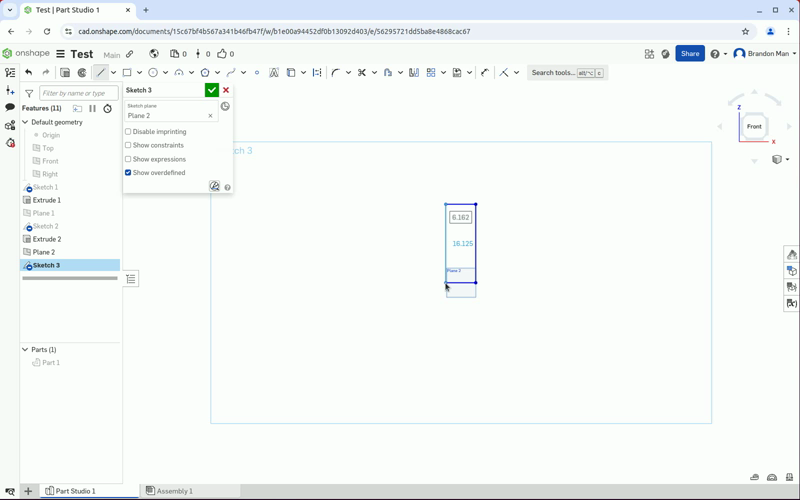
mouse_move(457, 211)
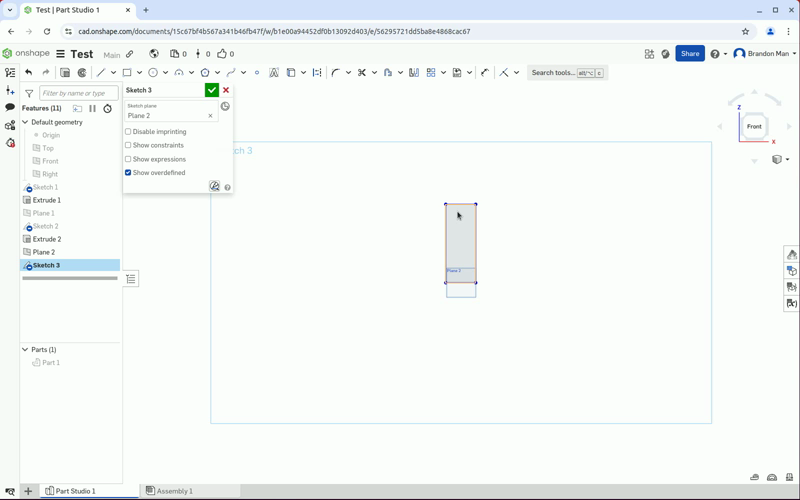
click(457, 211)
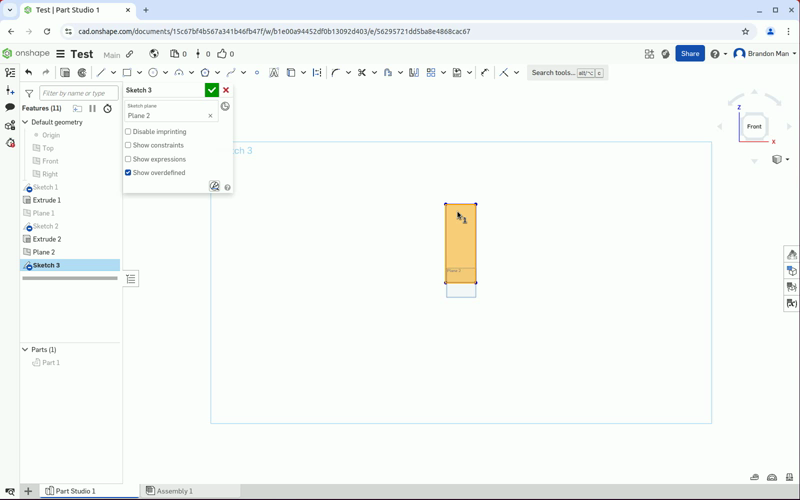
mouse_move(73, 352)
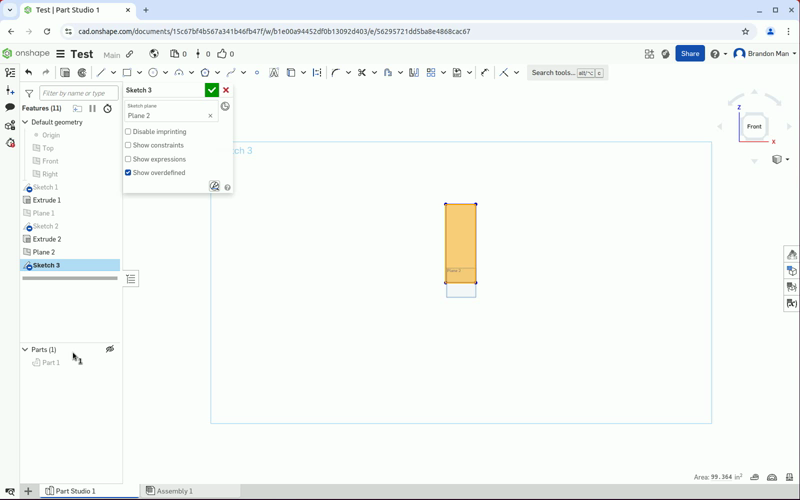
key(shift+y)
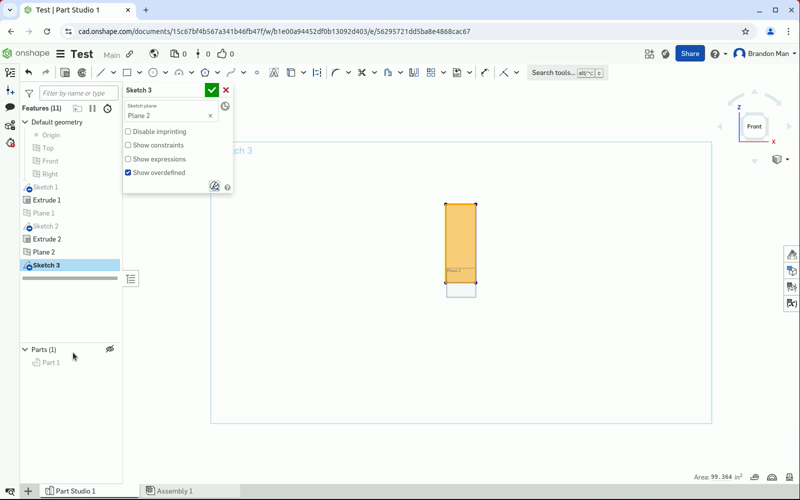
key(shift+e)
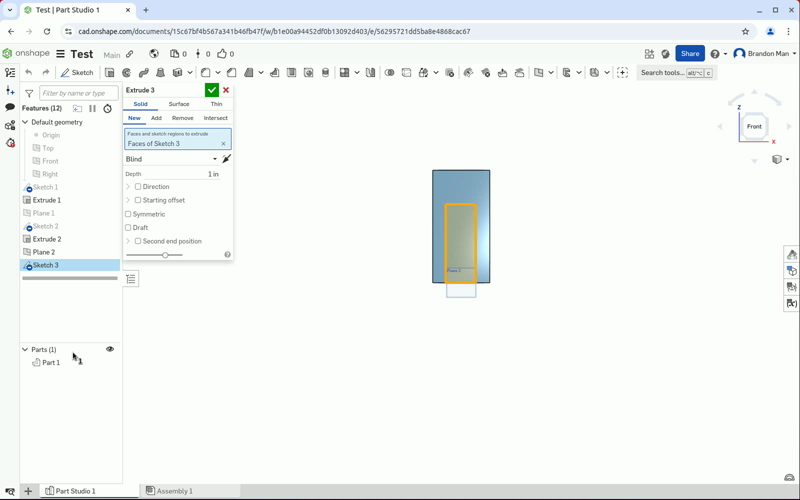
mouse_move(143, 106)
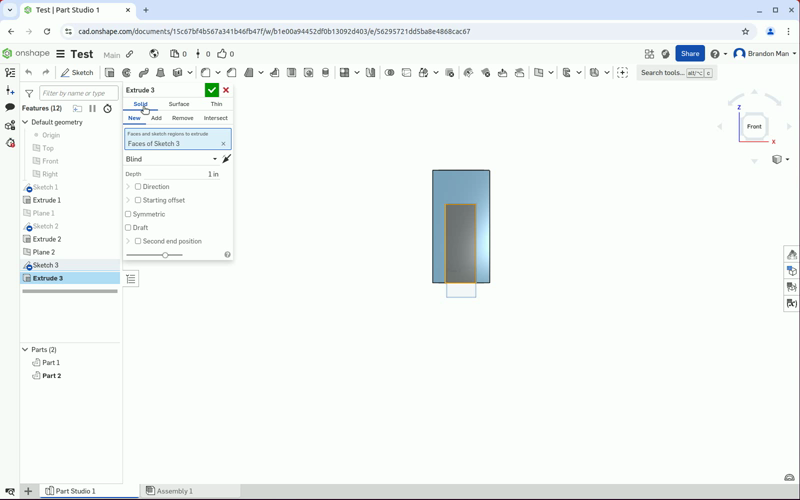
click(143, 106)
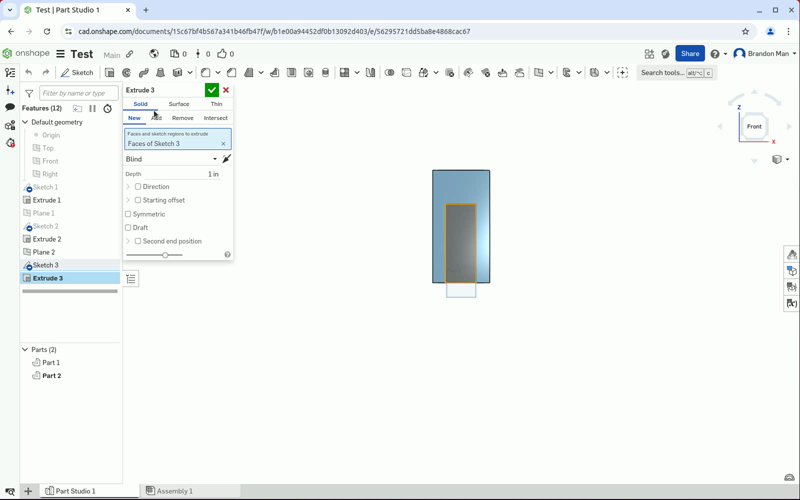
mouse_move(186, 120)
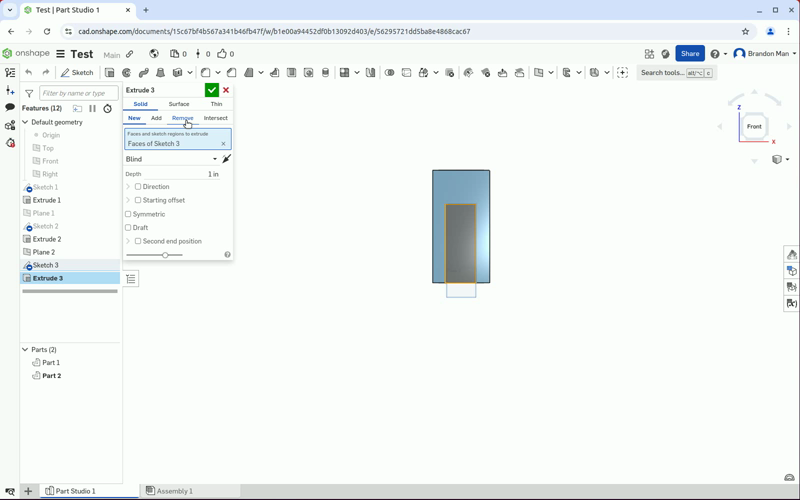
click(186, 120)
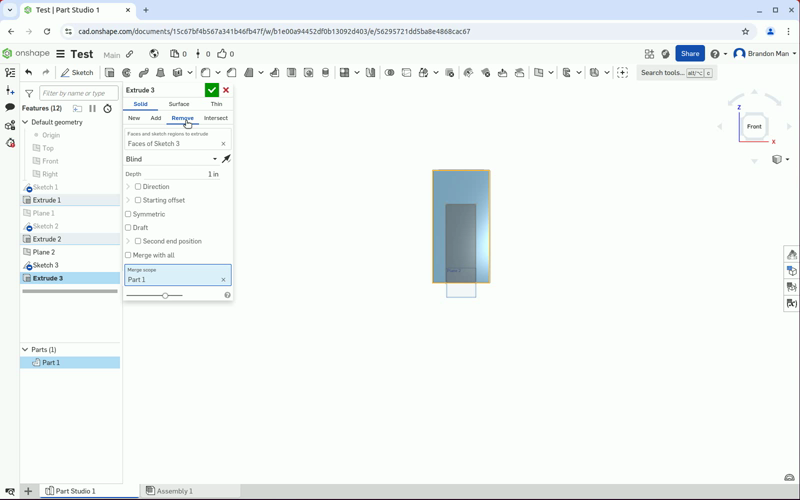
key(tab, 4)
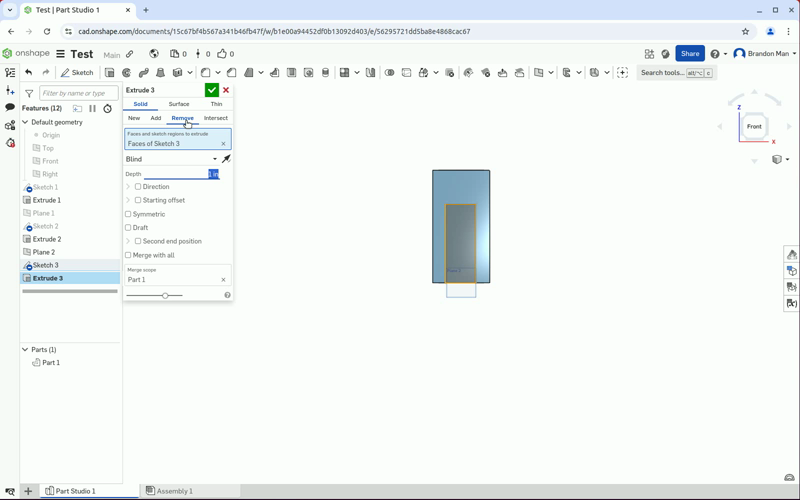
text(1.444)
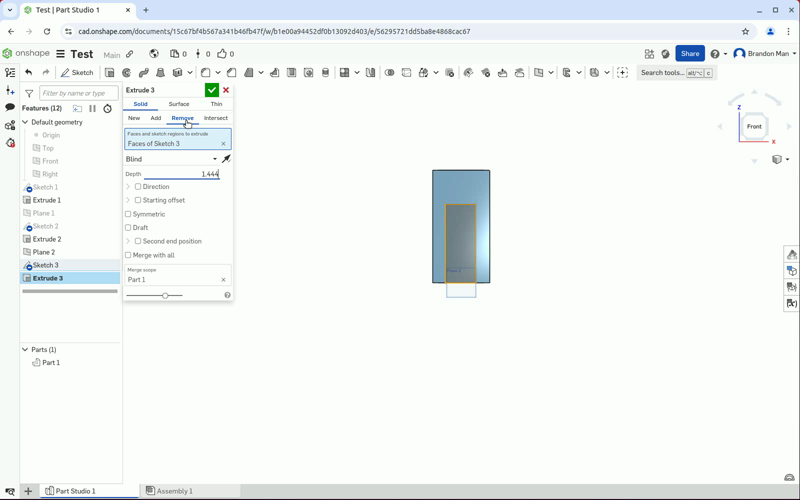
key(tab, 6)
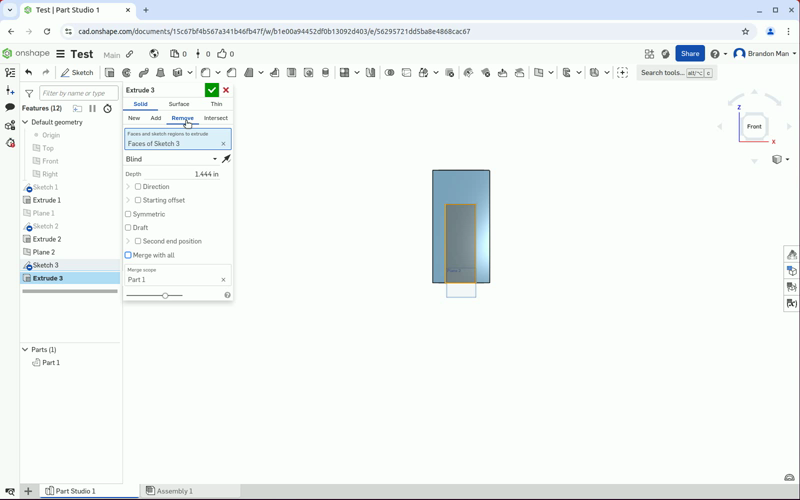
key(space)
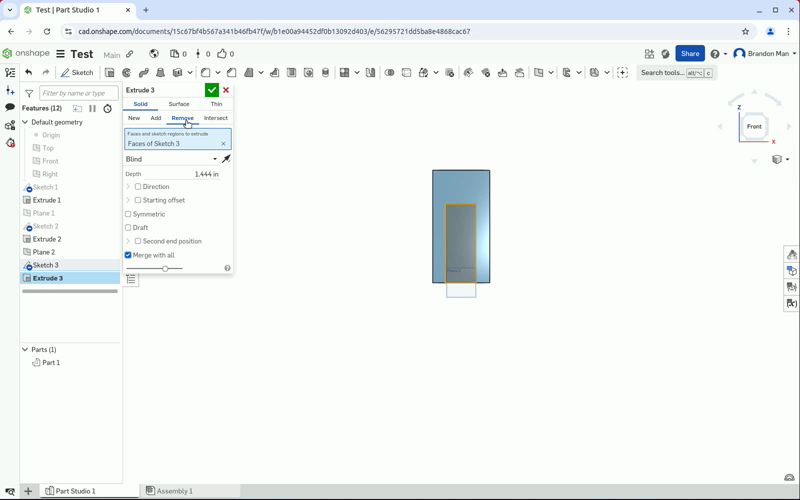
key(enter)
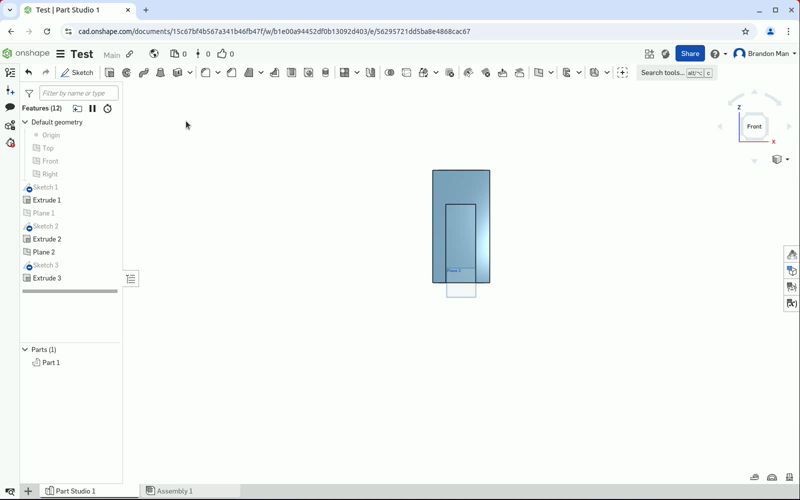
key(shift+h)
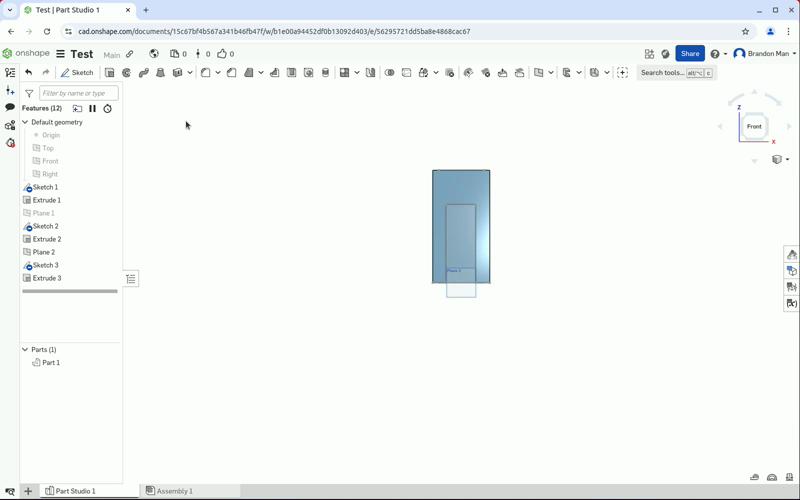
key(shift+h)
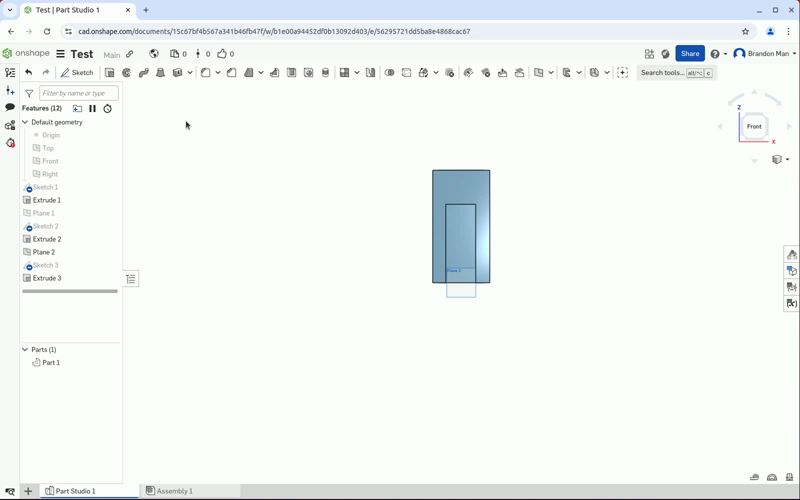
mouse_move(73, 189)
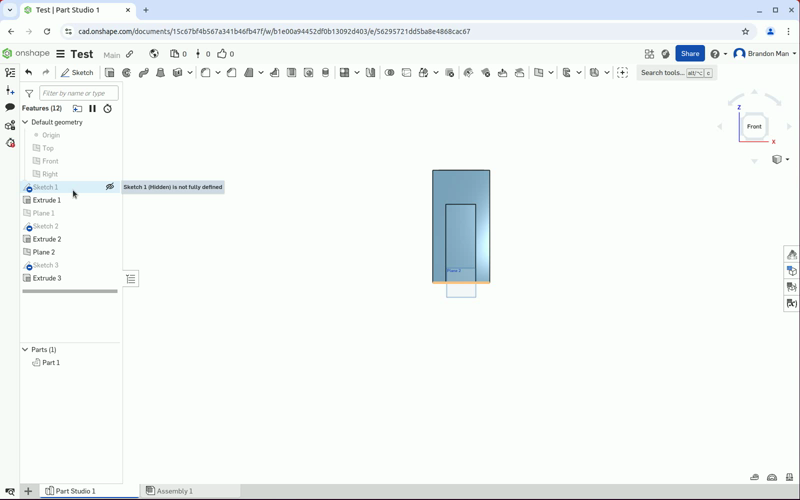
click(73, 189)
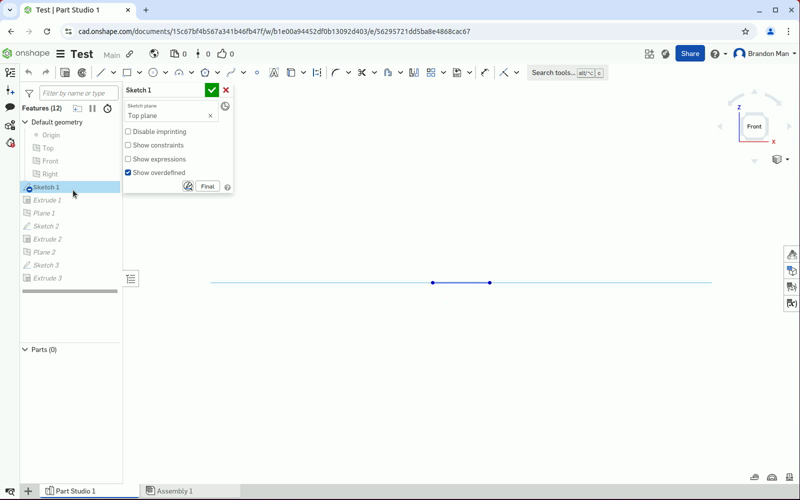
mouse_move(229, 92)
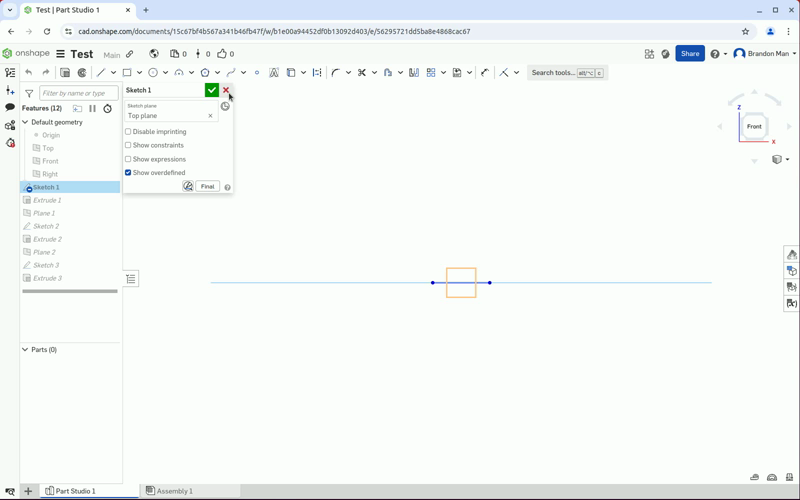
click(229, 92)
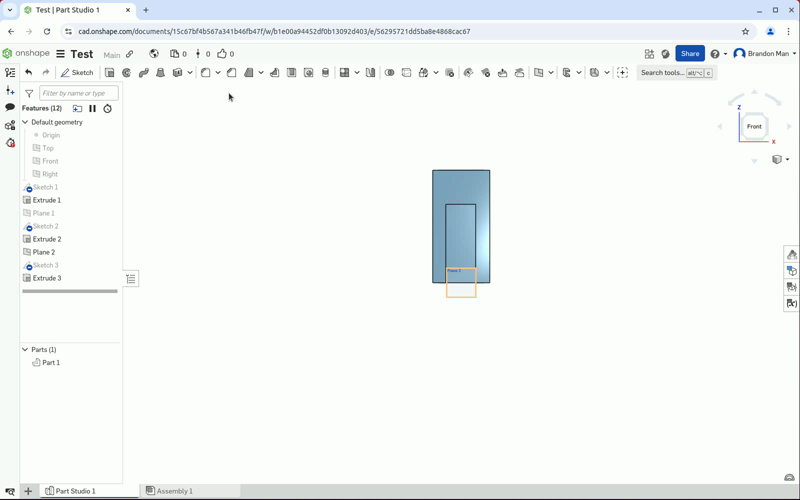
mouse_move(73, 352)
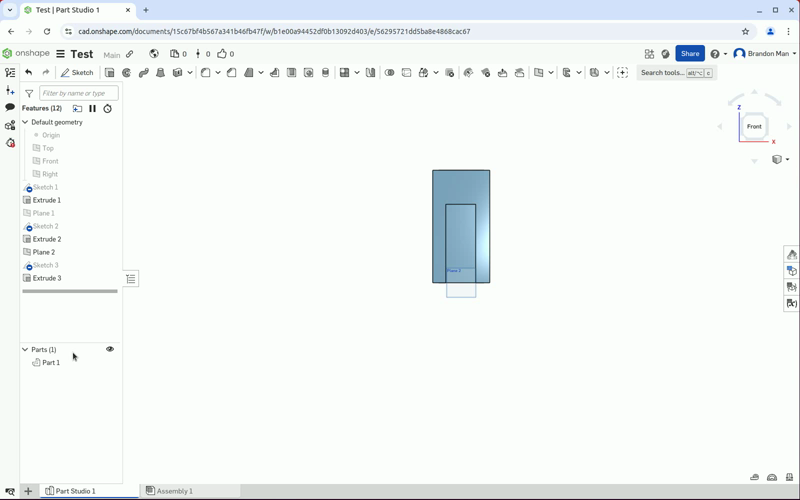
key(y)
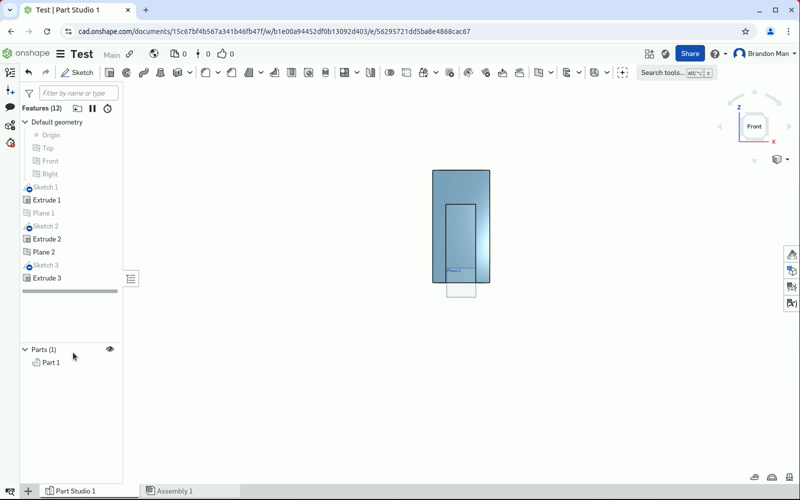
key(shift+p)
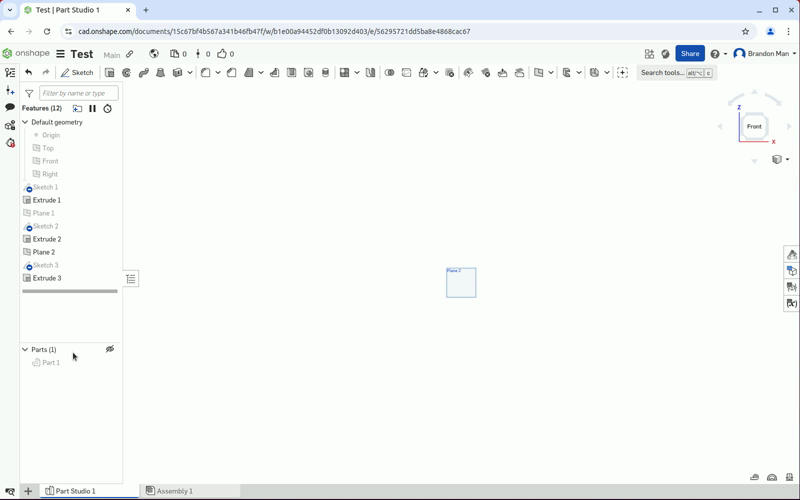
key(space)
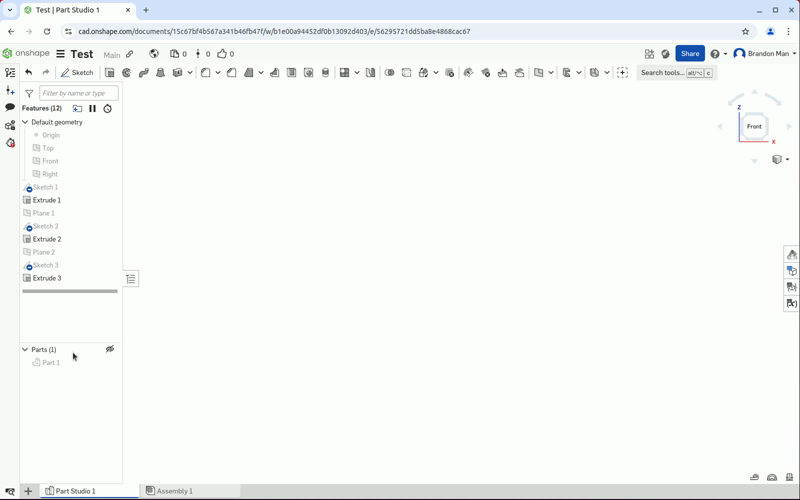
key_down(shift)
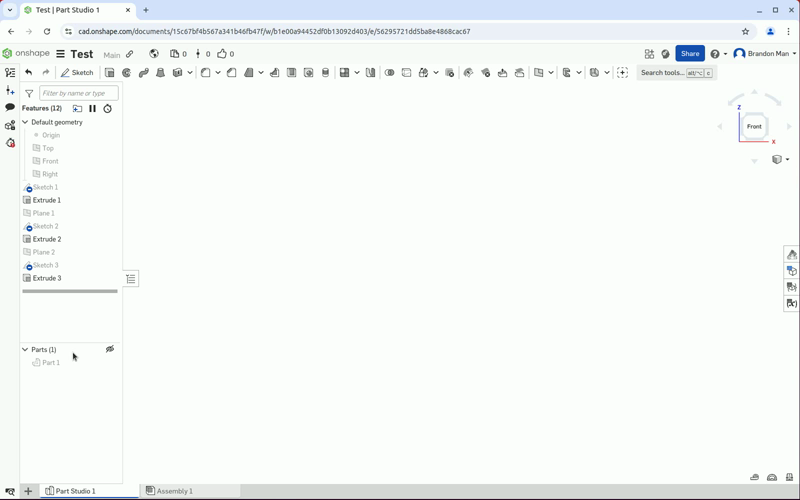
key(left)
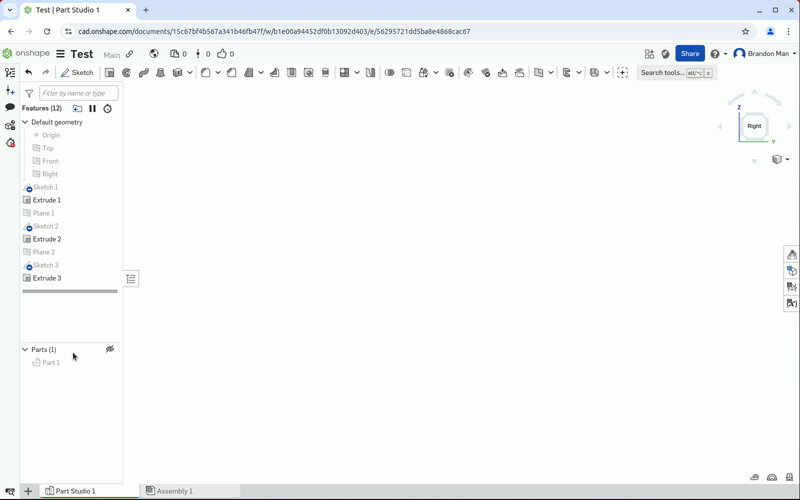
key_up(shift)
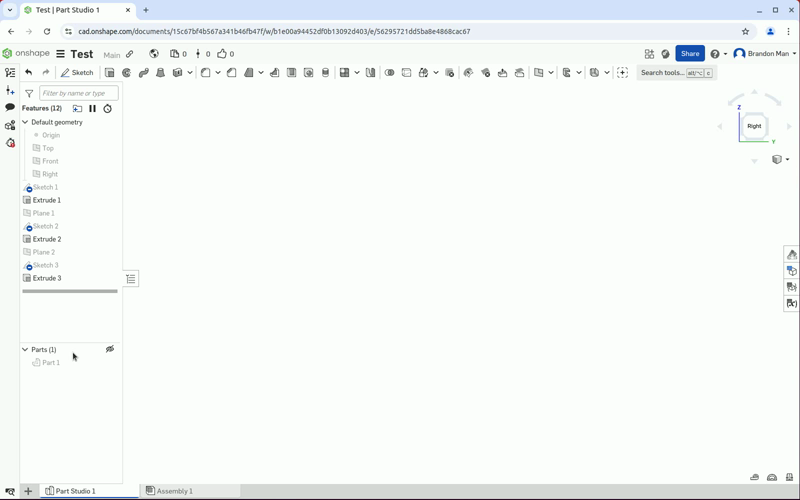
mouse_move(73, 352)
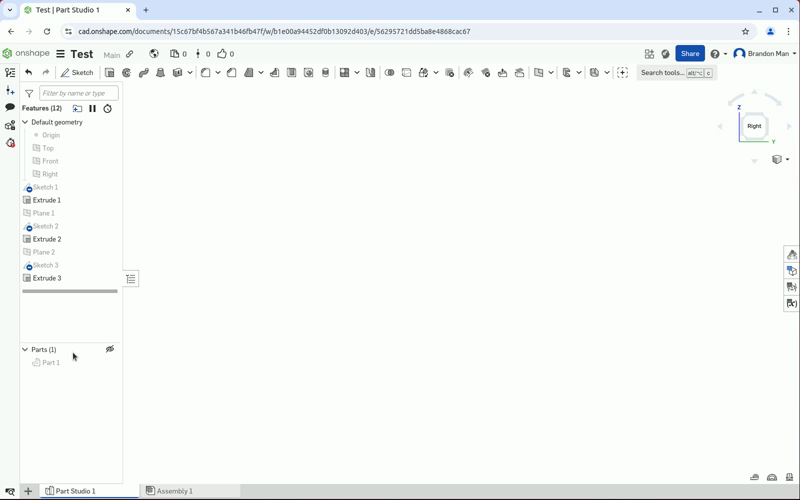
key(shift+y)
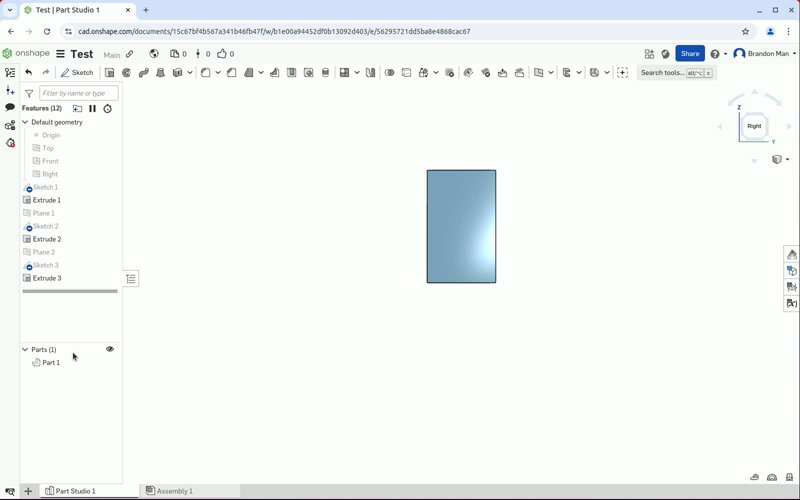
mouse_move(541, 75)
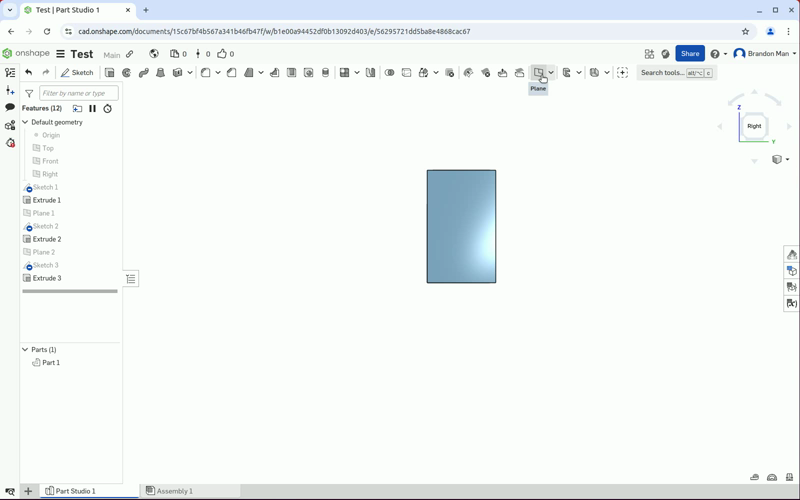
click(541, 75)
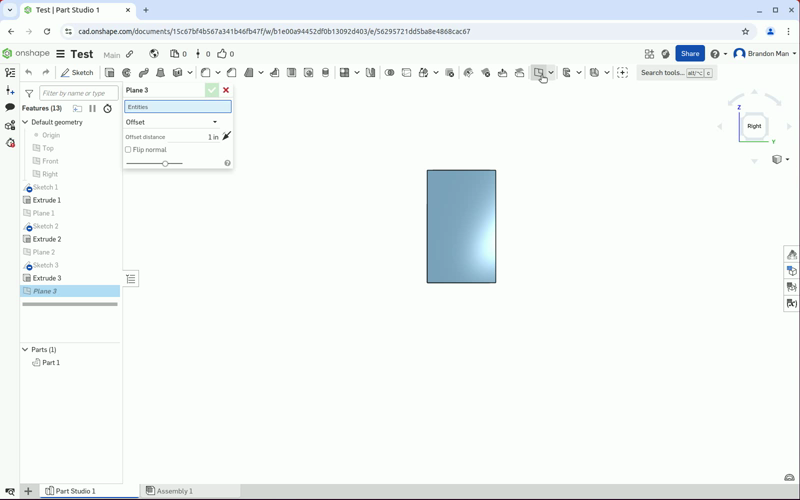
mouse_move(73, 176)
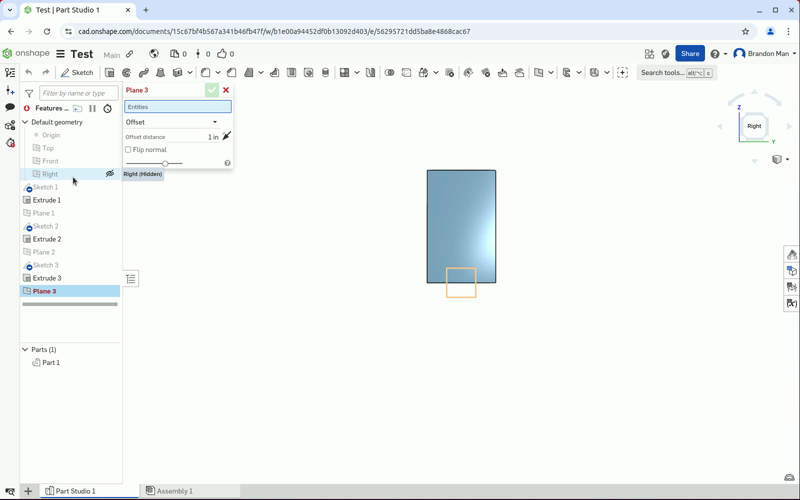
click(73, 176)
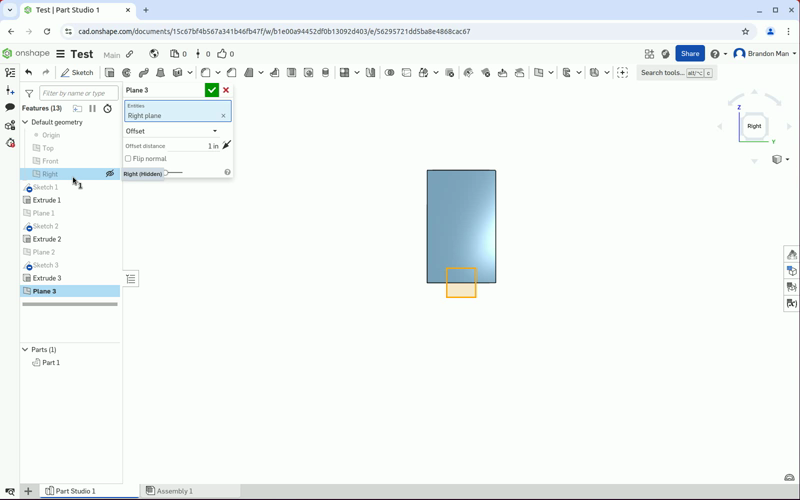
key(tab, 2)
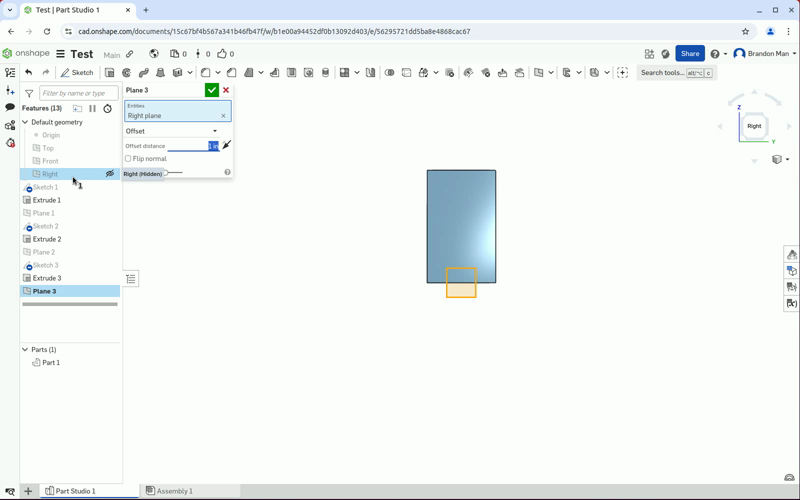
text(5.792)
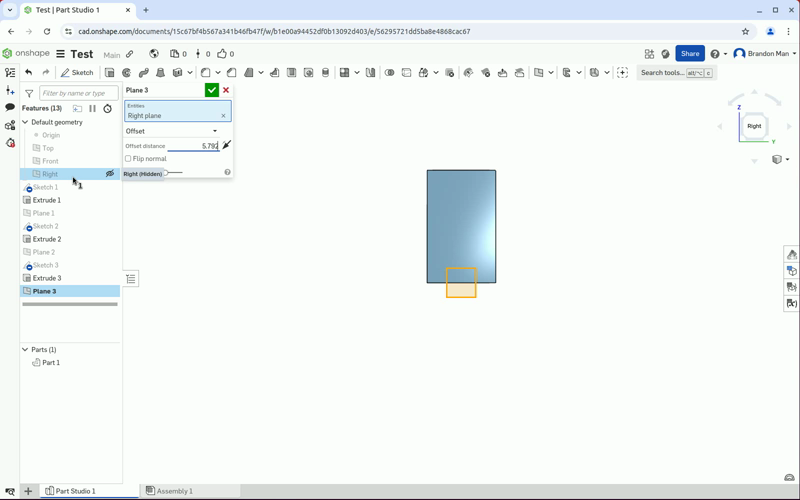
key(enter, 2)
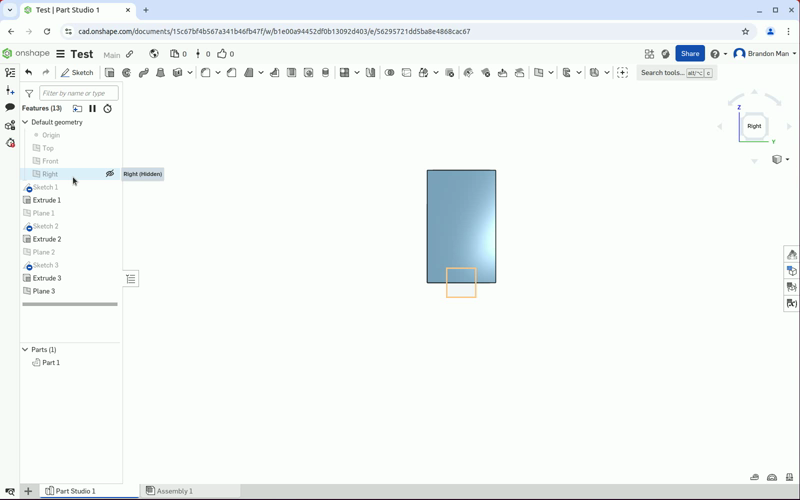
key(shift+s)
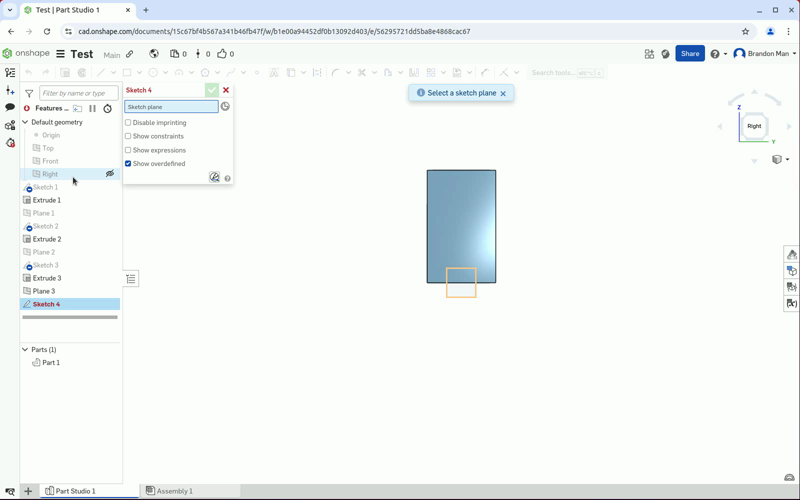
mouse_move(73, 293)
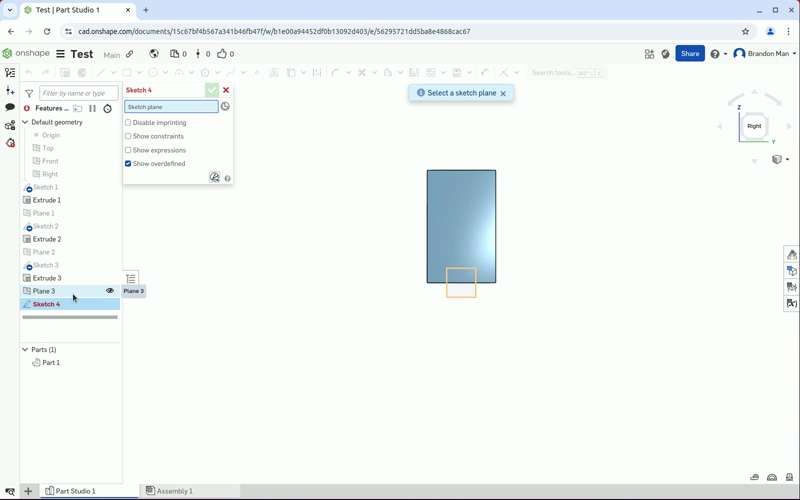
click(73, 293)
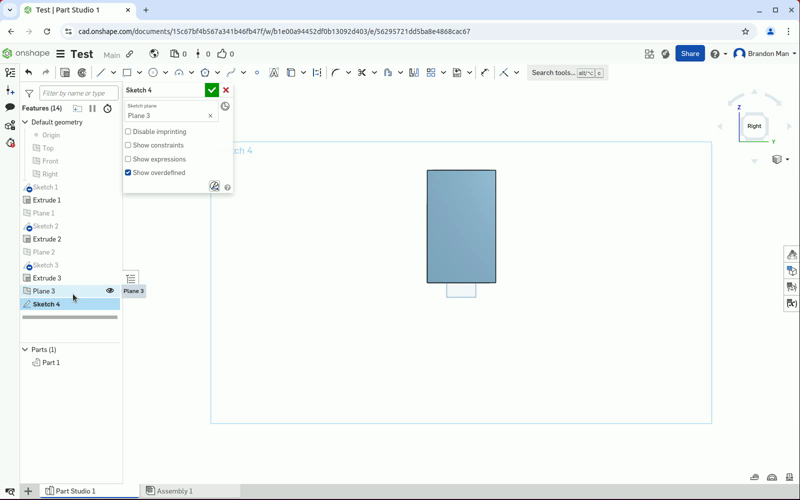
mouse_move(73, 352)
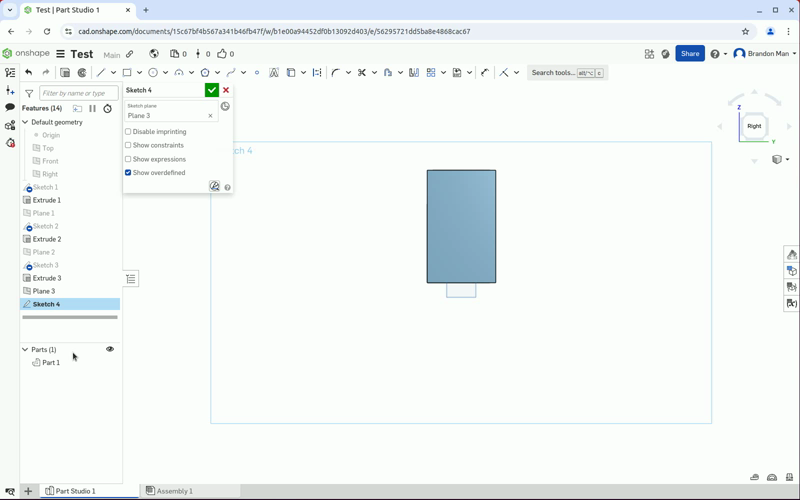
key(y)
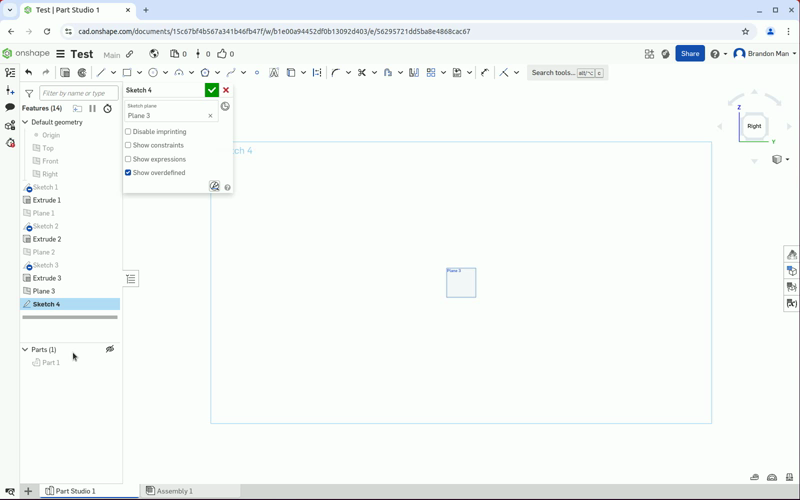
key(l)
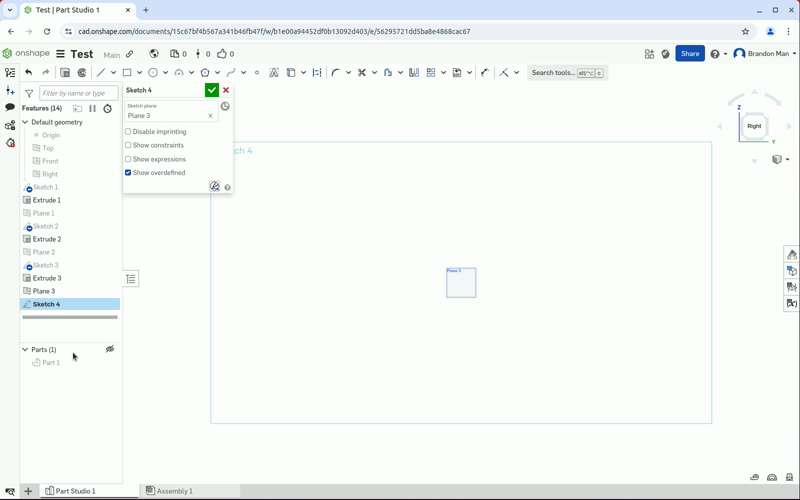
key_down(shift)
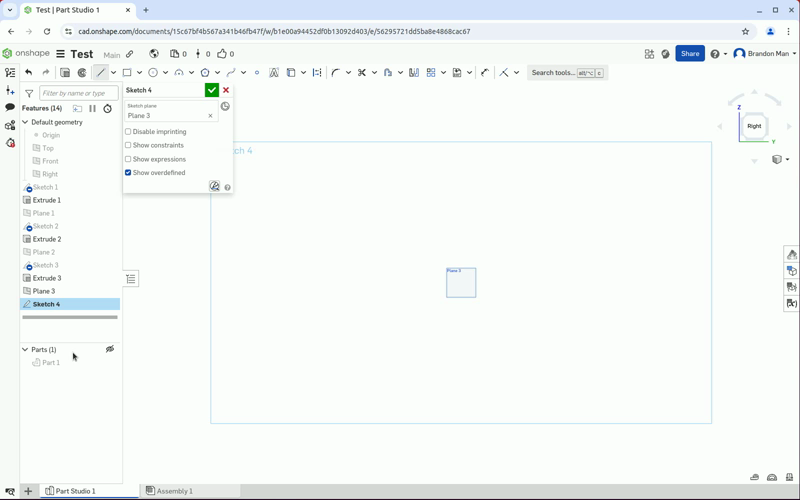
mouse_move(433, 236)
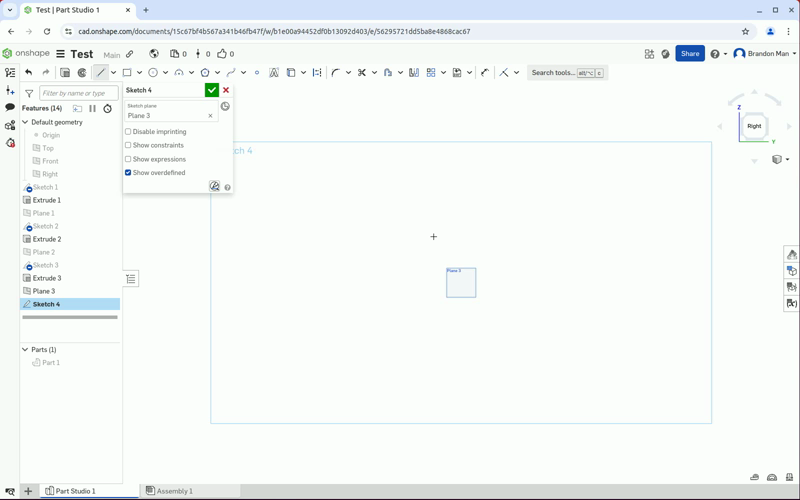
click(433, 236)
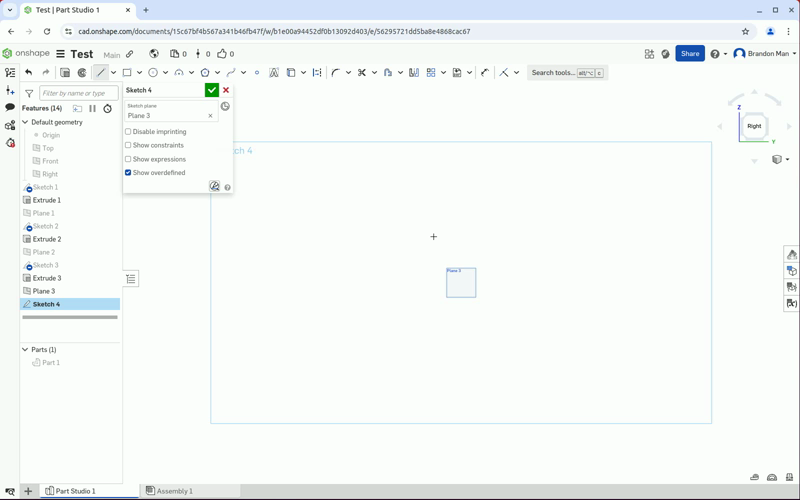
key_up(shift)
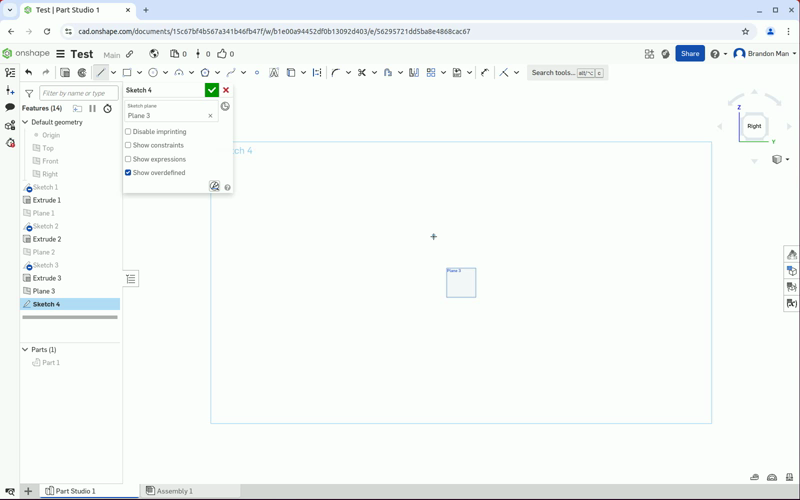
key_down(shift)
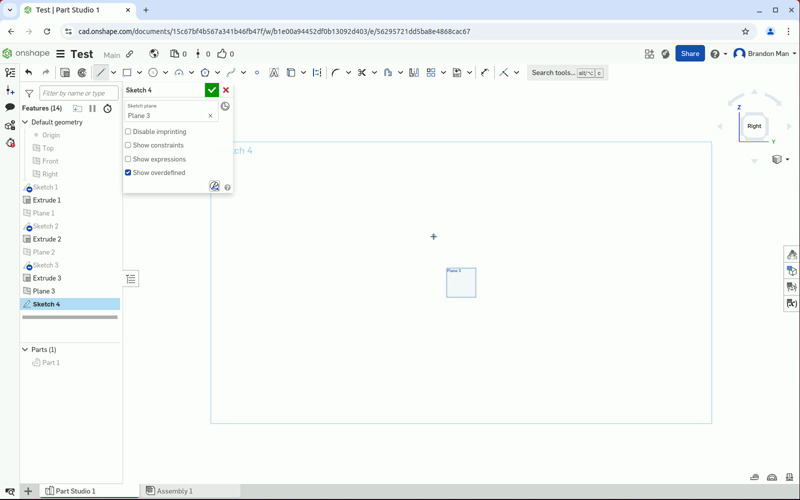
mouse_move(463, 236)
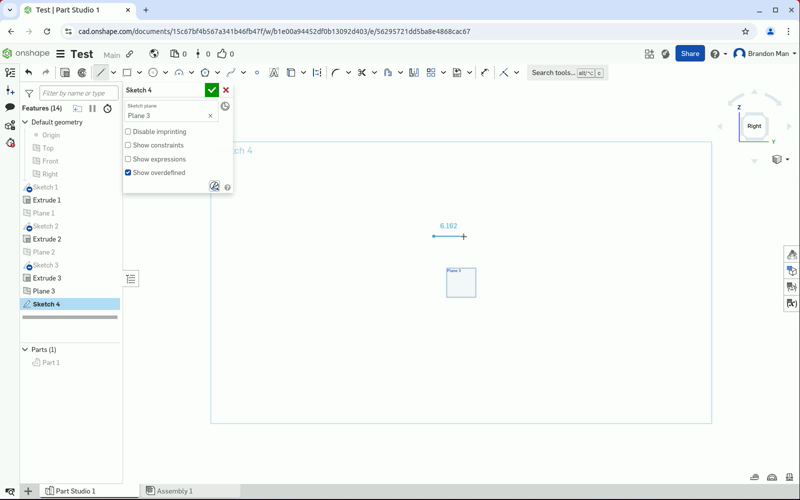
mouse_move(487, 236)
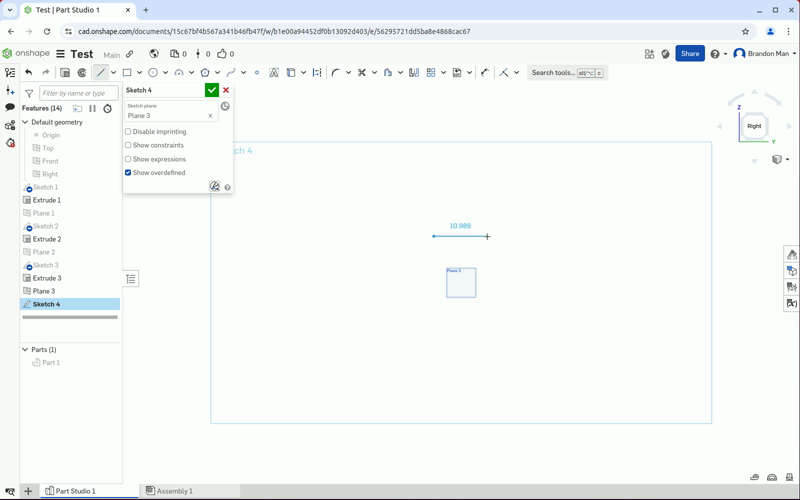
click(487, 236)
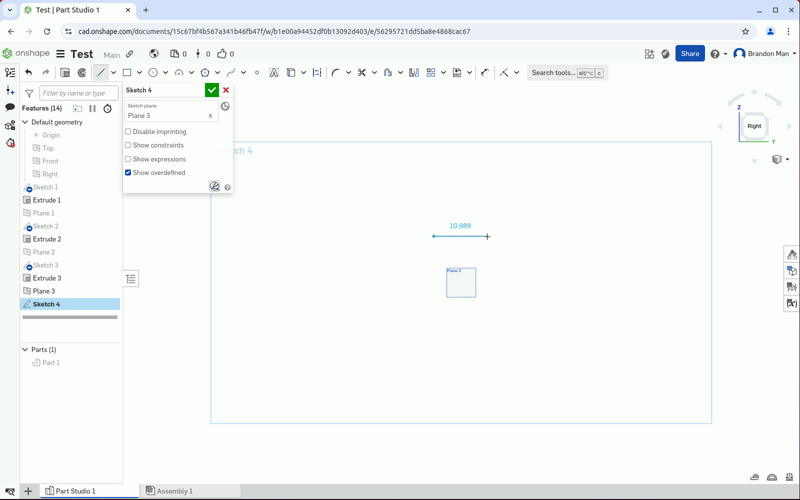
key_up(shift)
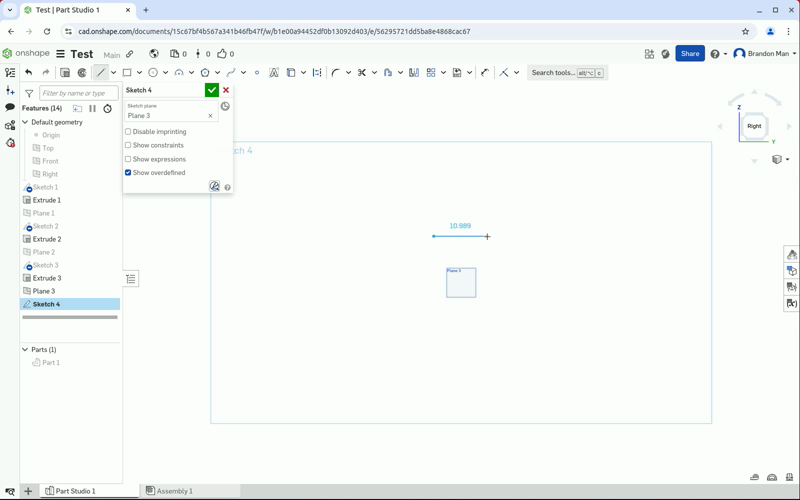
key_down(shift)
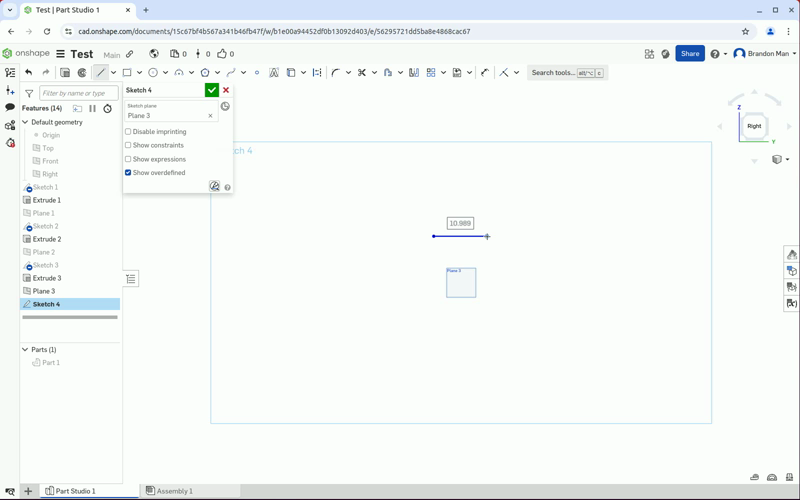
mouse_move(517, 236)
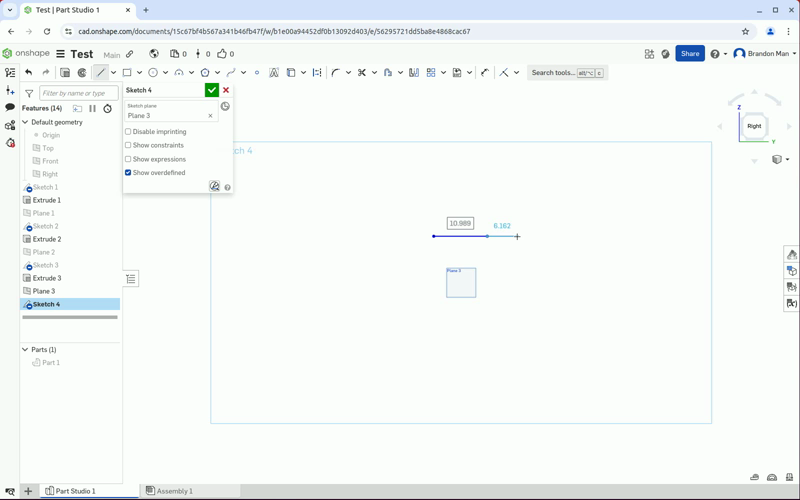
mouse_move(487, 201)
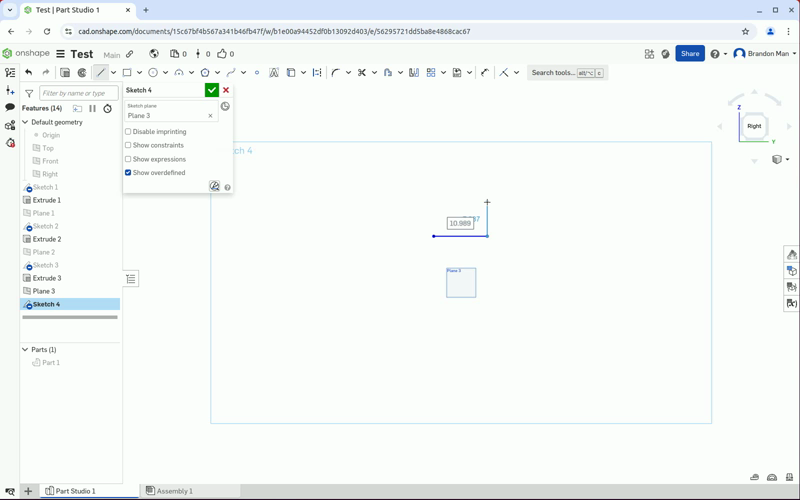
click(487, 201)
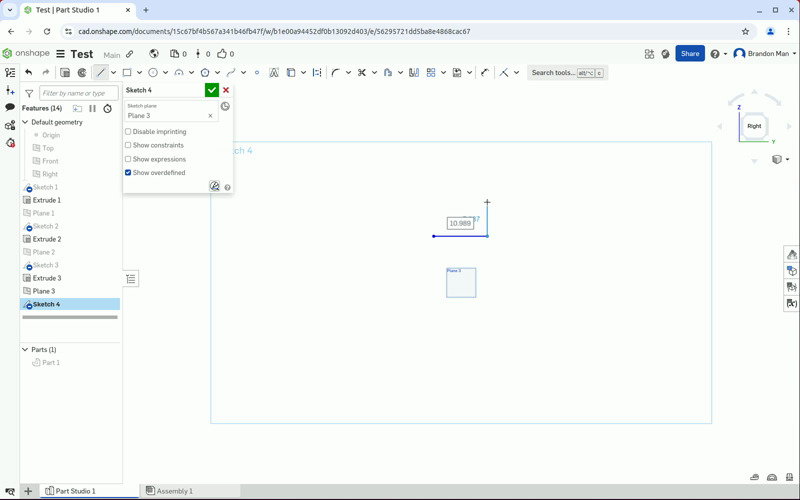
key_up(shift)
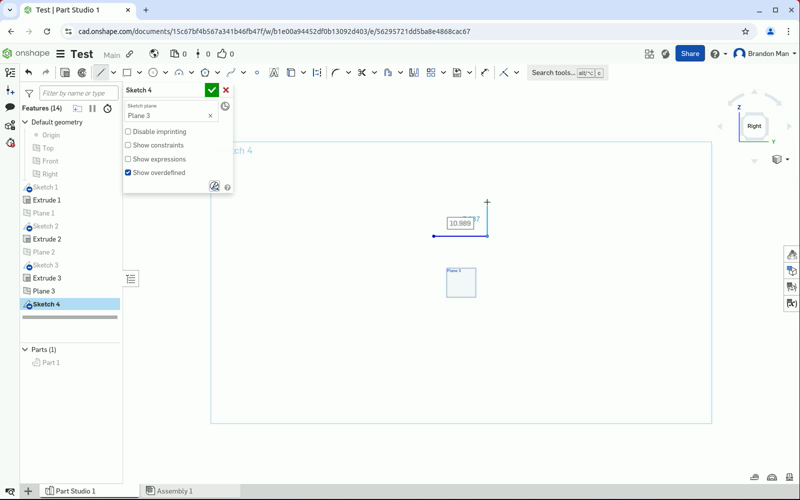
key_down(shift)
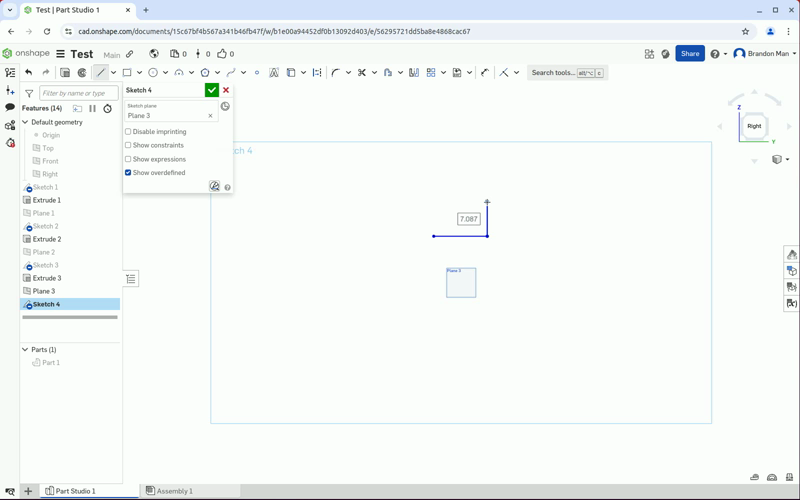
mouse_move(517, 201)
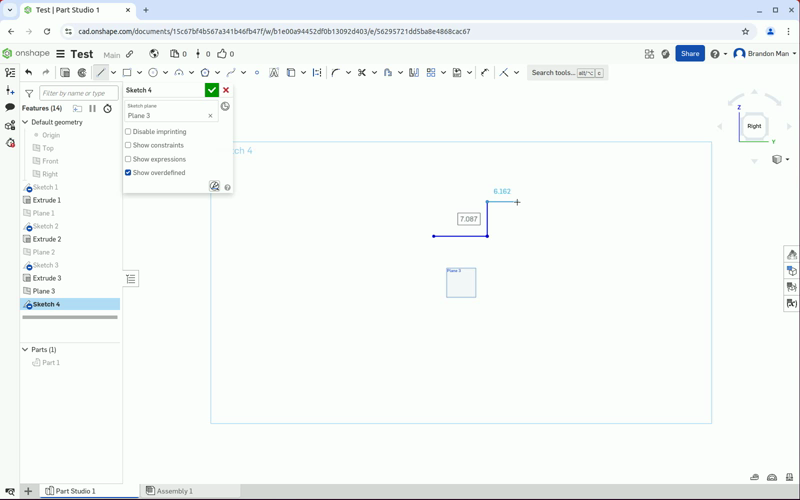
mouse_move(433, 201)
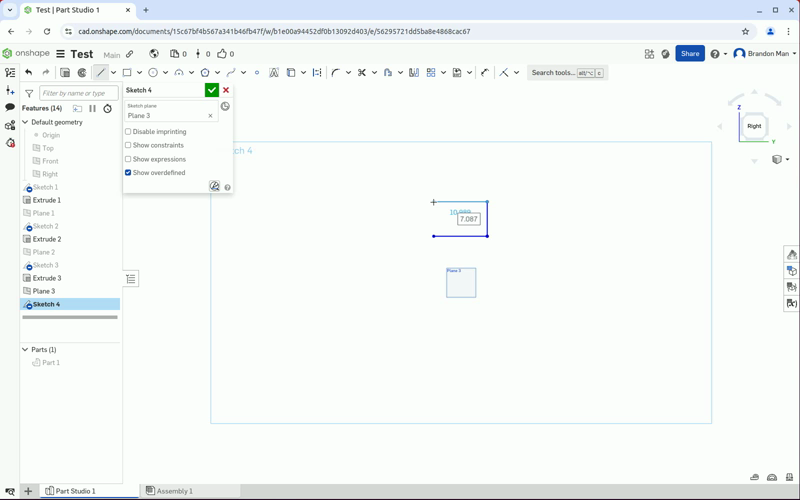
click(433, 201)
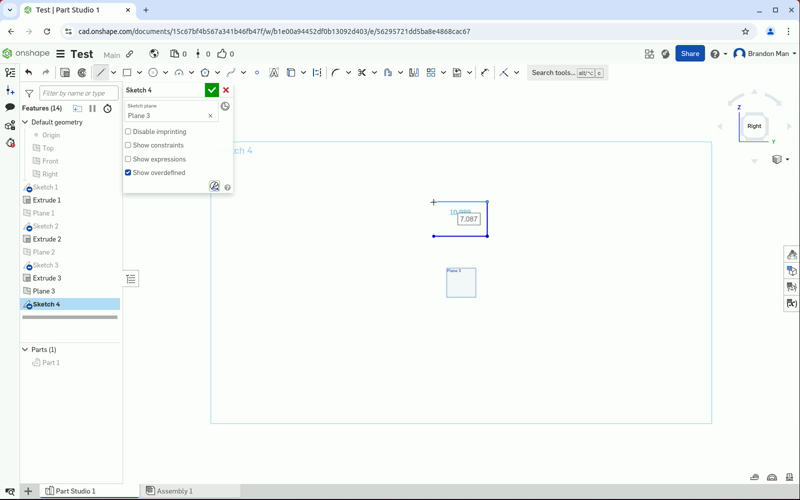
key_up(shift)
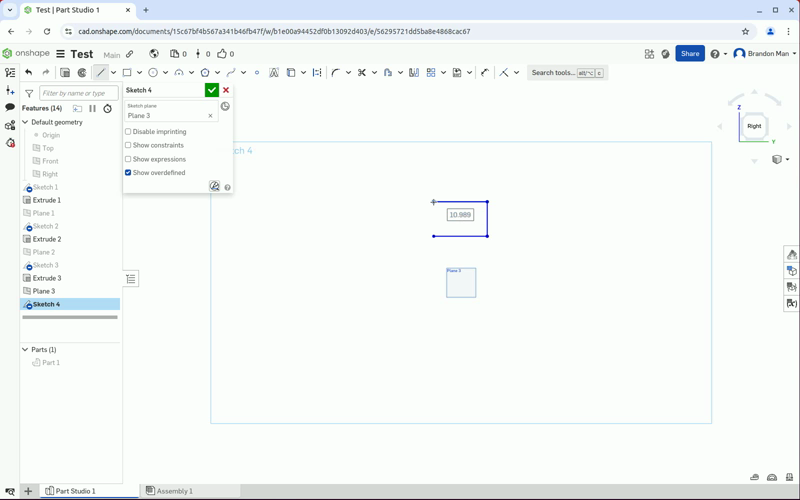
mouse_move(463, 201)
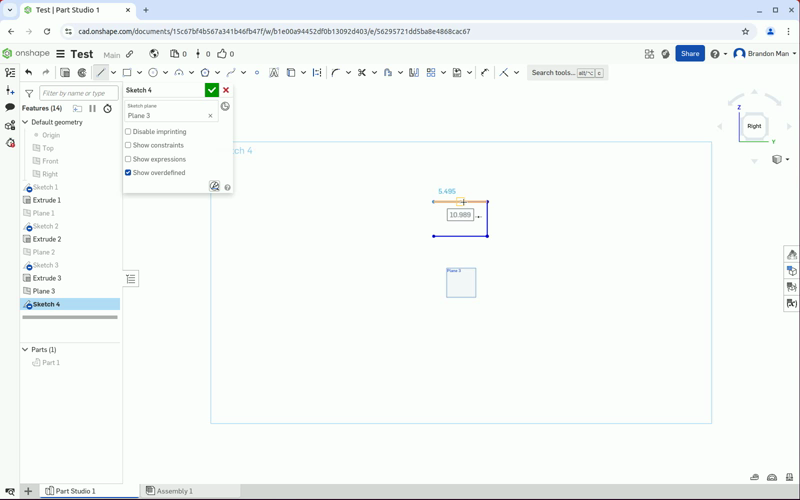
key_down(shift)
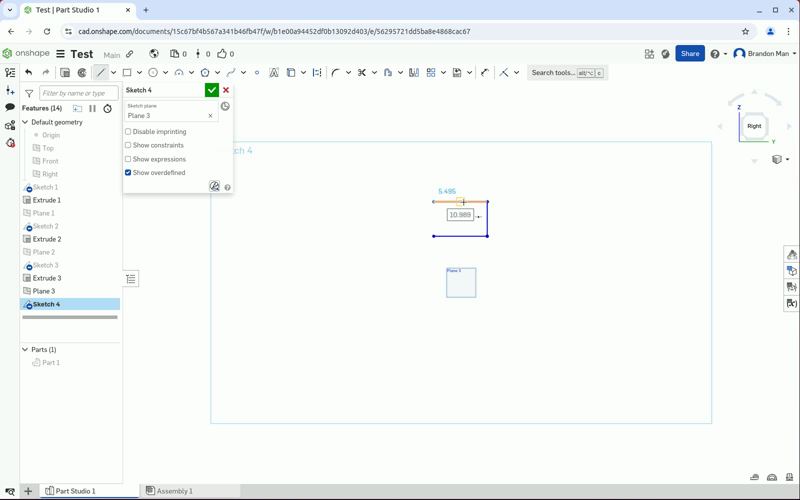
mouse_move(433, 236)
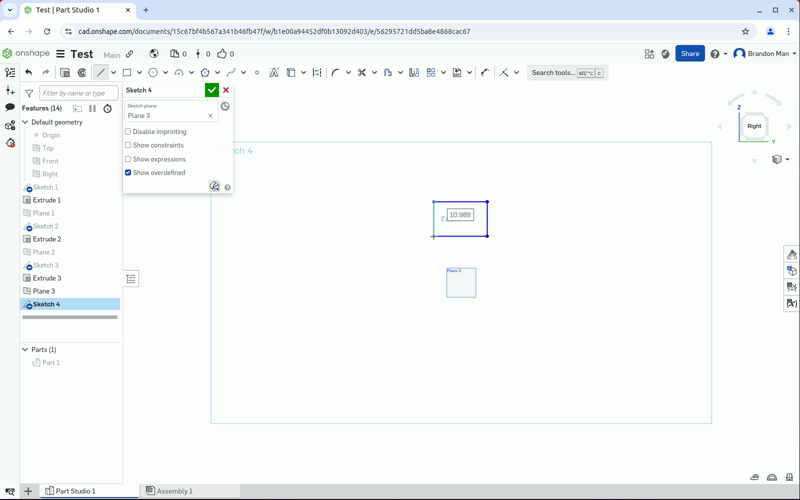
key_up(shift)
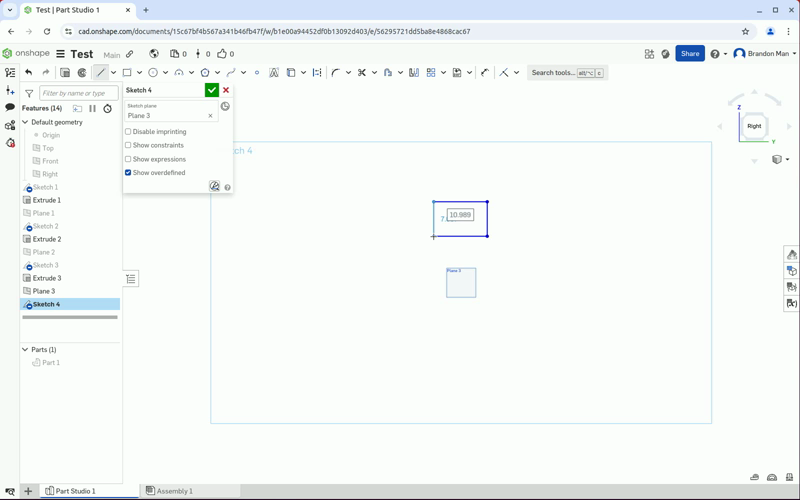
click(433, 236)
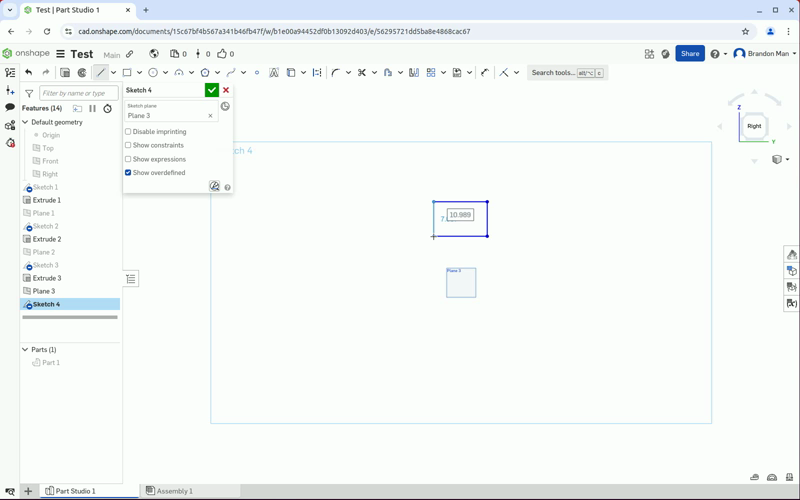
key(esc)
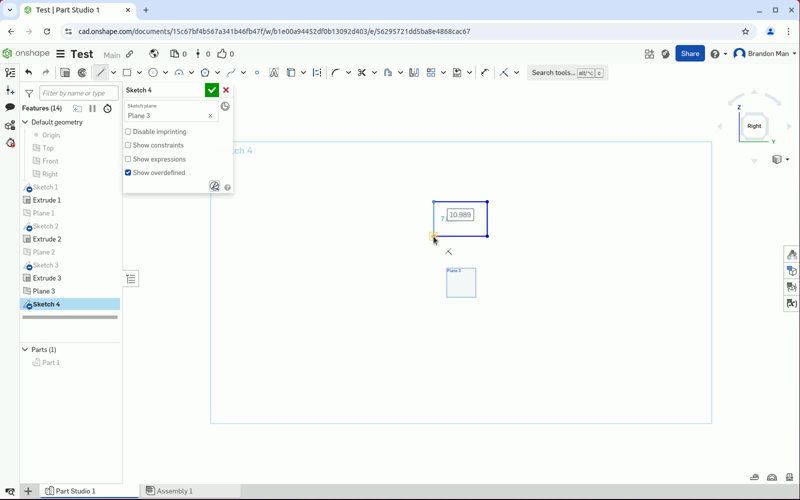
mouse_move(475, 229)
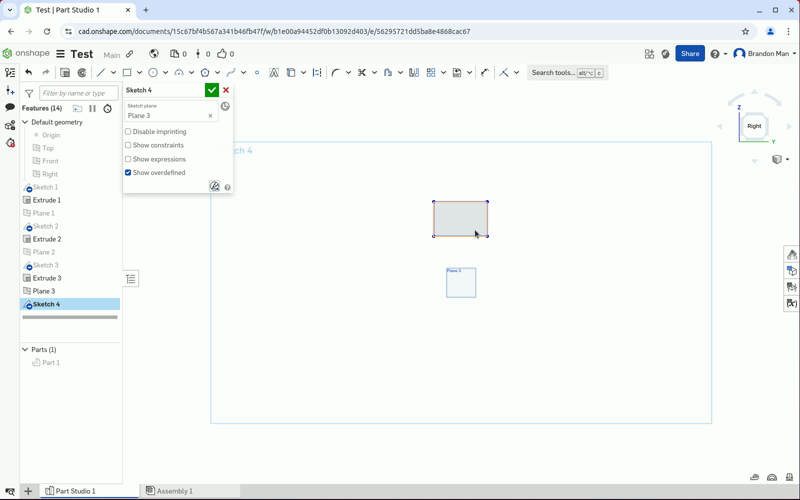
click(475, 229)
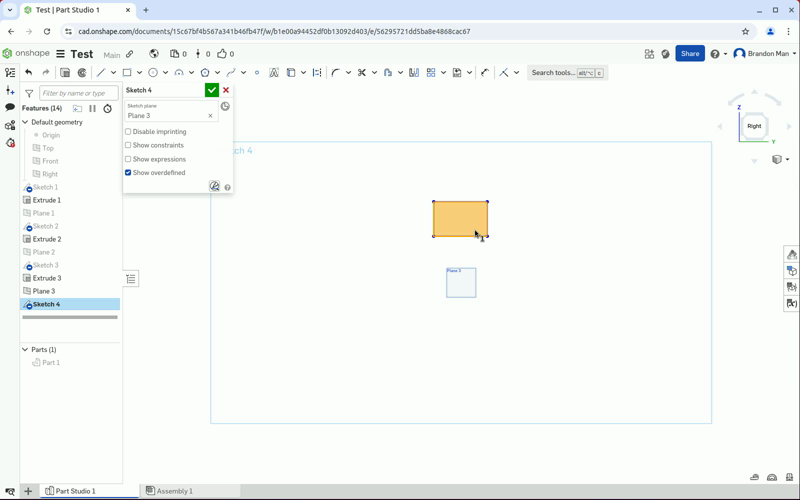
mouse_move(73, 352)
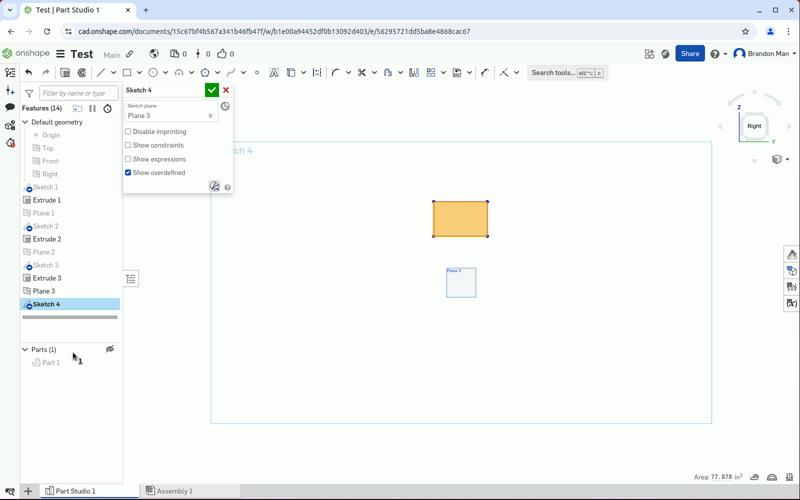
key(shift+y)
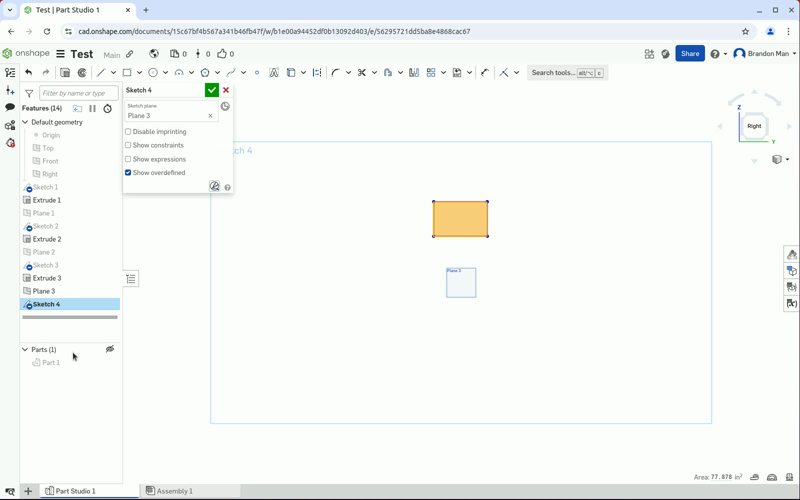
key(shift+e)
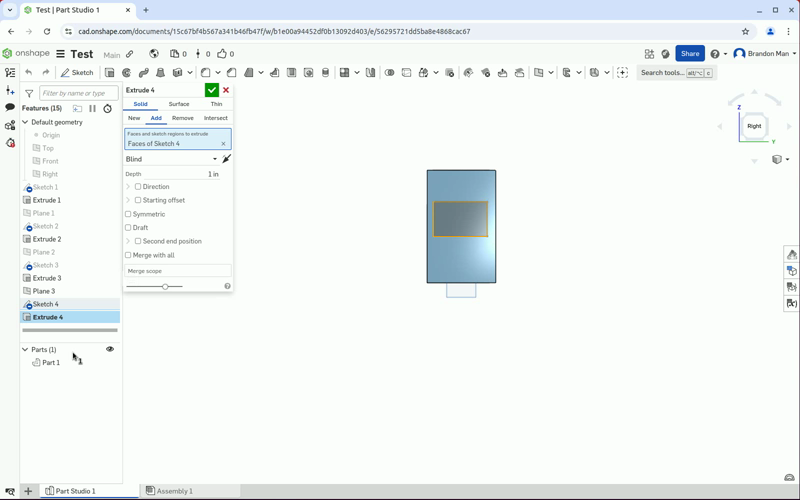
mouse_move(143, 106)
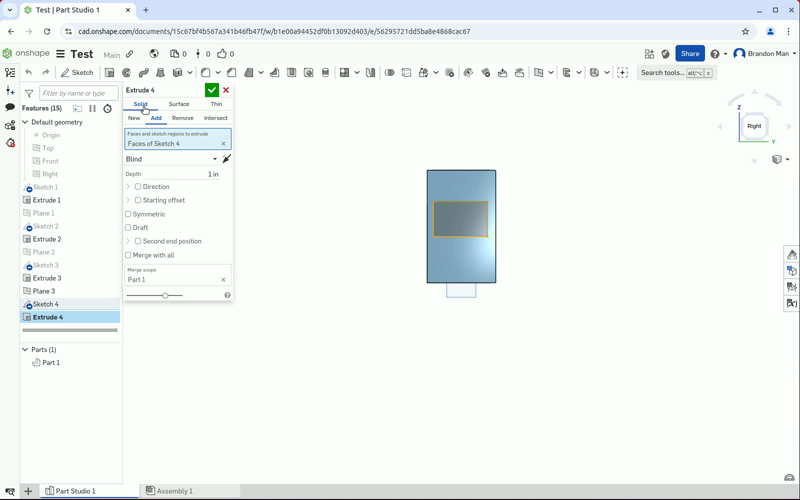
click(143, 106)
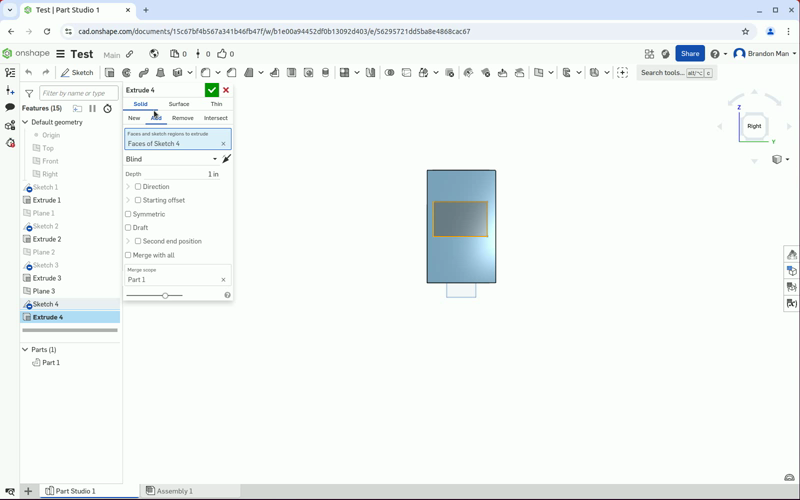
mouse_move(186, 120)
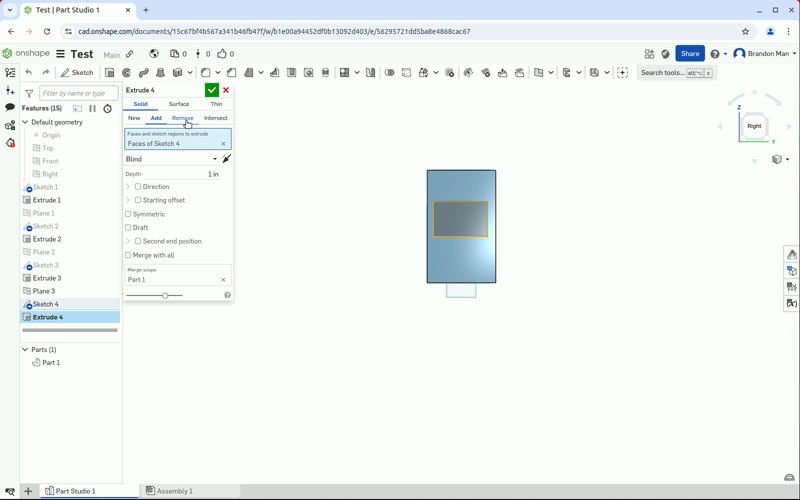
click(186, 120)
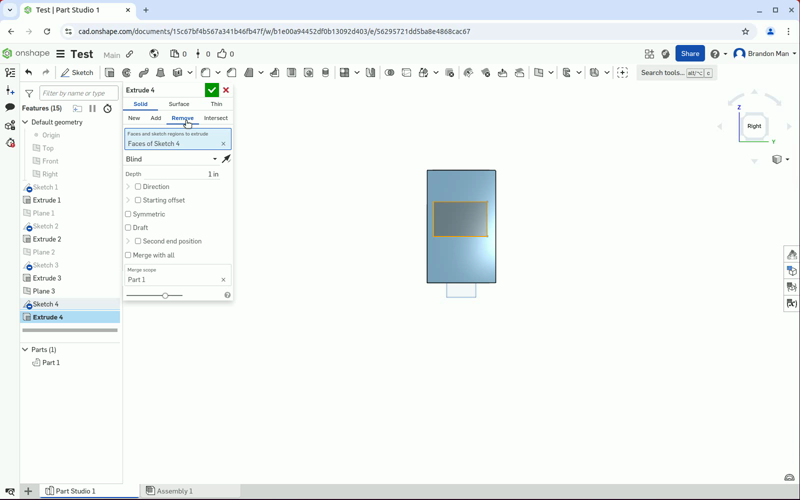
key(tab, 4)
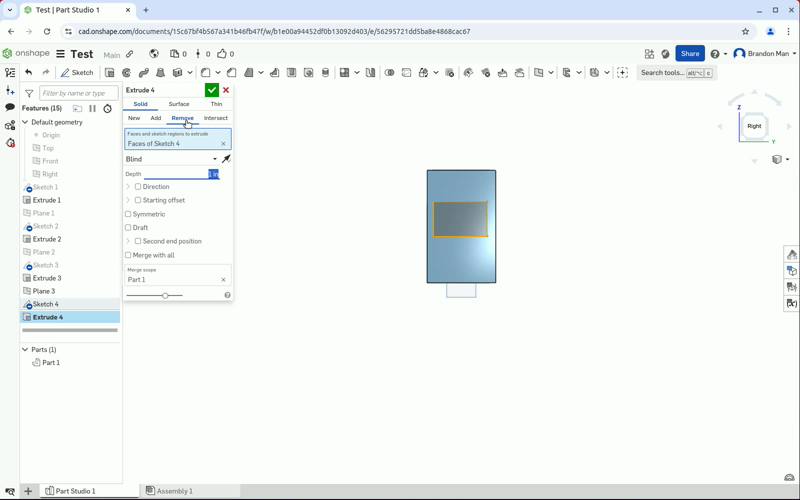
text(1.444)
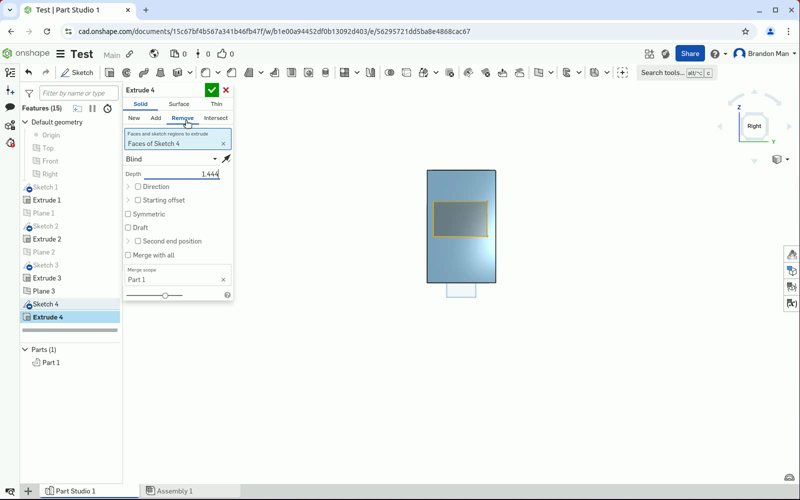
key(tab, 6)
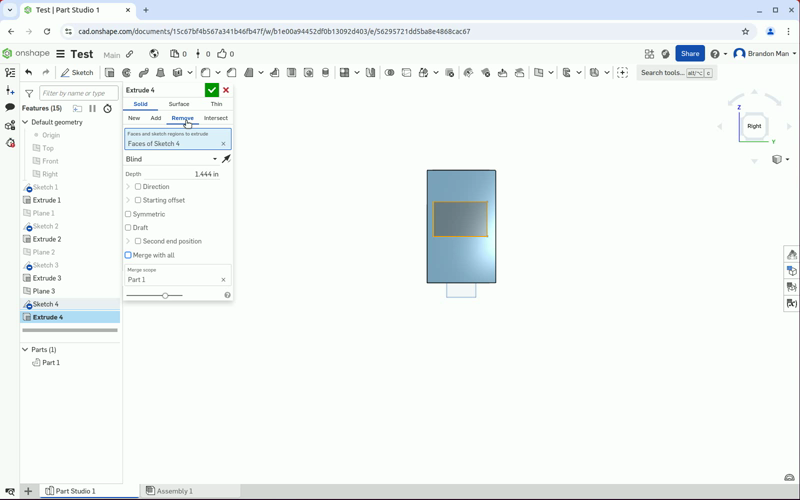
key(space)
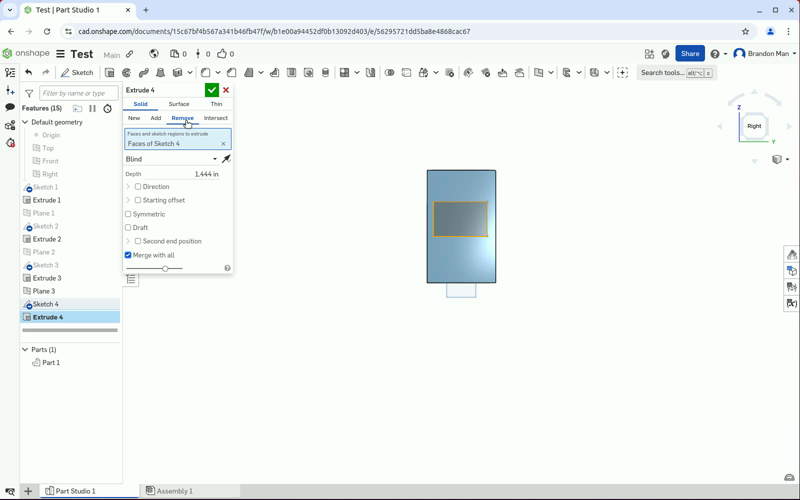
key(enter)
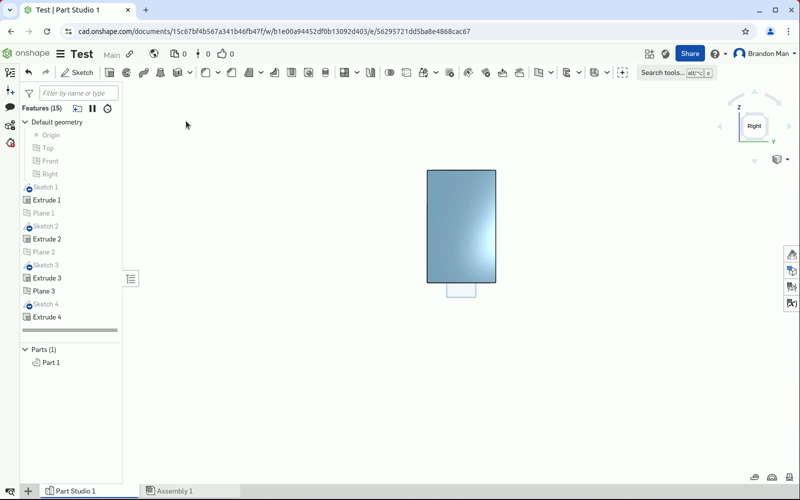
key(shift+h)
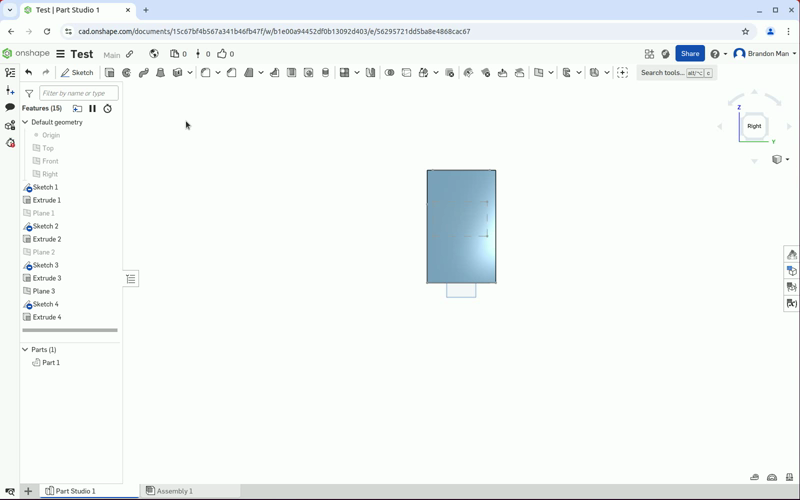
key(shift+h)
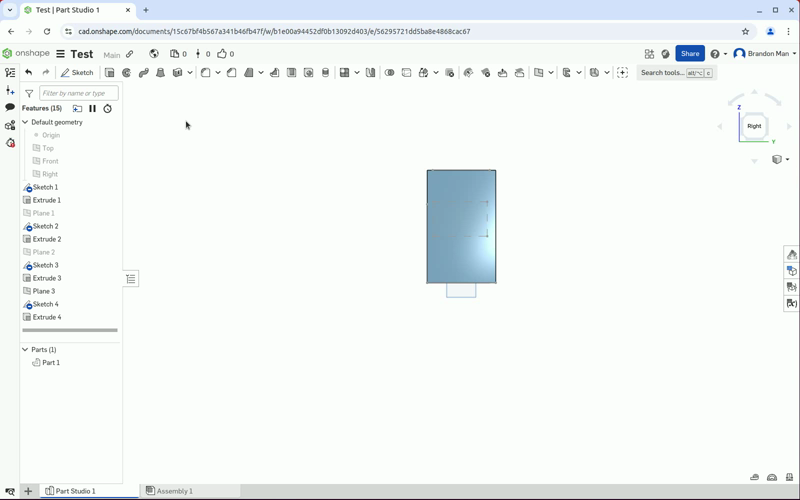
key(shift+7)
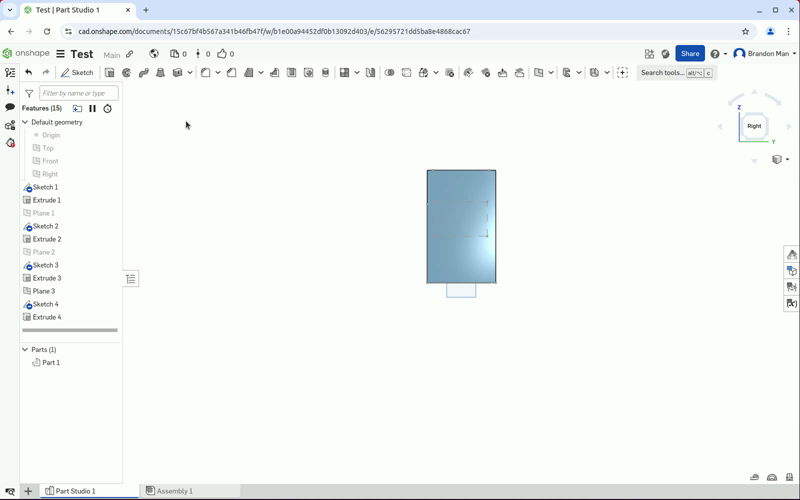
key(right, 2)
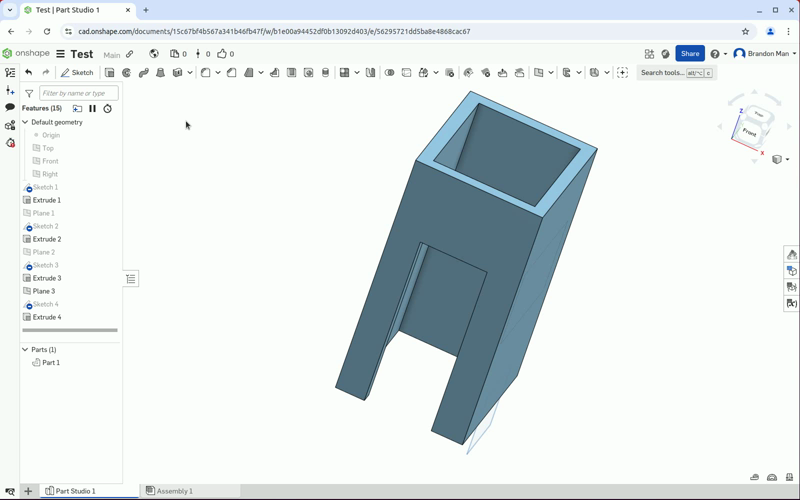
key(down, 2)
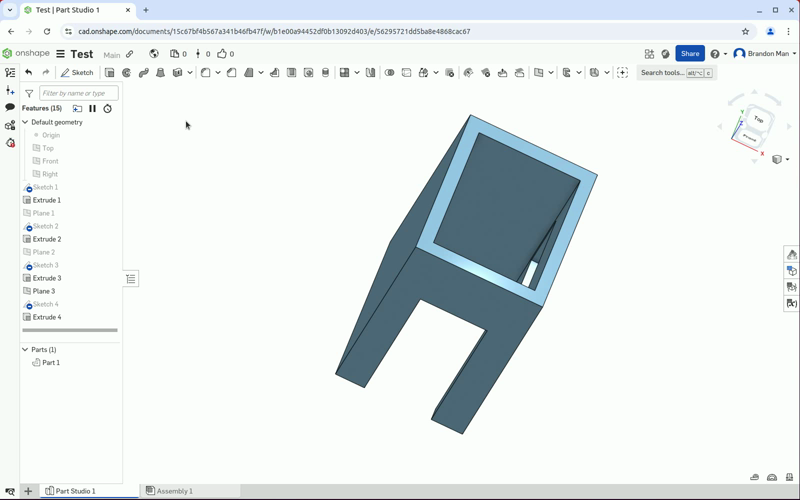
key(up, 2)
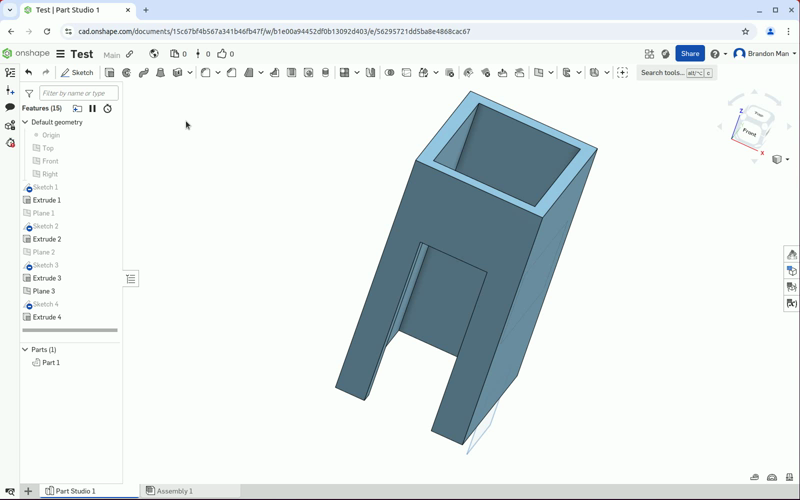
key(left, 2)
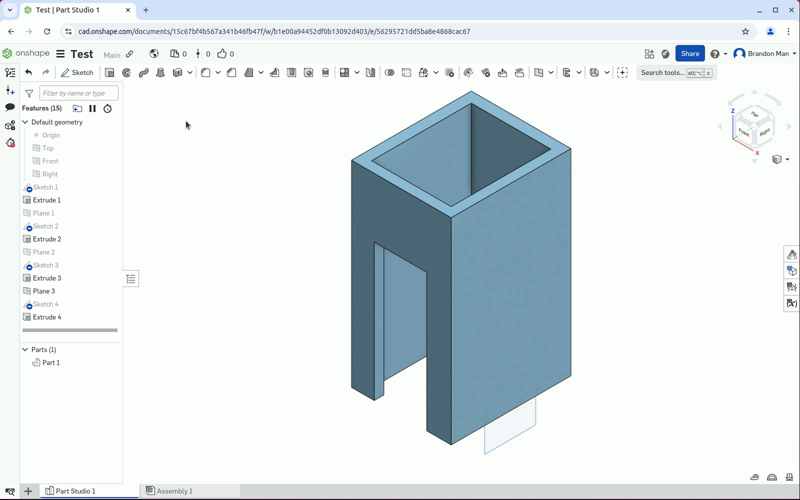
mouse_move(73, 189)
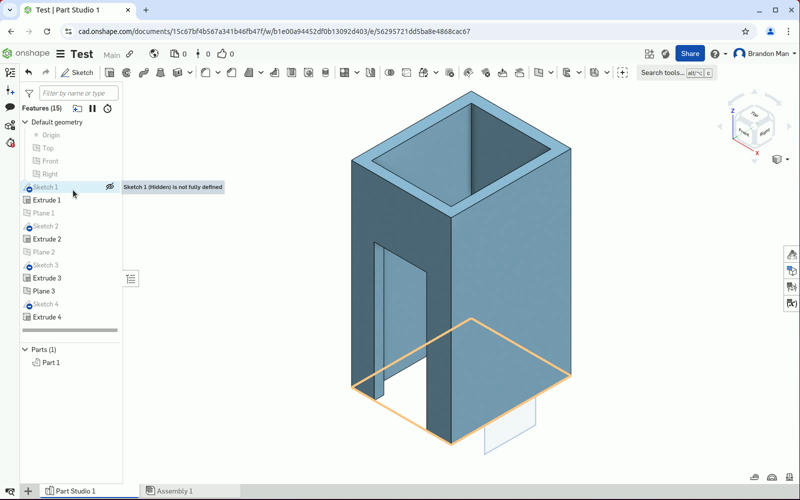
click(73, 189)